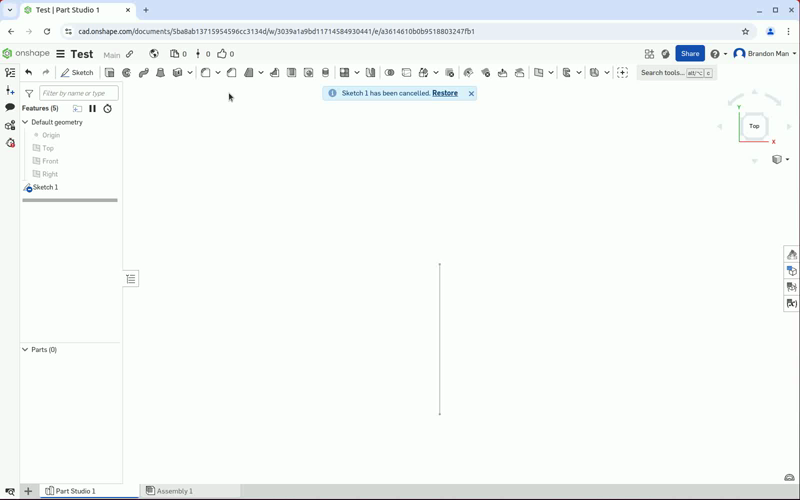
key(shift+h)
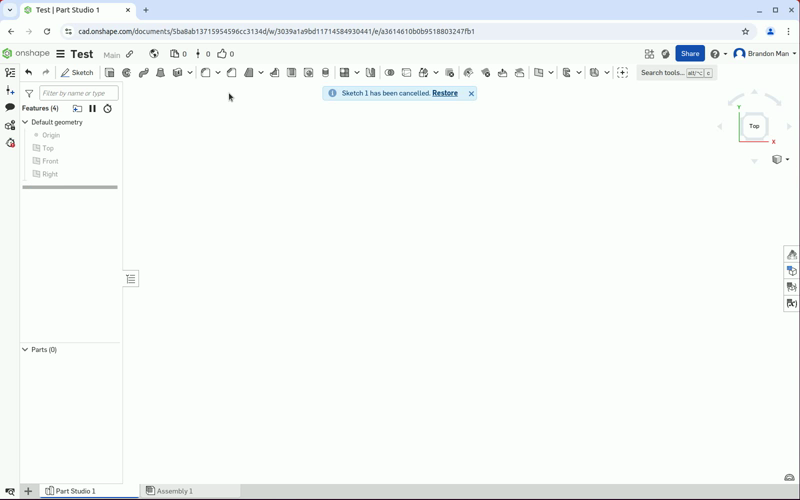
mouse_move(73, 352)
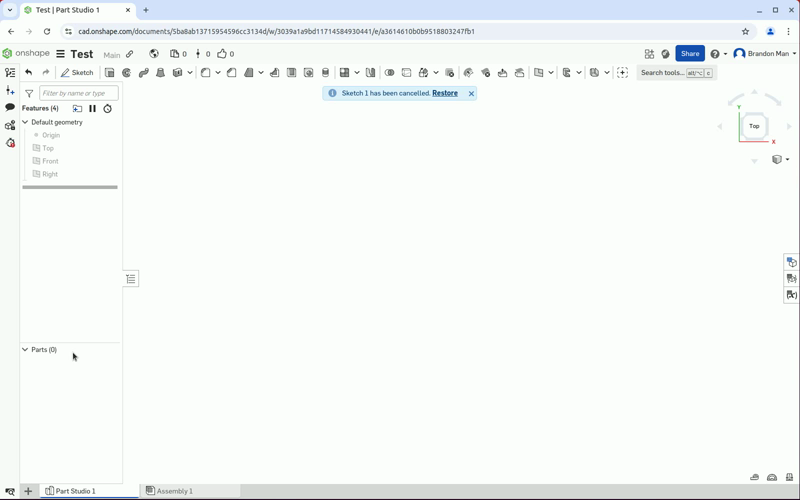
key(y)
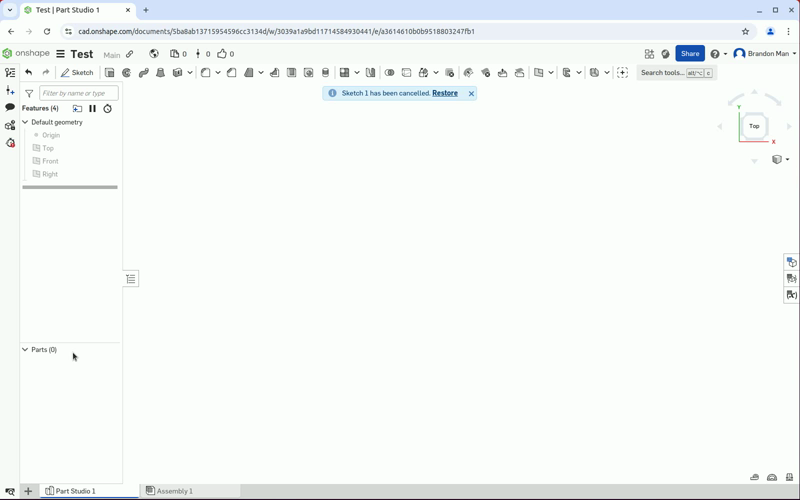
key(shift+p)
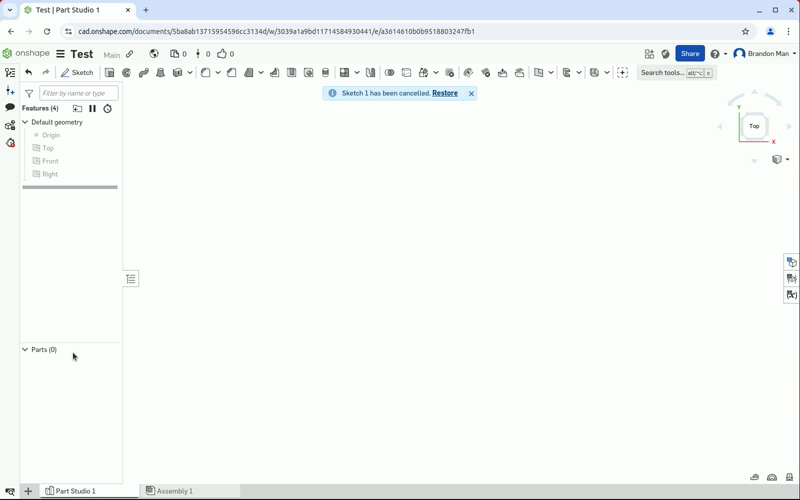
key(space)
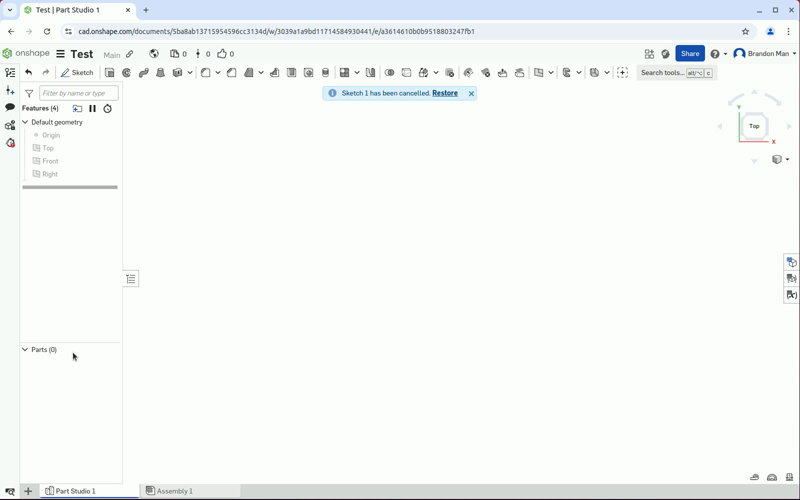
key_down(shift)
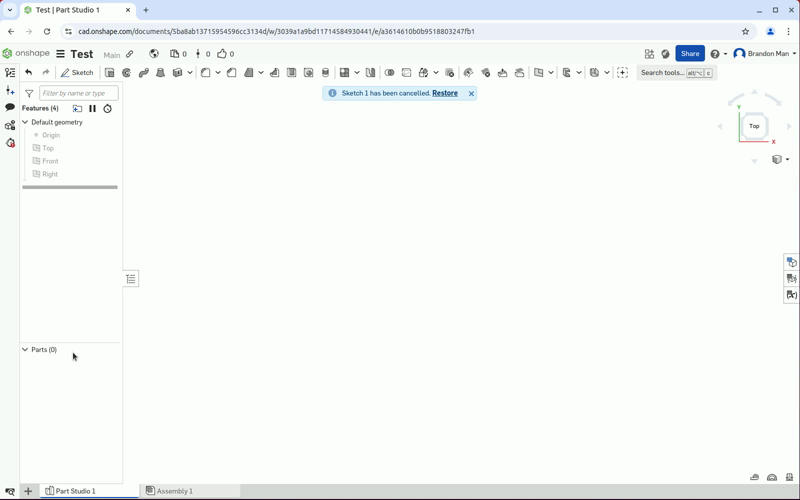
key(up)
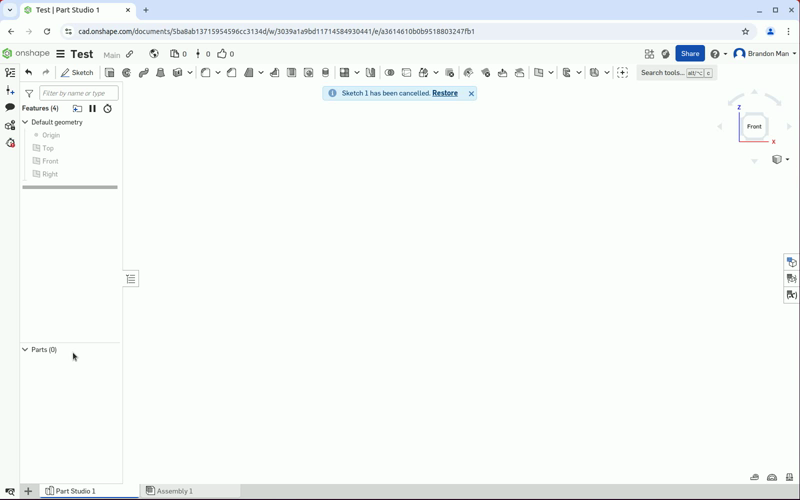
key_up(shift)
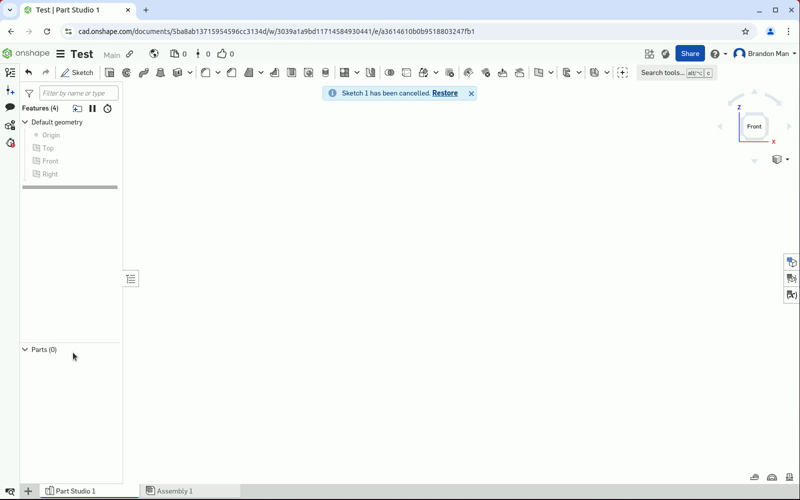
mouse_move(73, 352)
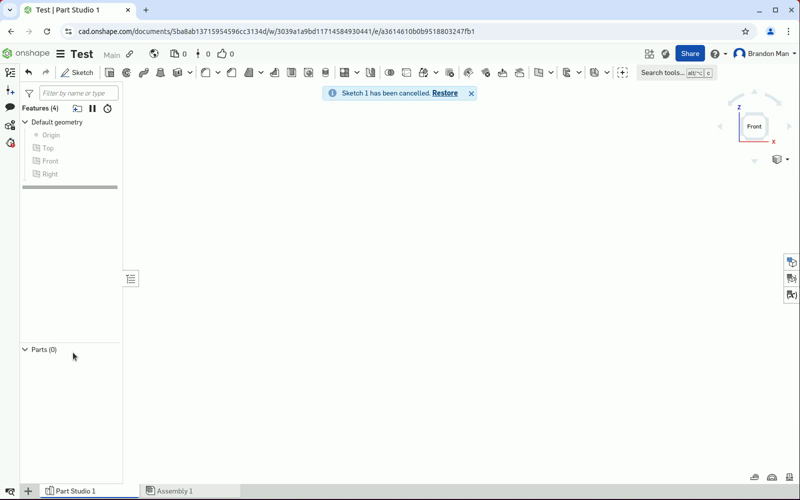
key(shift+y)
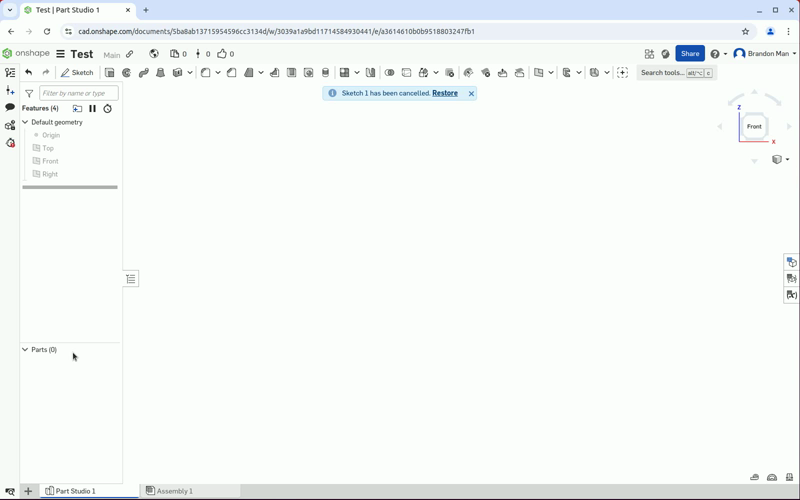
key(shift+s)
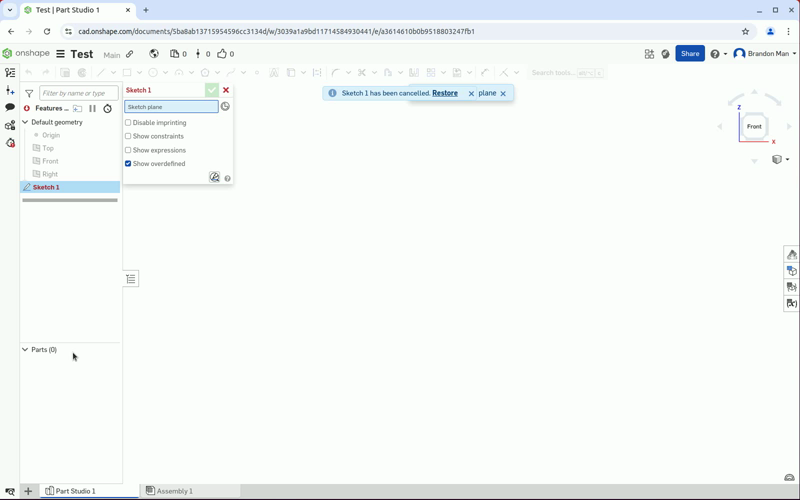
mouse_move(73, 163)
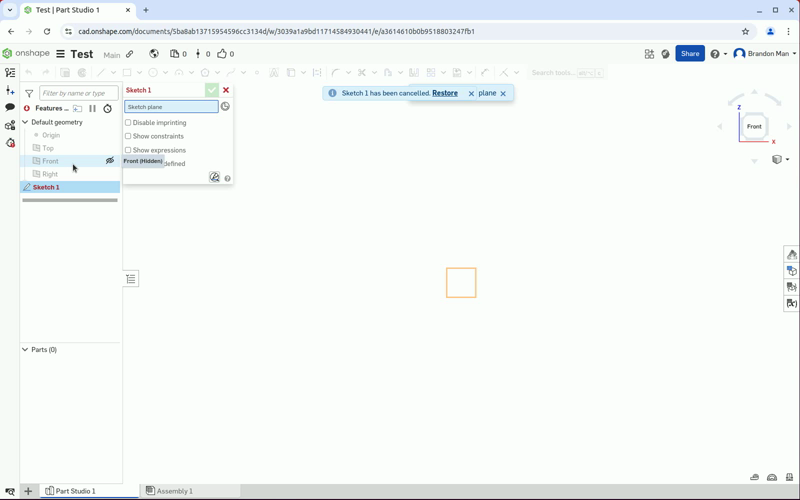
click(73, 163)
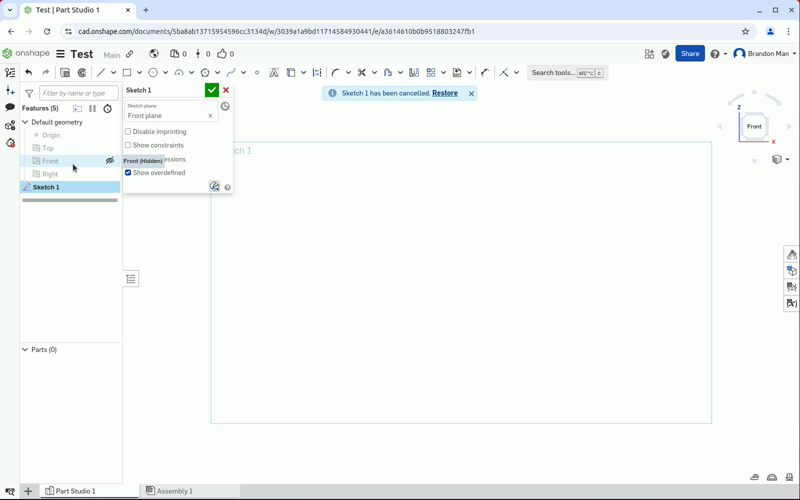
mouse_move(73, 352)
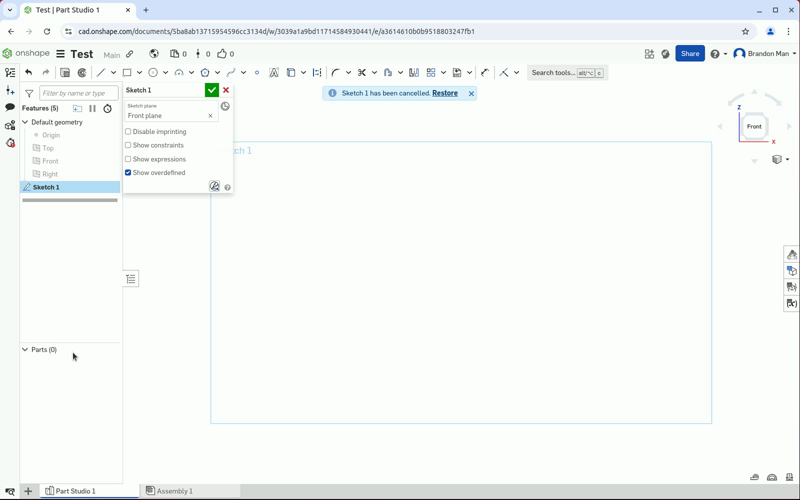
key(y)
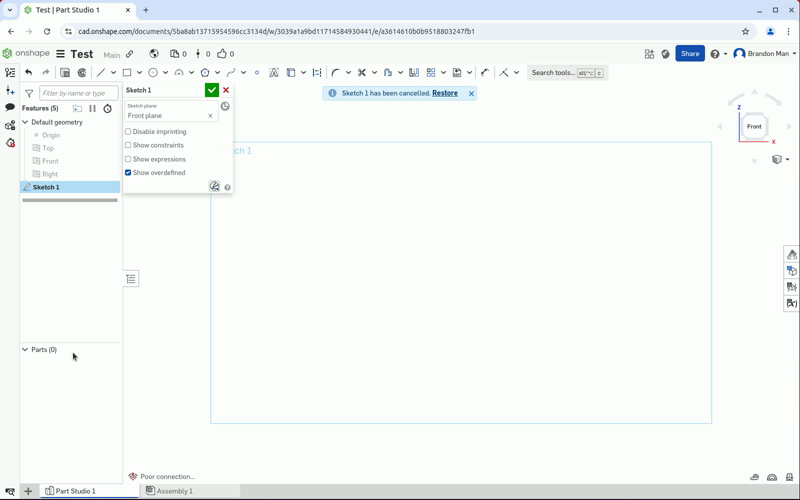
key(l)
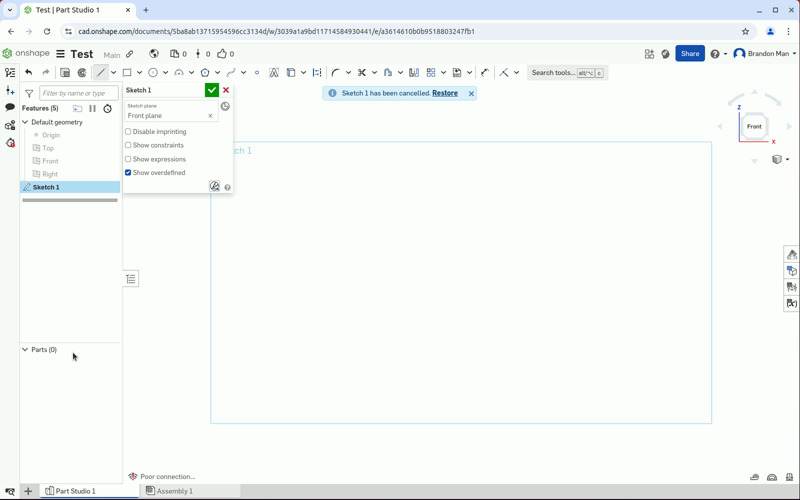
key_down(shift)
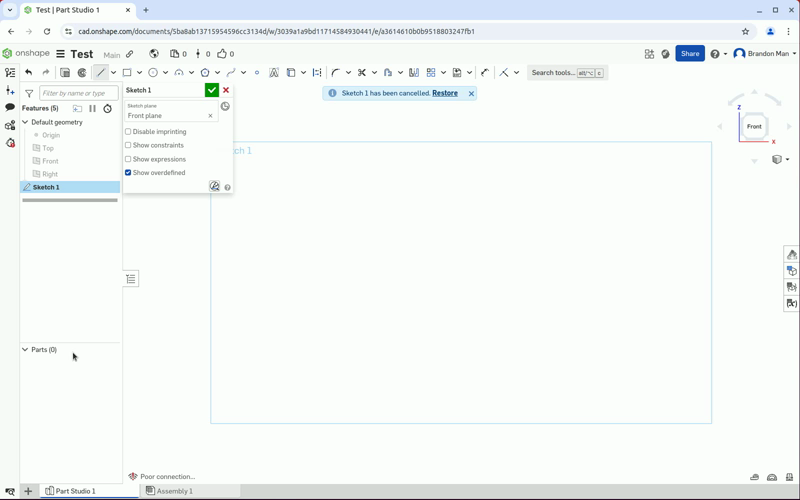
mouse_move(348, 282)
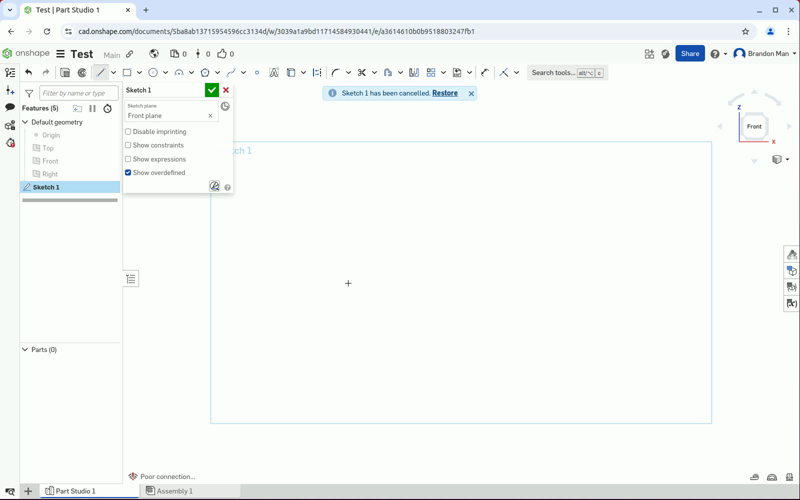
click(348, 282)
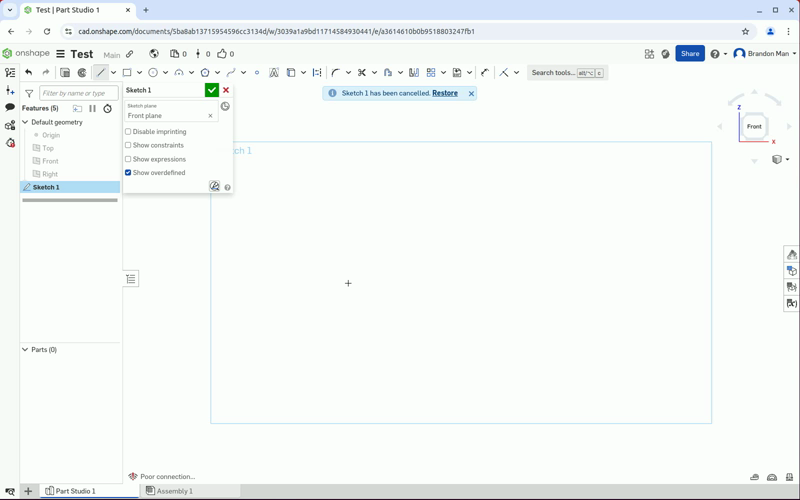
key_up(shift)
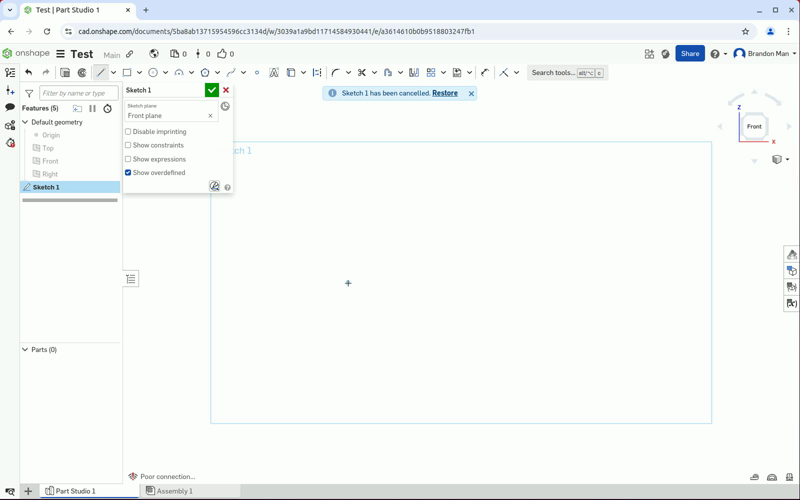
key_down(shift)
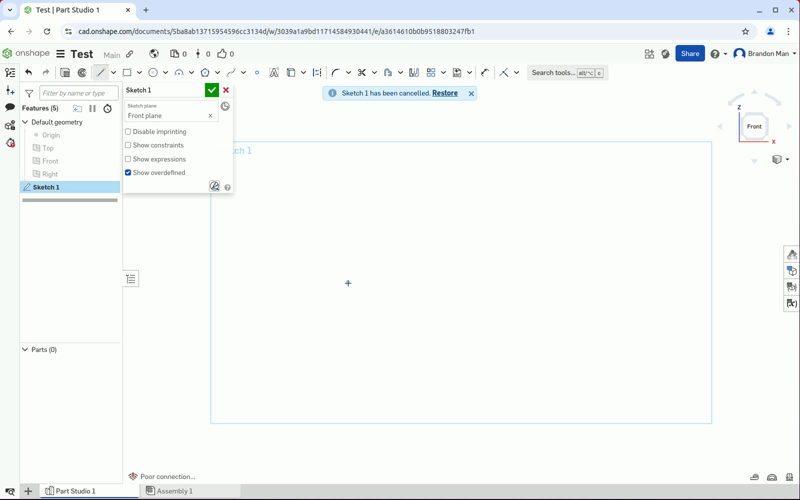
mouse_move(460, 282)
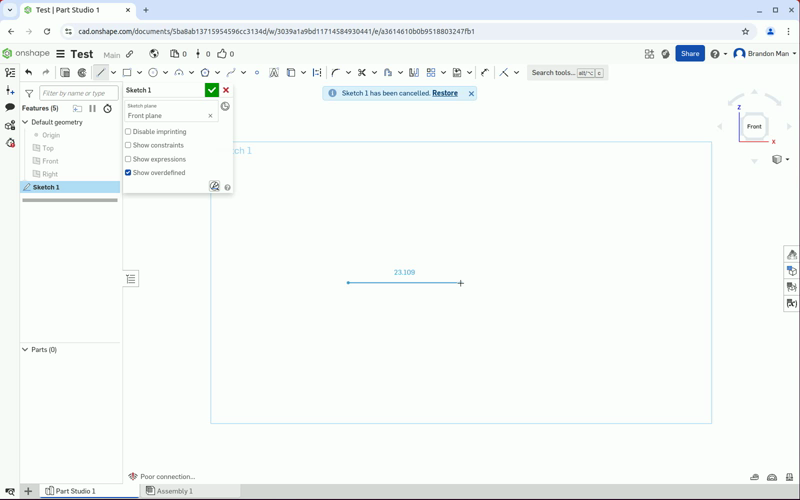
click(460, 282)
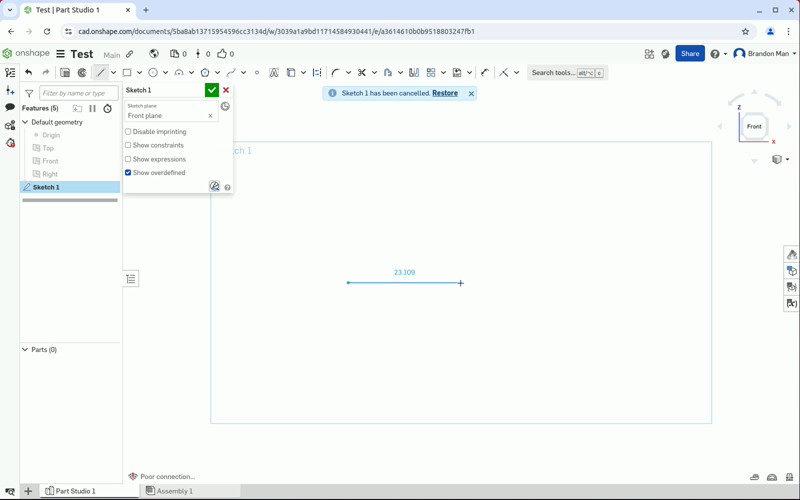
key_up(shift)
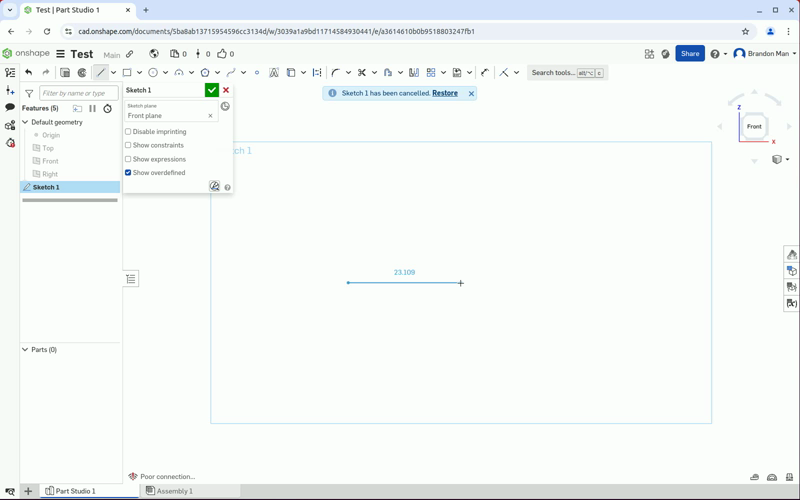
key_down(shift)
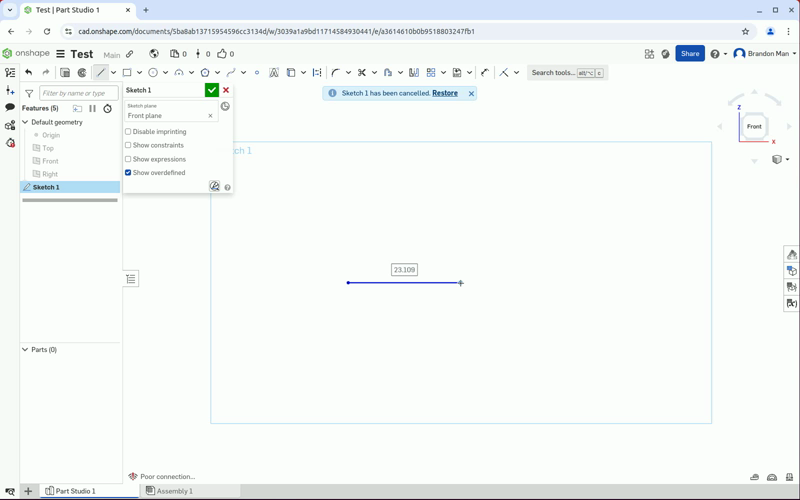
mouse_move(490, 282)
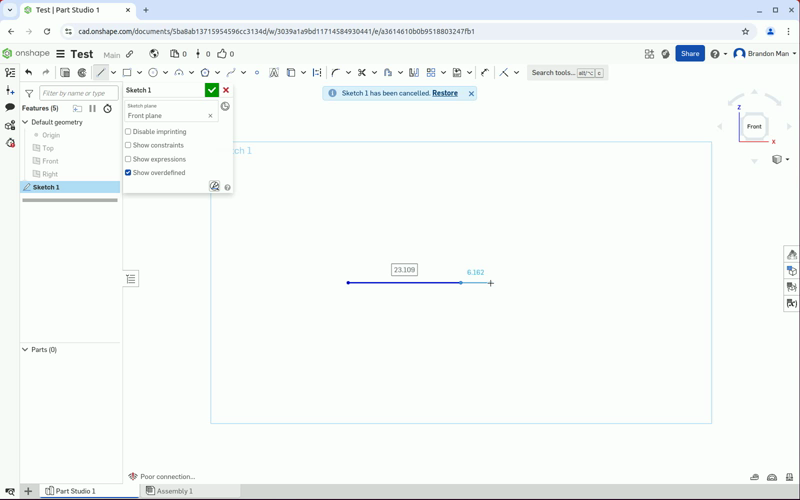
mouse_move(460, 240)
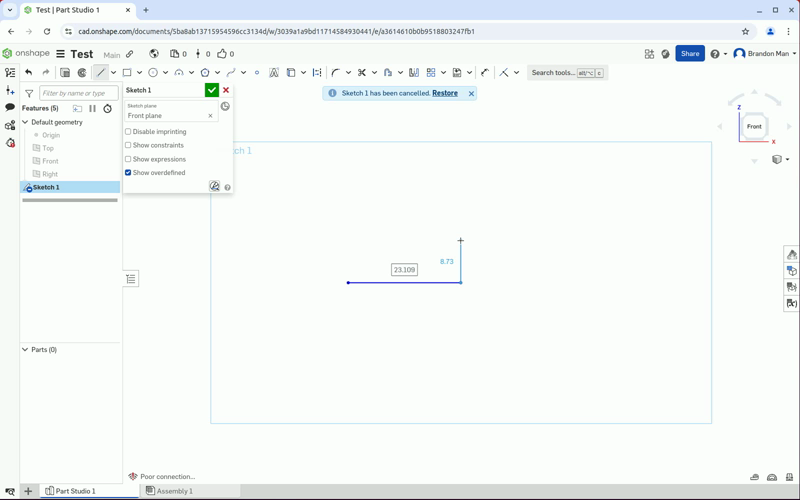
click(460, 240)
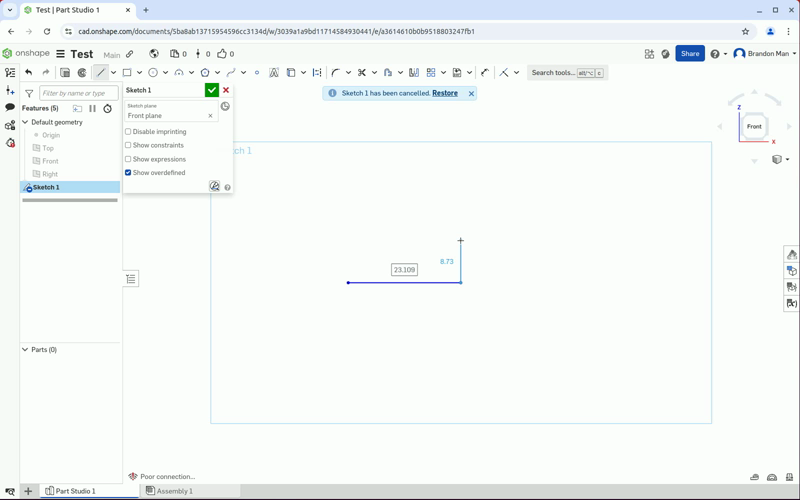
key_up(shift)
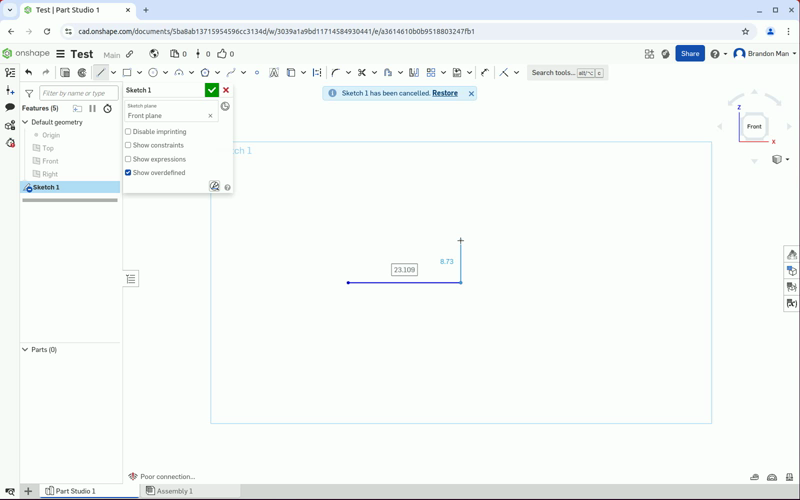
key_down(shift)
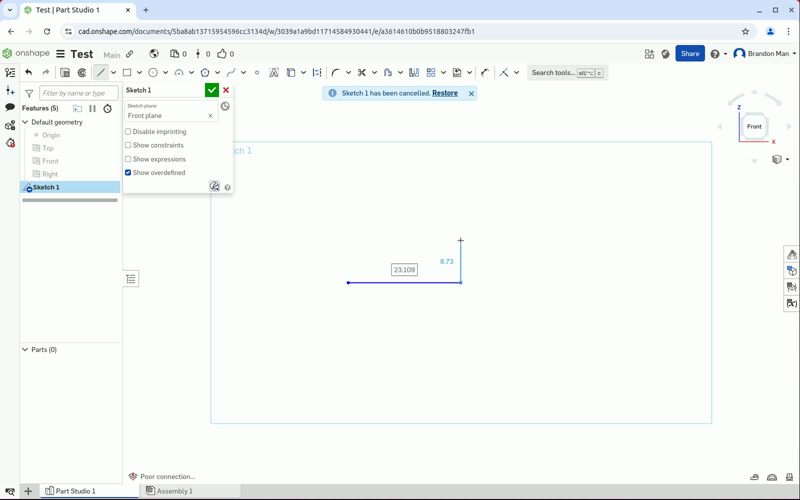
mouse_move(348, 240)
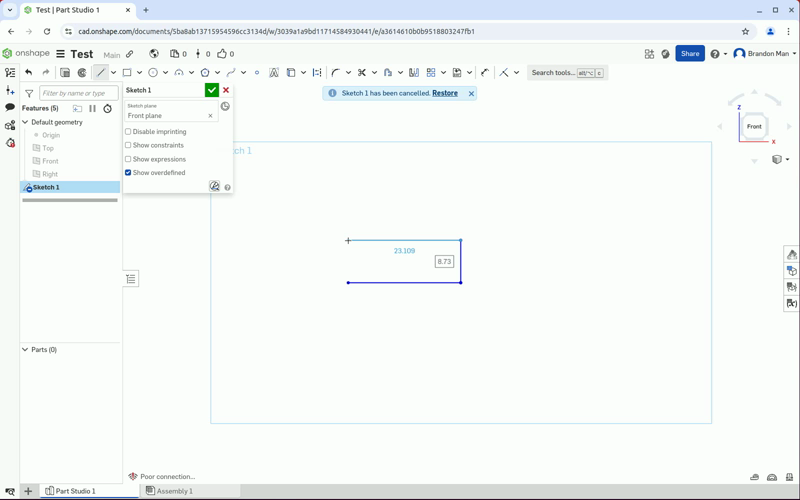
click(348, 240)
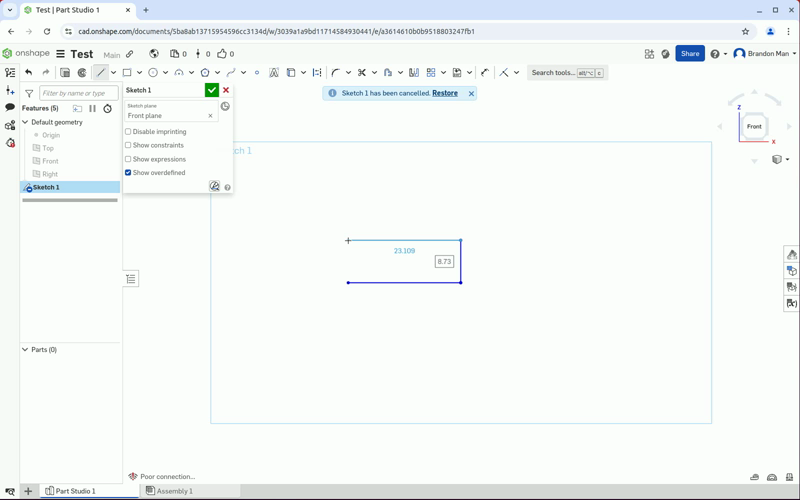
key_up(shift)
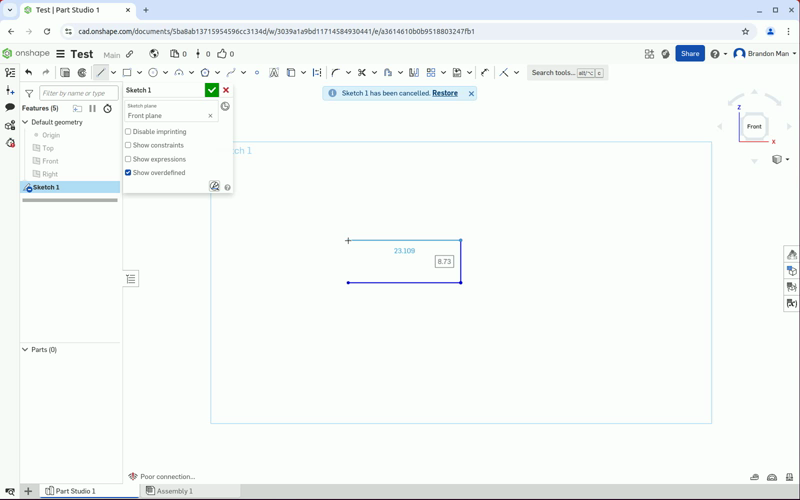
mouse_move(378, 240)
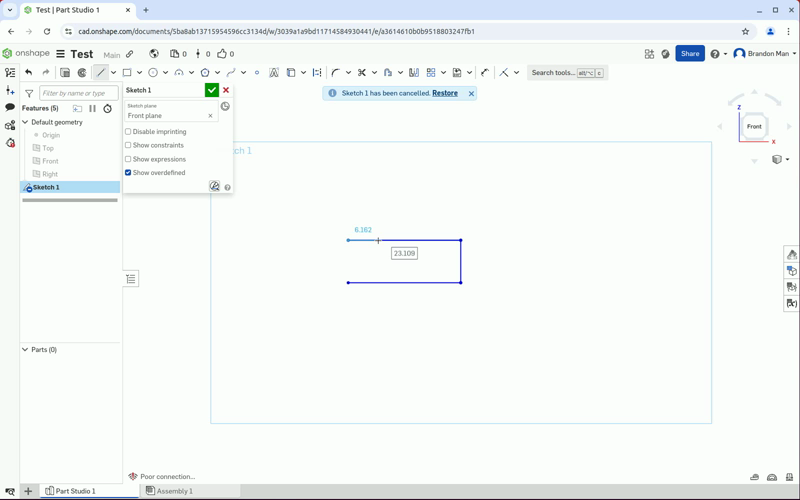
key_down(shift)
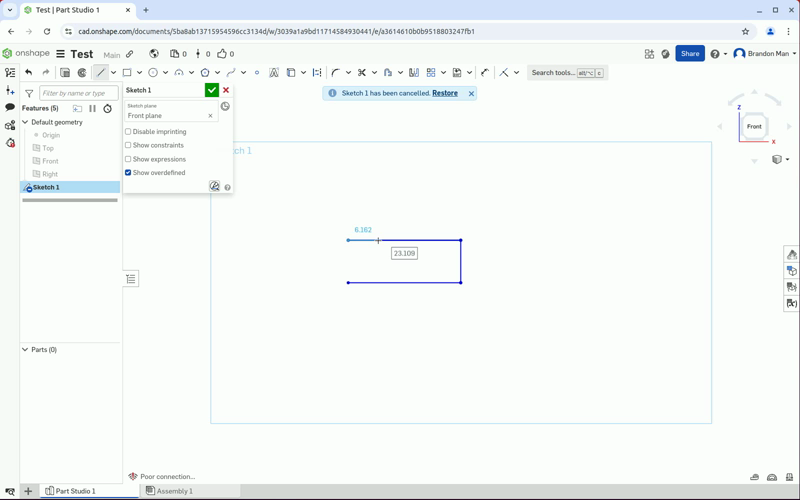
mouse_move(348, 282)
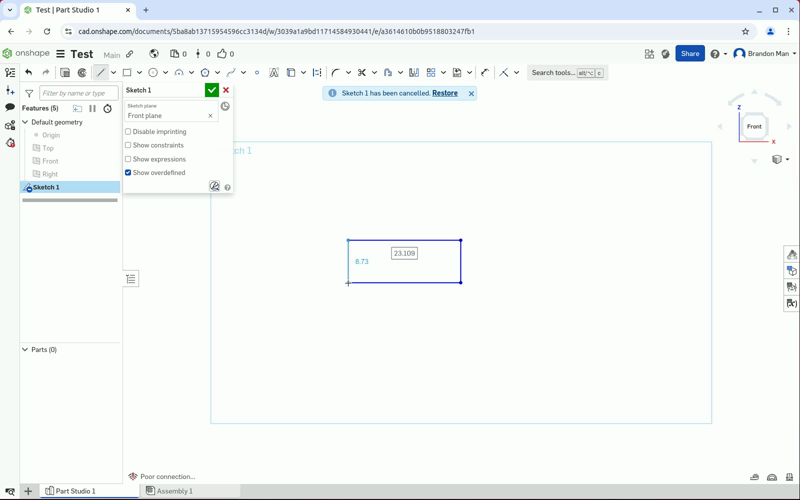
key_up(shift)
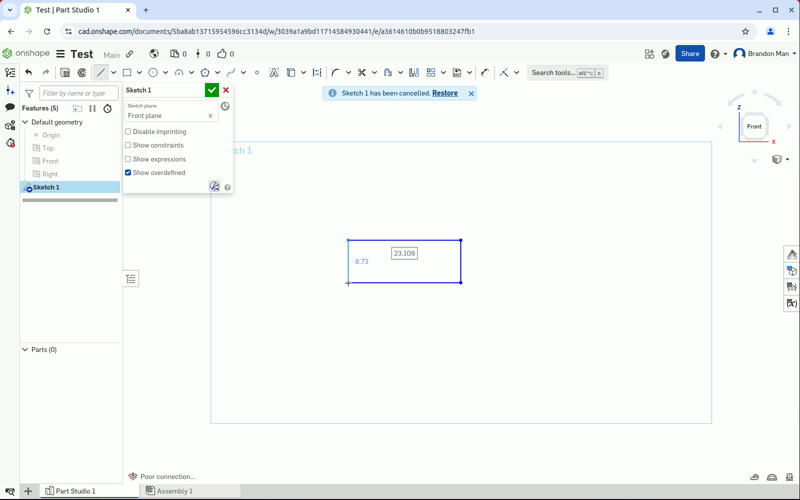
click(348, 282)
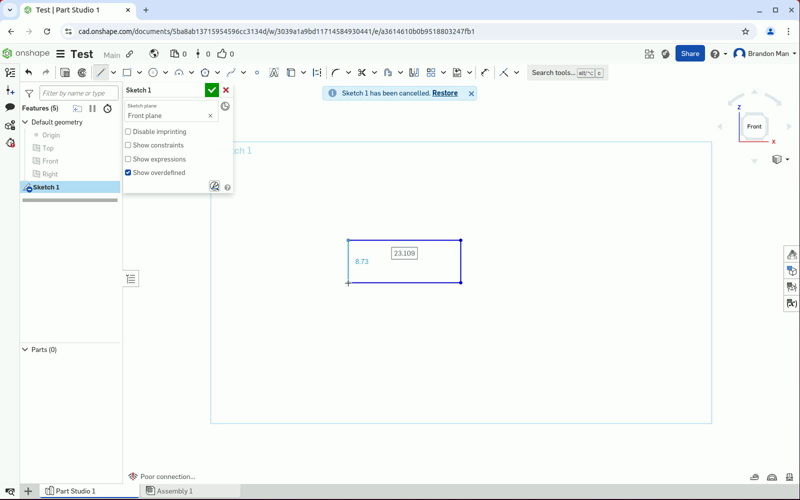
key(esc)
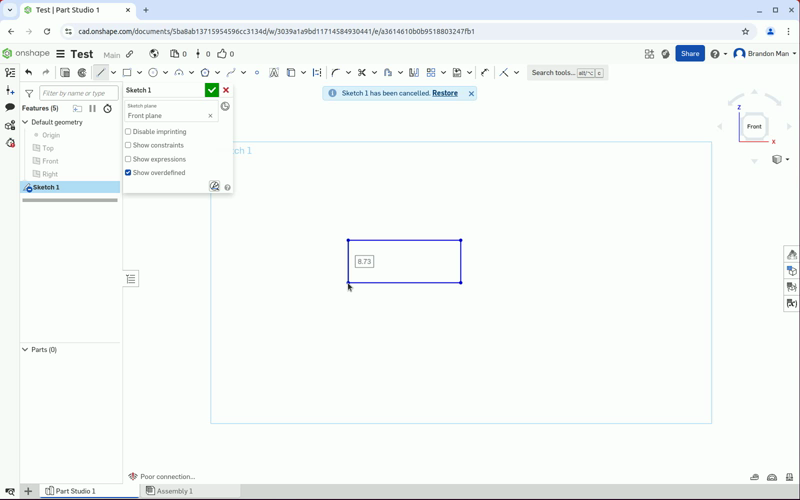
mouse_move(403, 274)
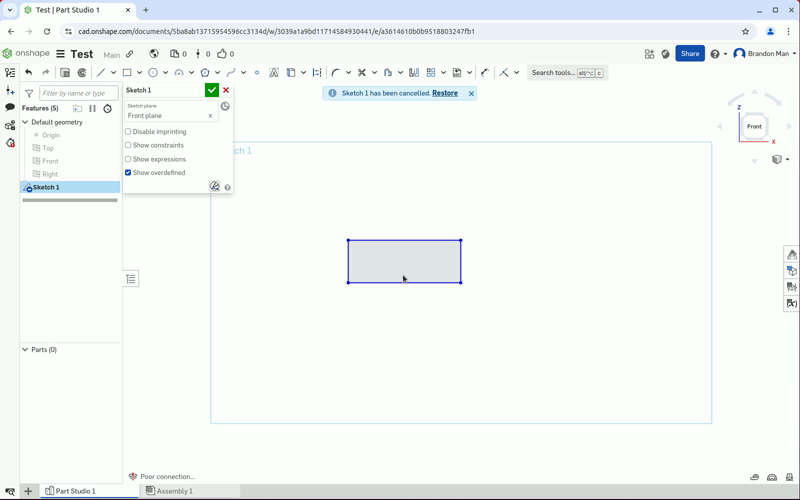
click(403, 274)
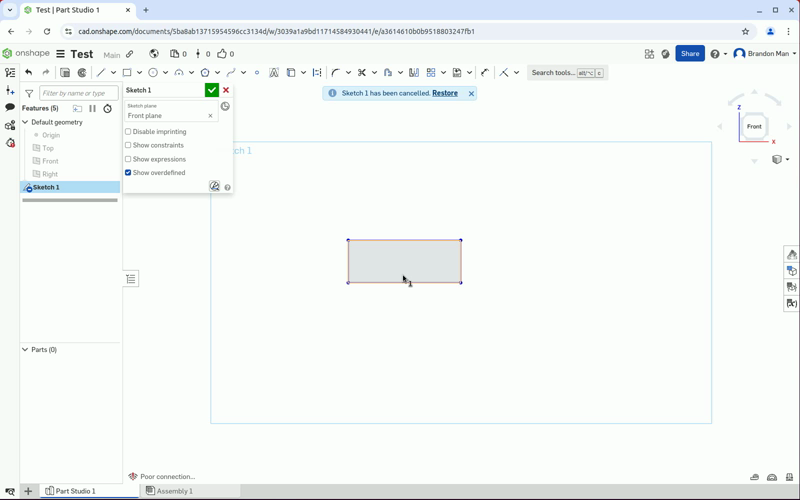
mouse_move(73, 352)
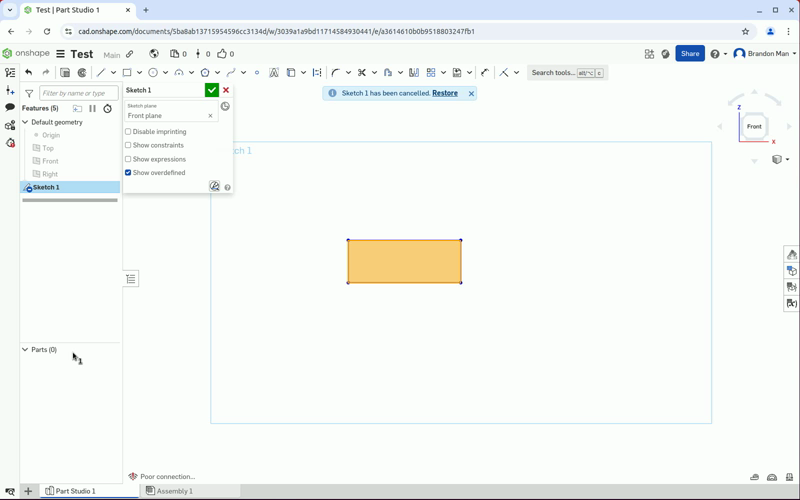
key(shift+y)
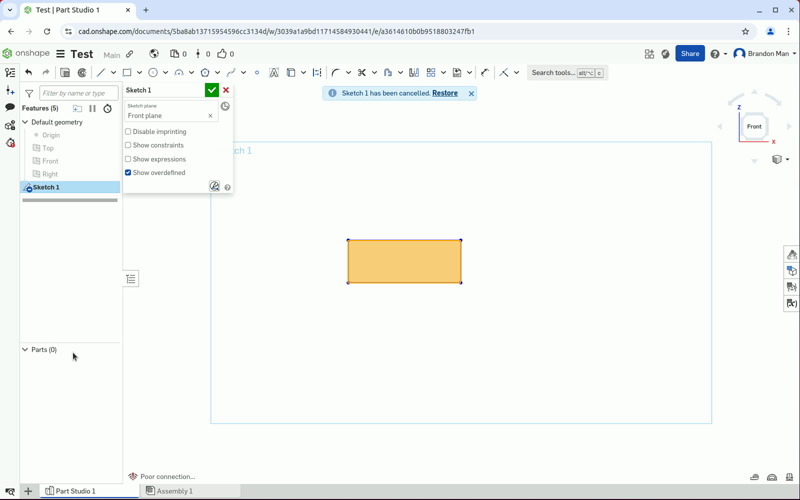
key(shift+e)
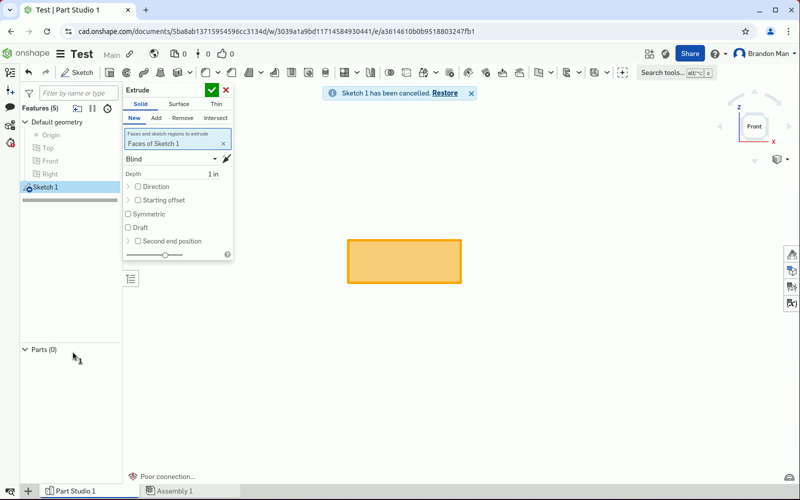
mouse_move(143, 106)
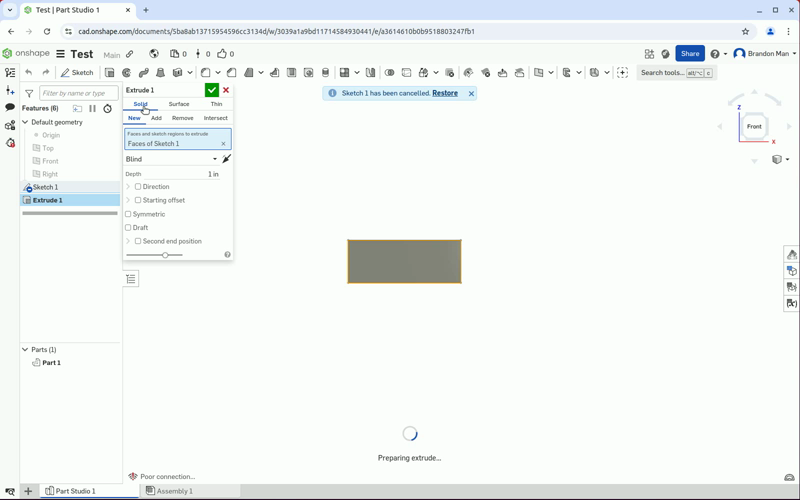
click(143, 106)
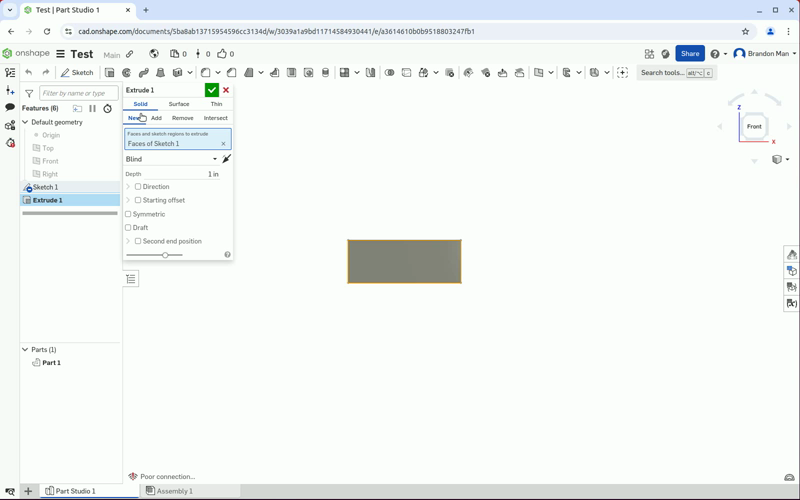
mouse_move(137, 120)
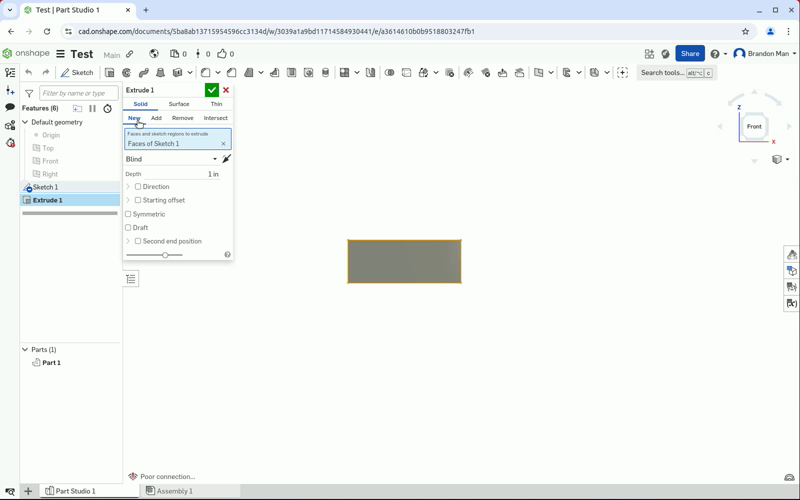
click(137, 120)
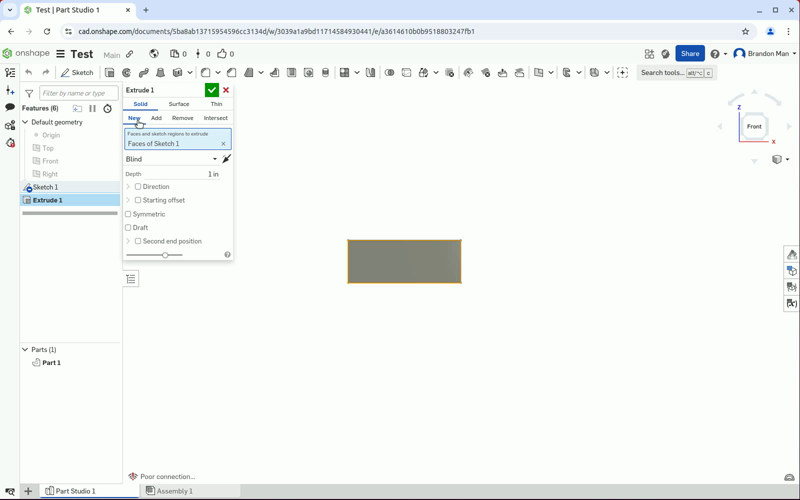
key(tab, 4)
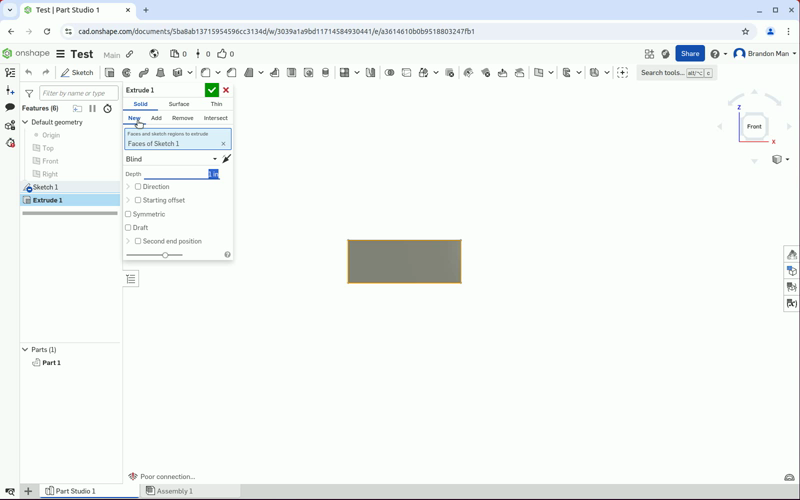
text(5.777)
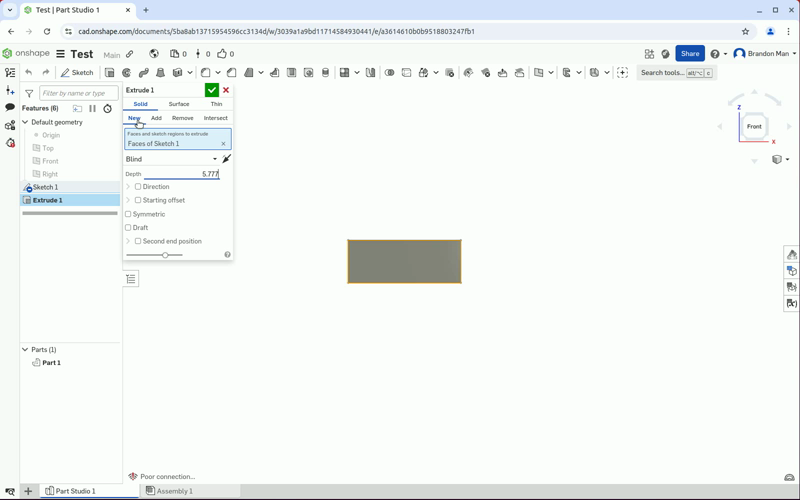
key(enter)
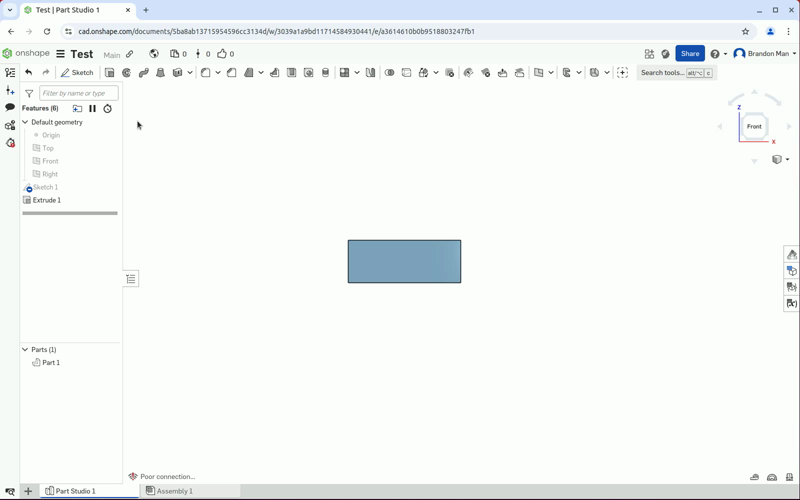
key(shift+h)
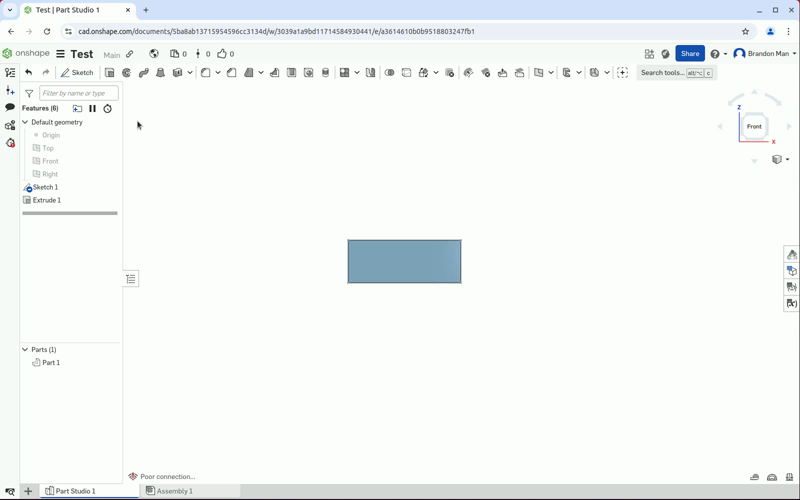
key(shift+h)
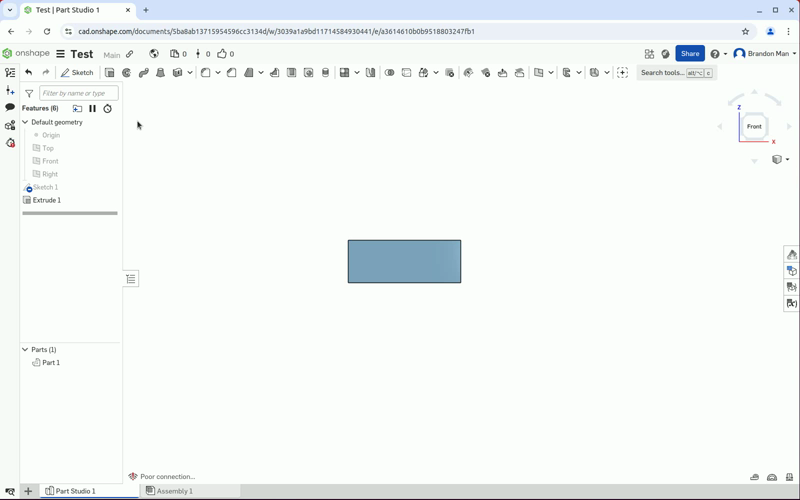
mouse_move(73, 189)
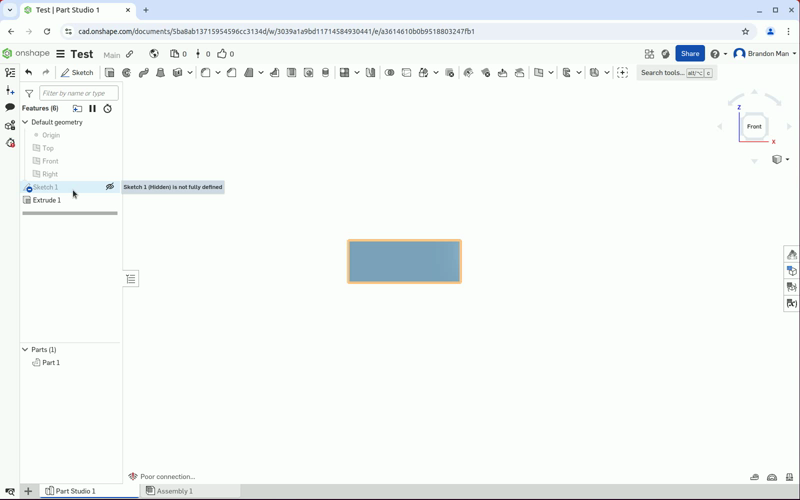
click(73, 189)
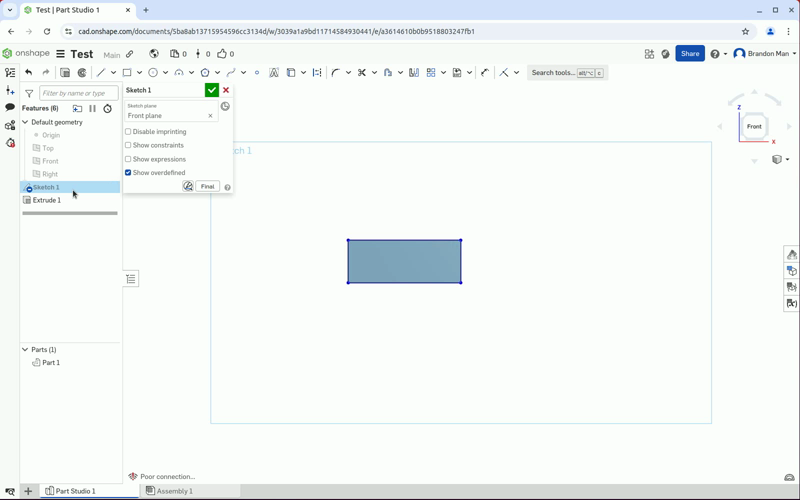
mouse_move(229, 92)
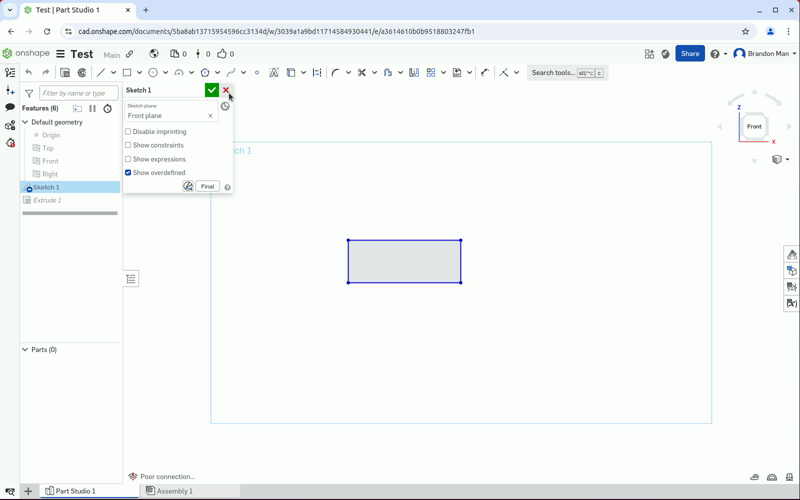
click(229, 92)
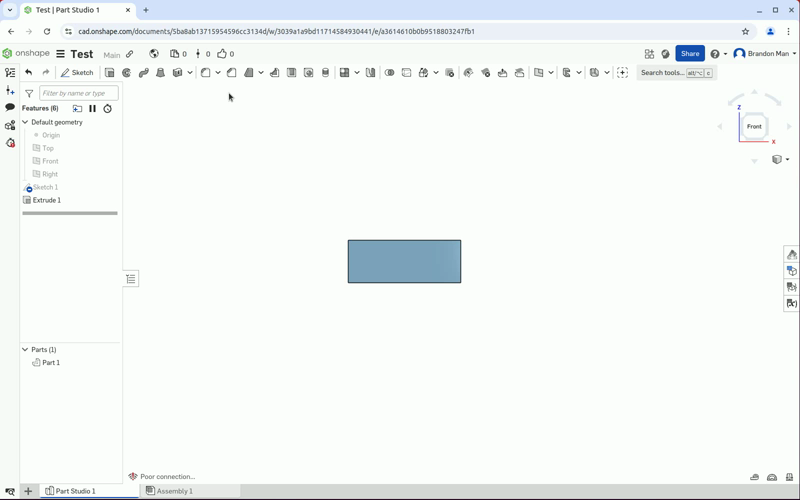
mouse_move(541, 75)
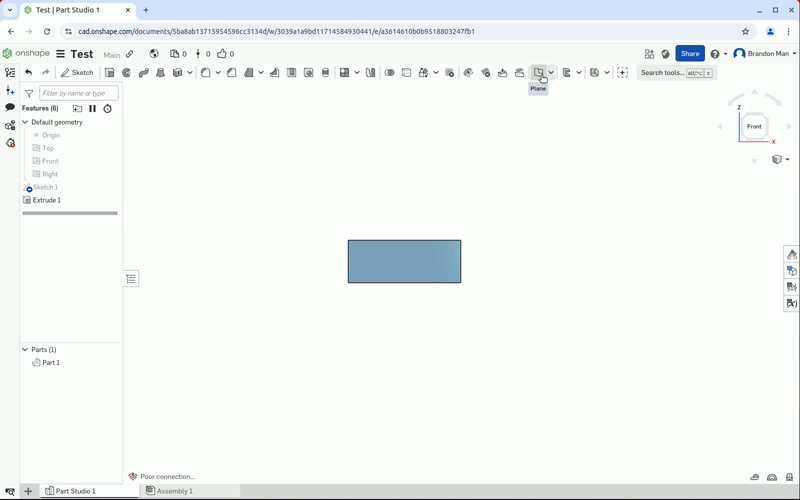
click(541, 75)
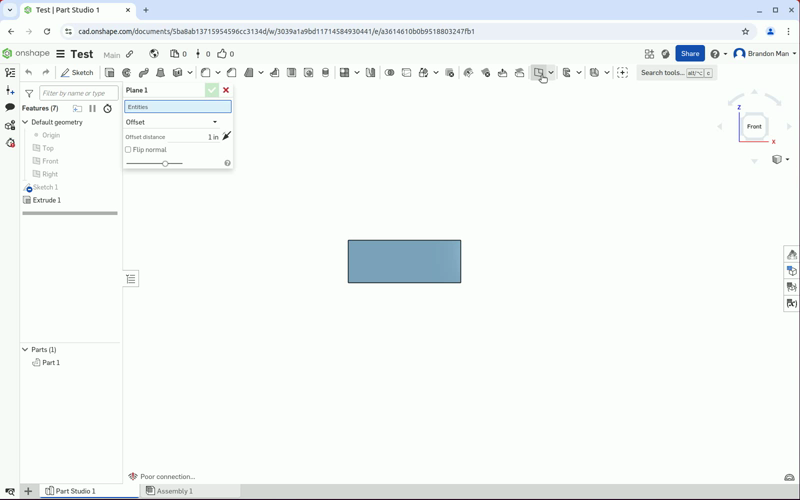
mouse_move(73, 163)
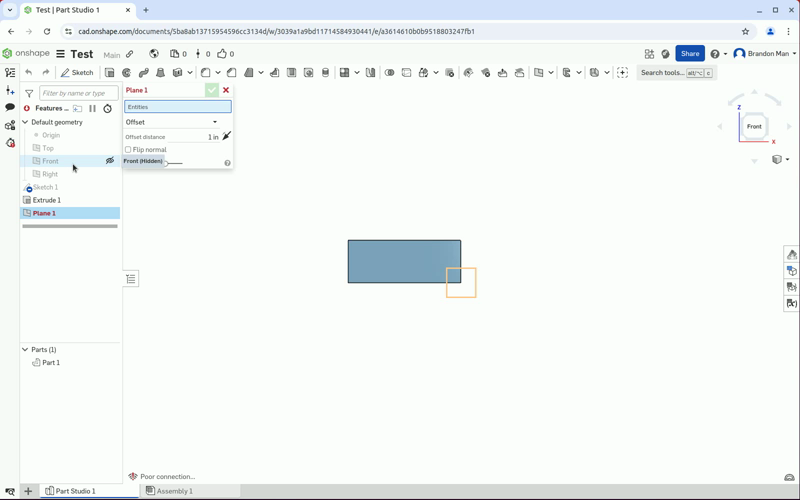
click(73, 163)
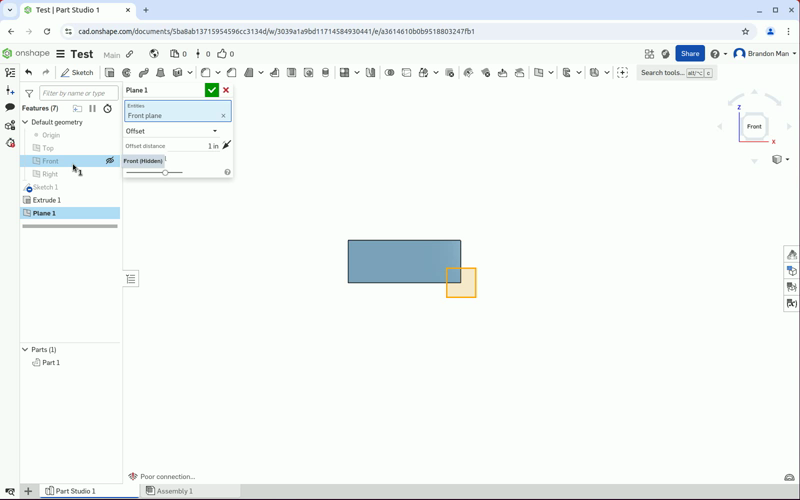
key(tab, 2)
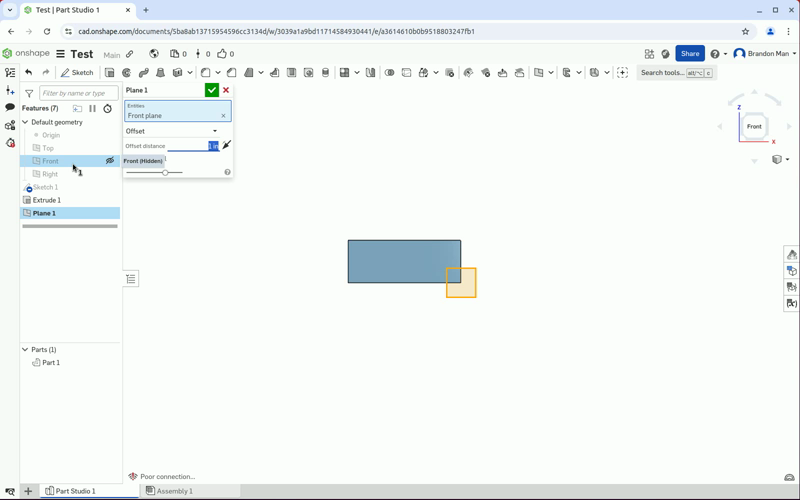
text(5.792)
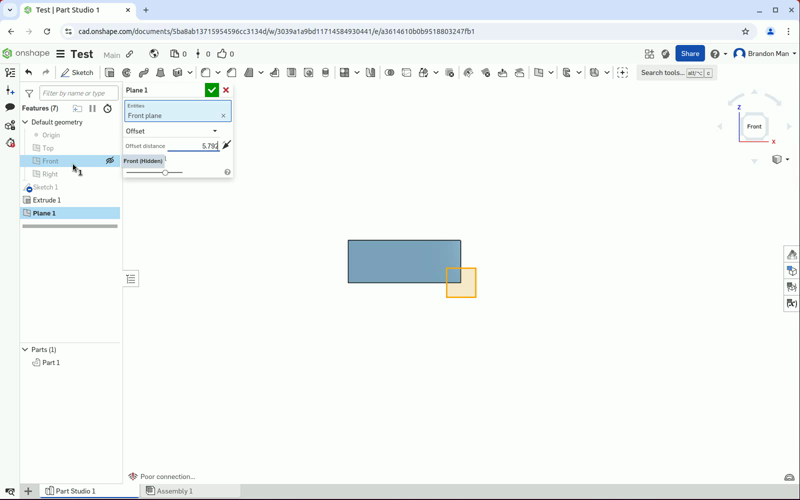
key(enter, 2)
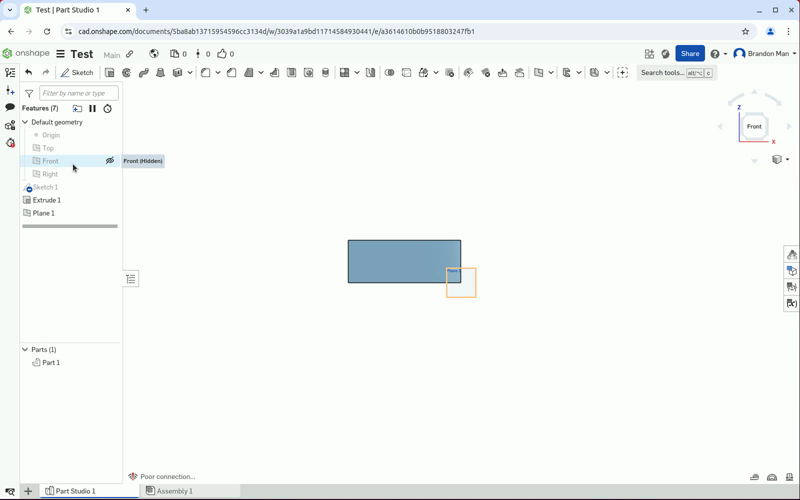
key(shift+s)
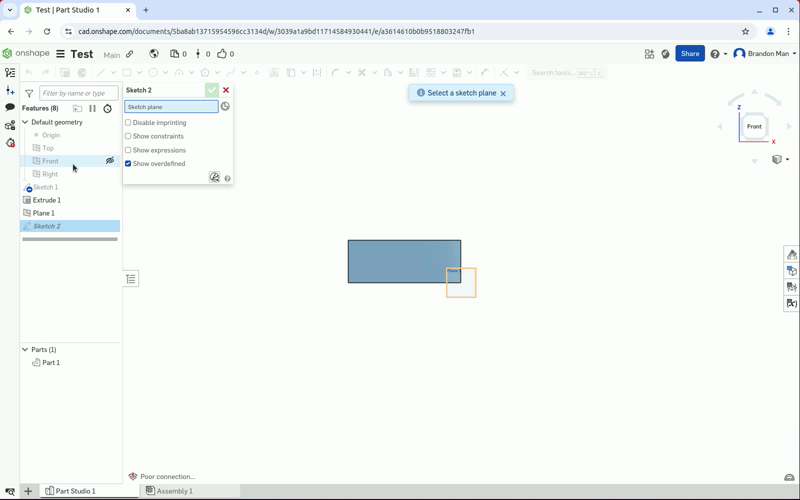
mouse_move(73, 215)
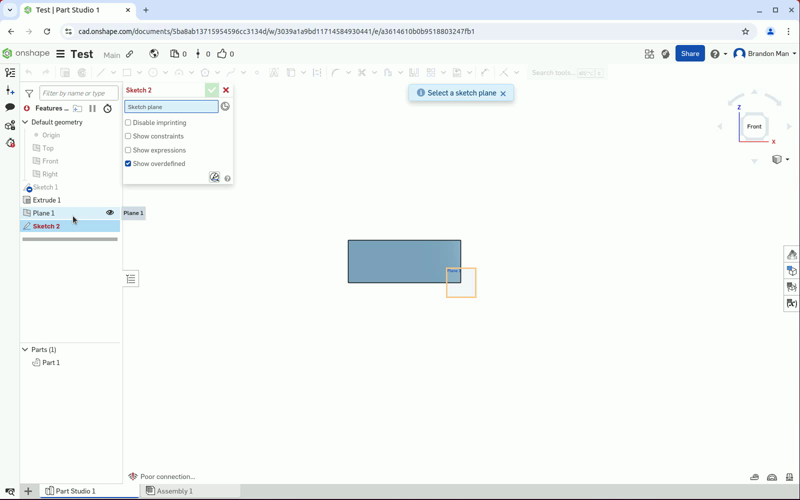
click(73, 215)
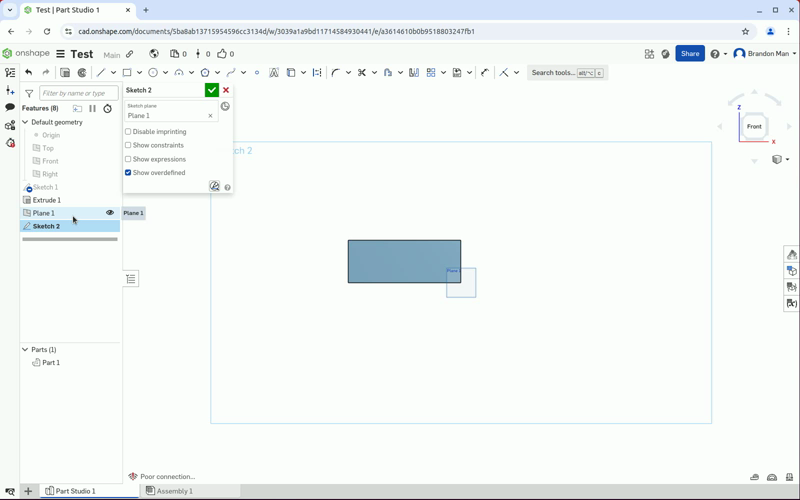
mouse_move(73, 352)
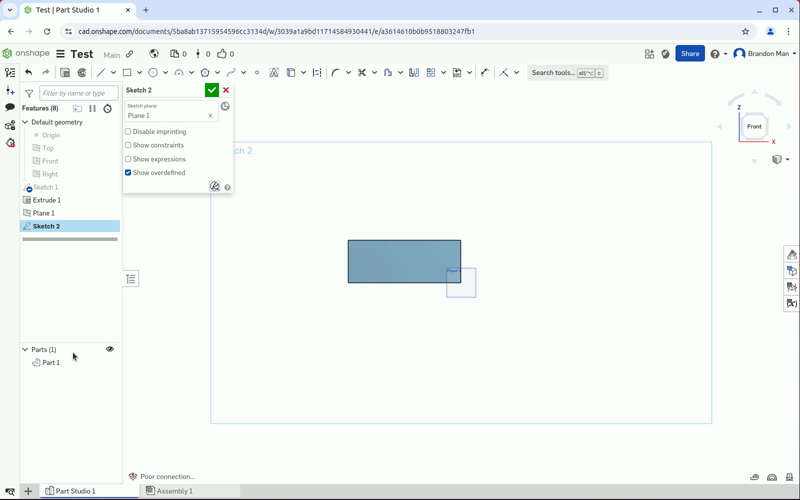
key(y)
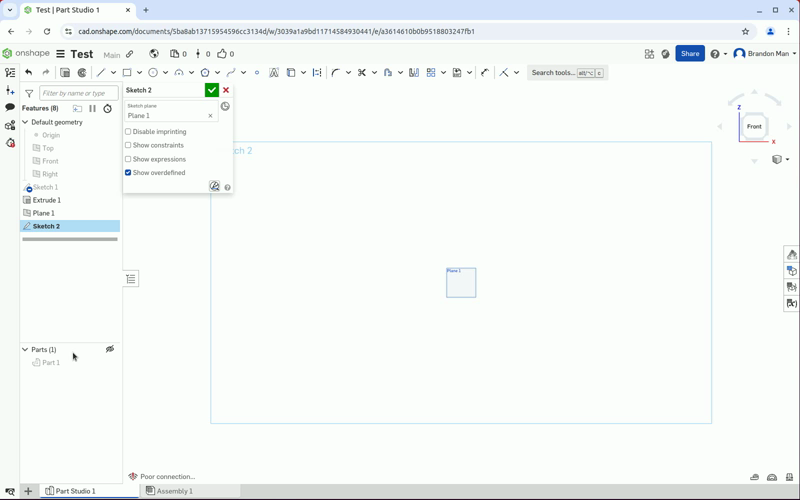
key(l)
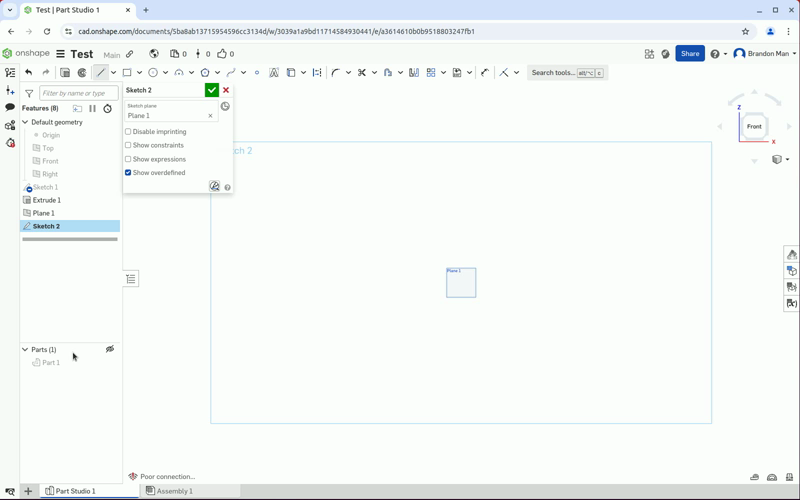
key_down(shift)
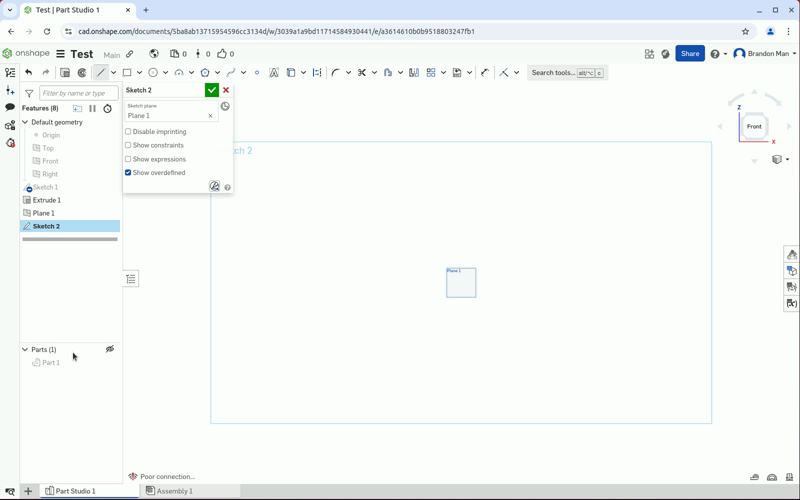
mouse_move(348, 282)
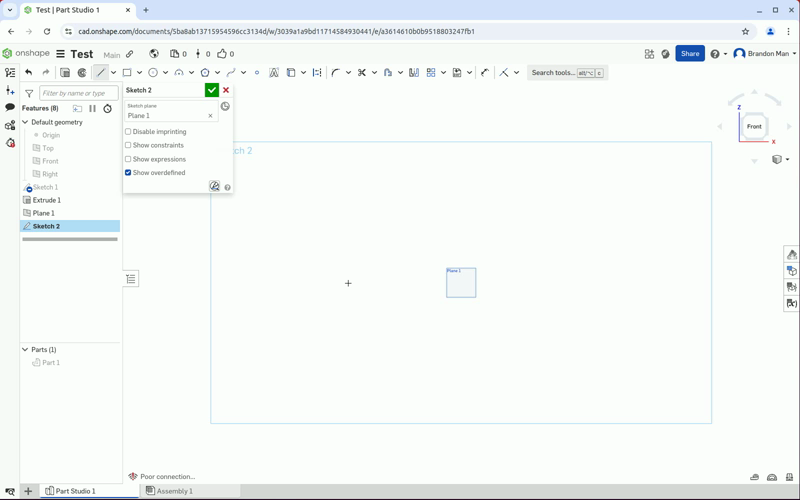
click(348, 282)
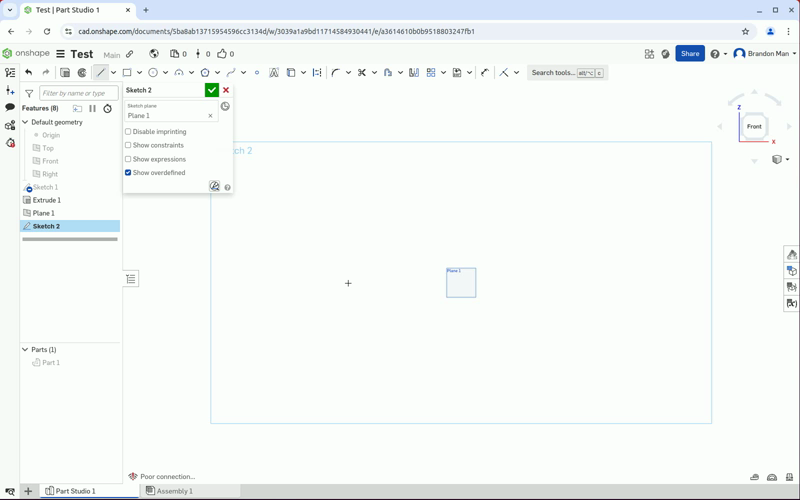
key_up(shift)
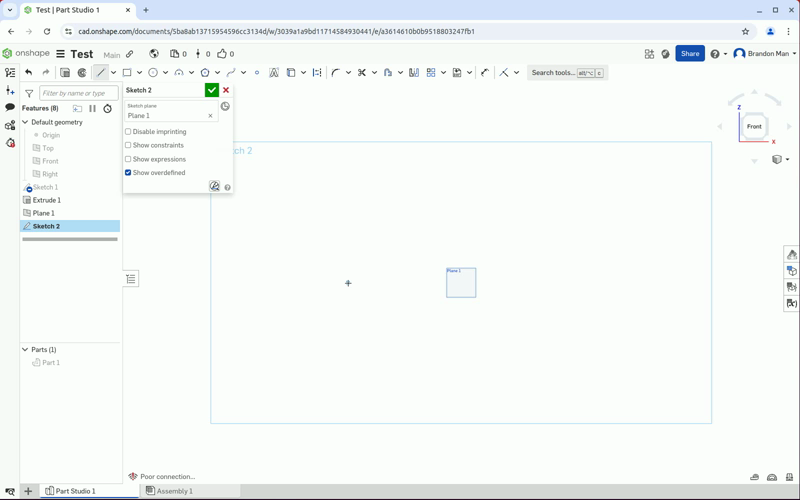
key_down(shift)
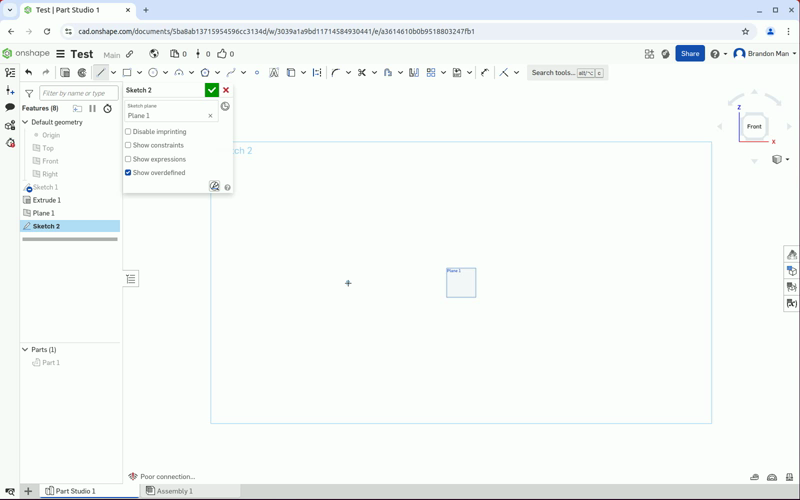
mouse_move(419, 282)
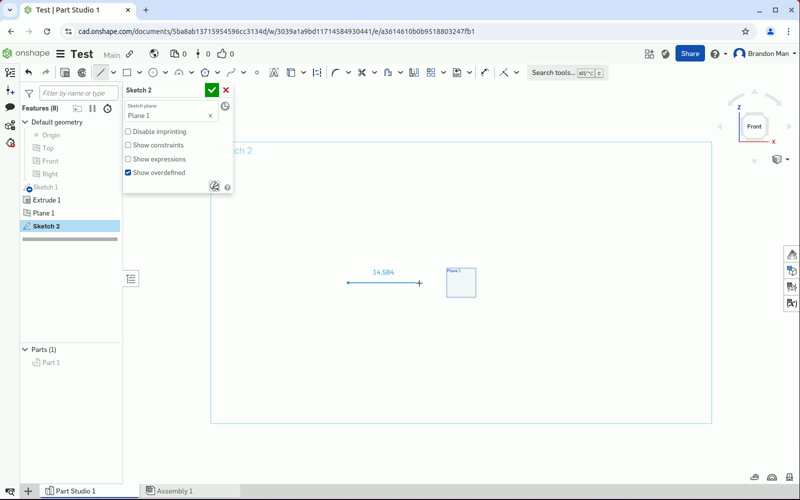
click(419, 282)
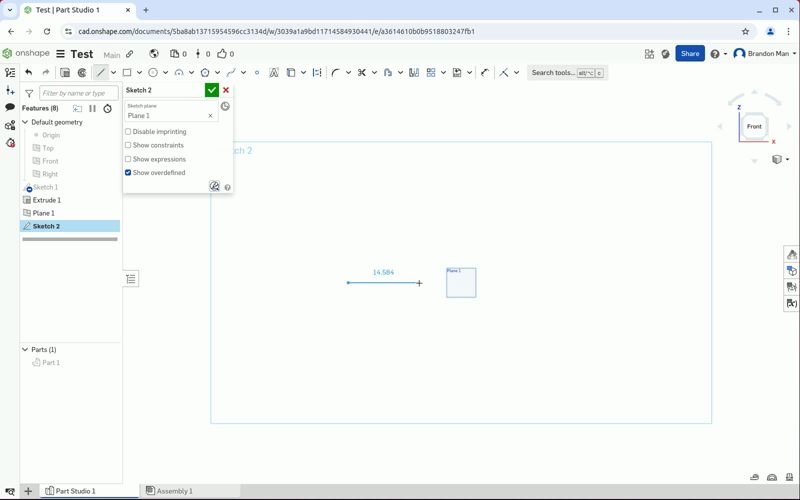
key_up(shift)
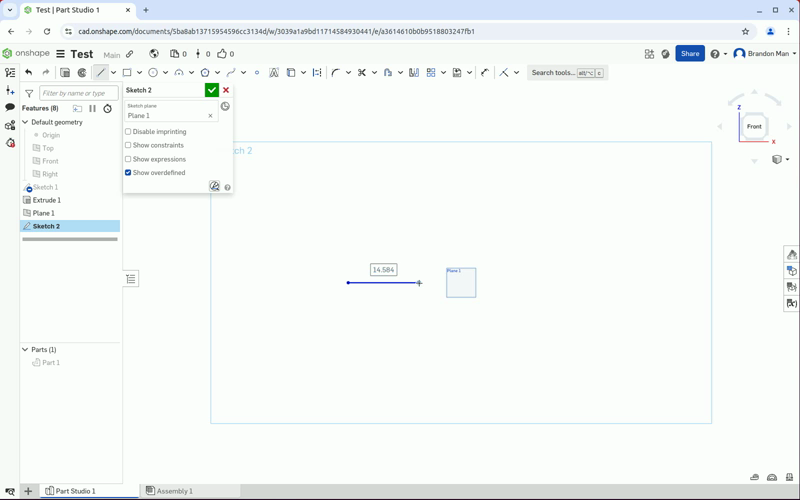
key_down(shift)
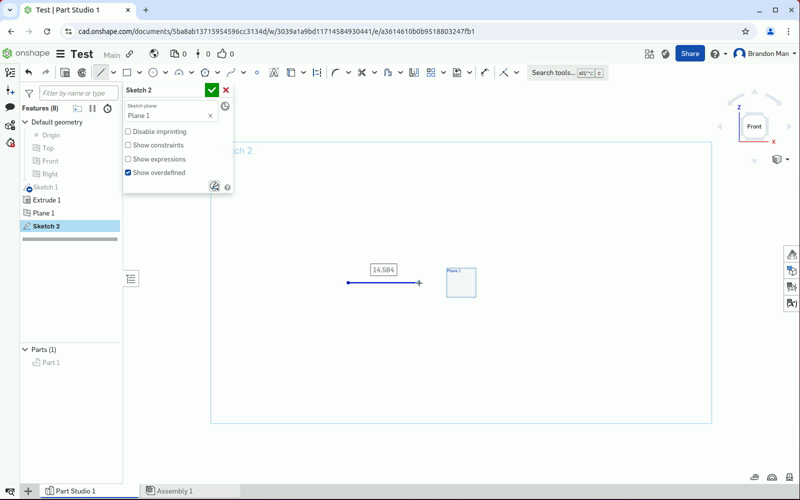
mouse_move(449, 282)
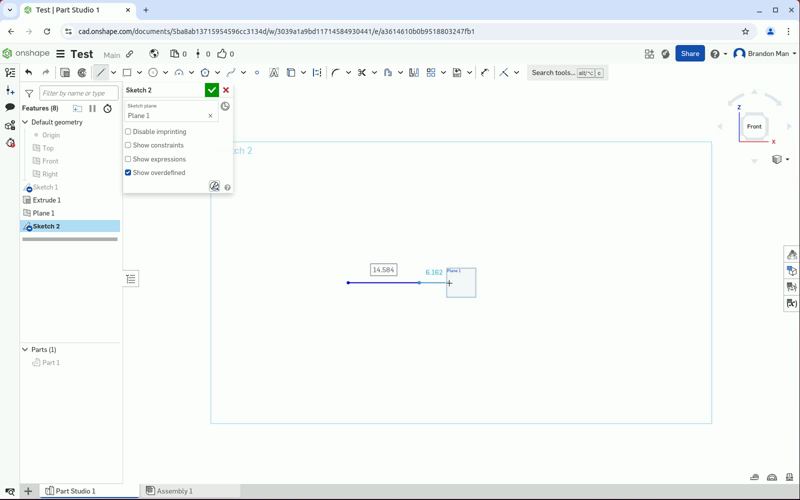
mouse_move(419, 240)
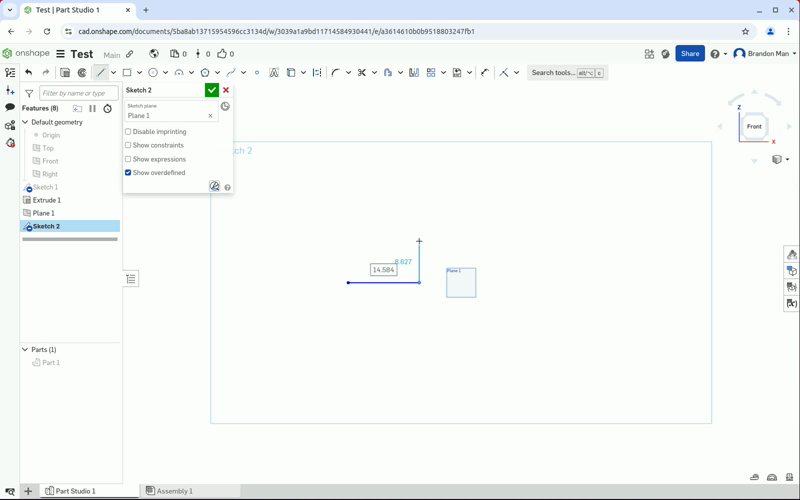
click(419, 240)
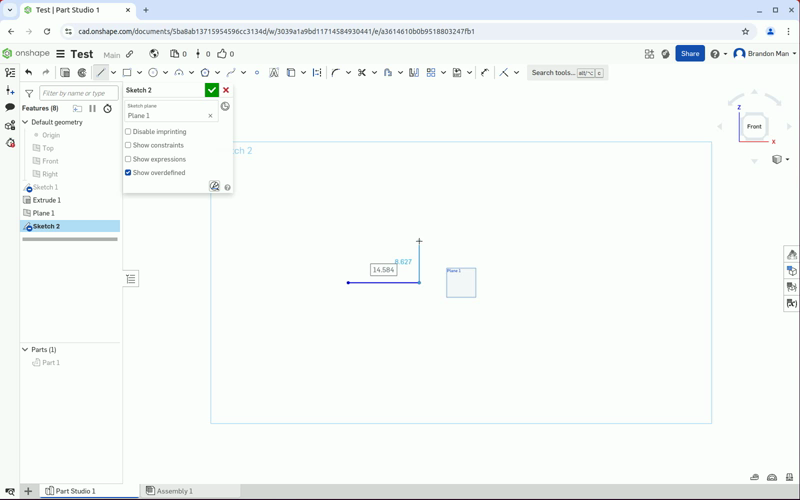
key_up(shift)
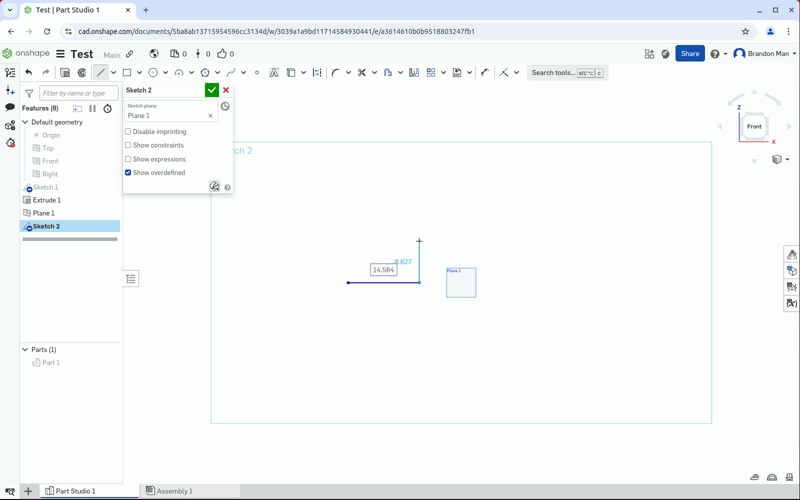
key_down(shift)
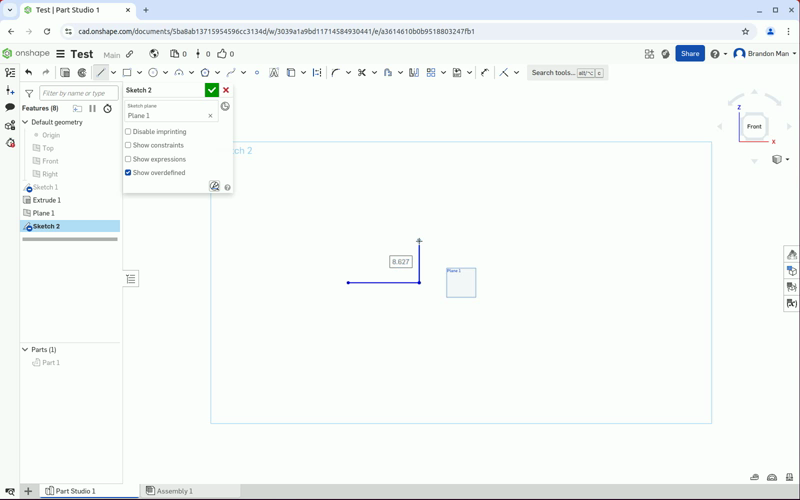
mouse_move(348, 240)
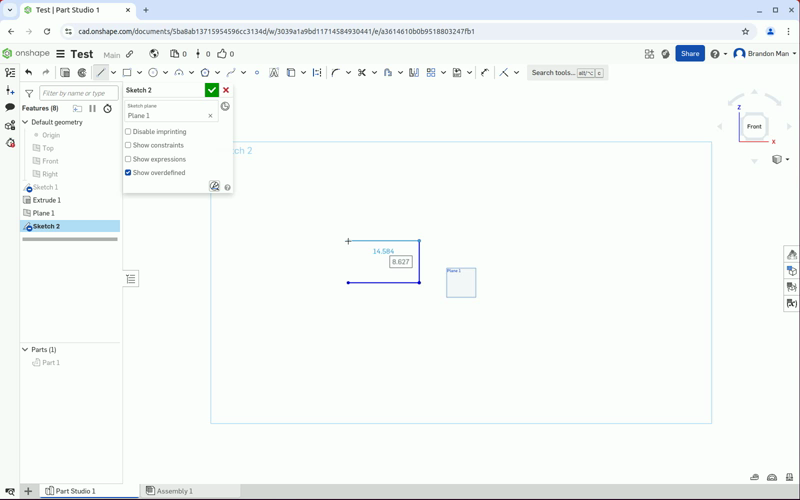
click(348, 240)
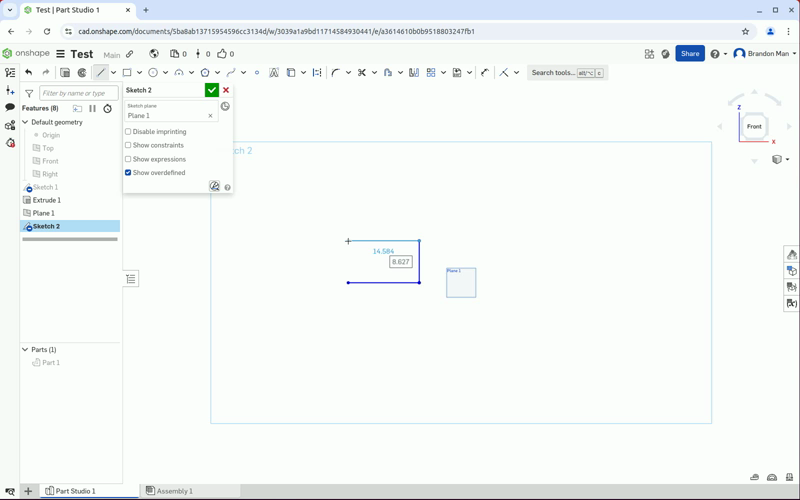
key_up(shift)
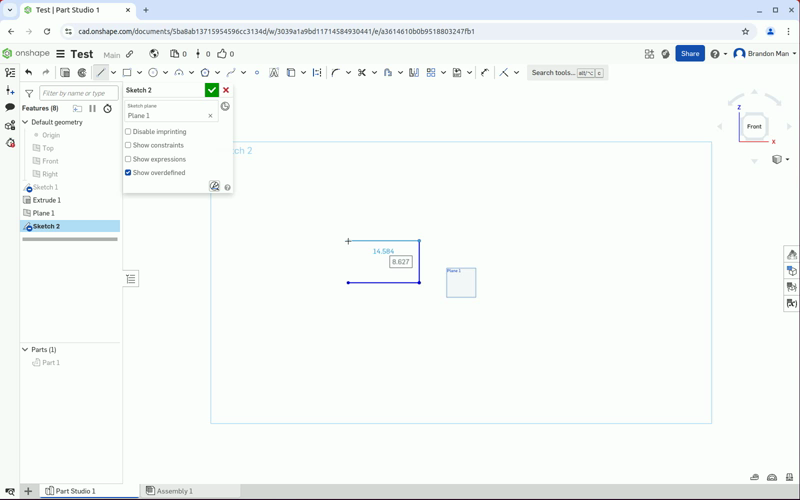
mouse_move(378, 240)
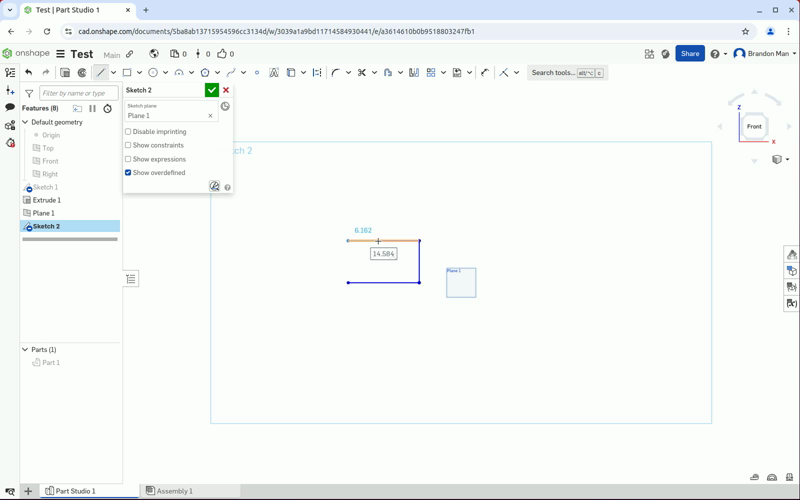
key_down(shift)
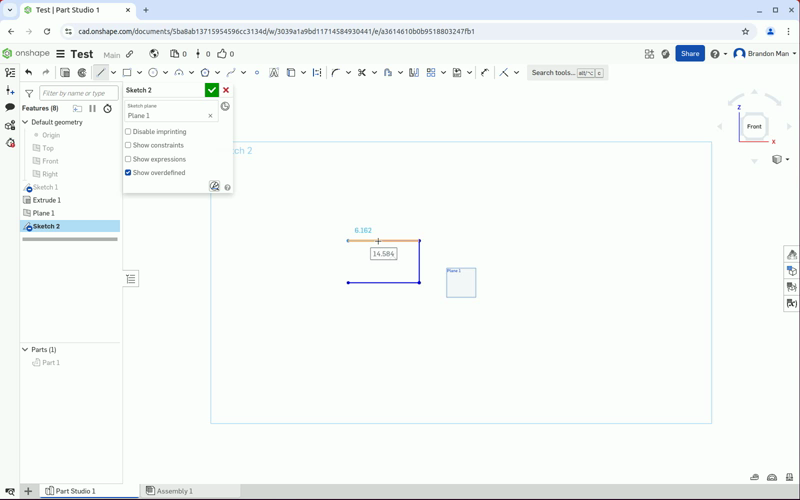
mouse_move(348, 282)
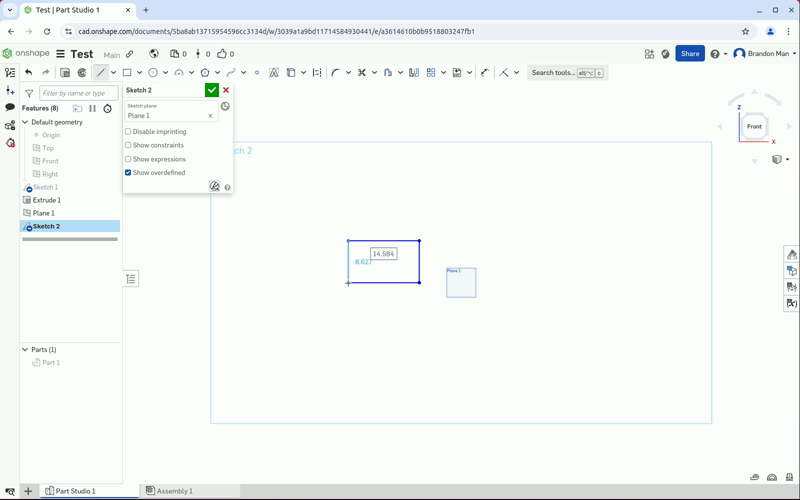
key_up(shift)
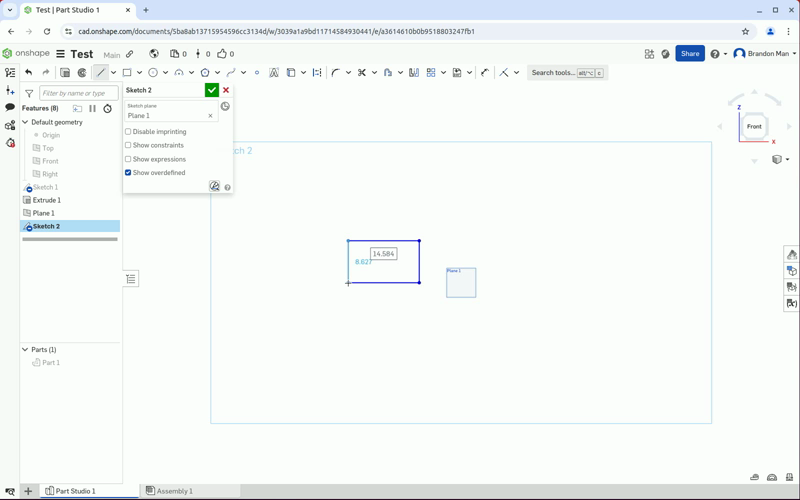
click(348, 282)
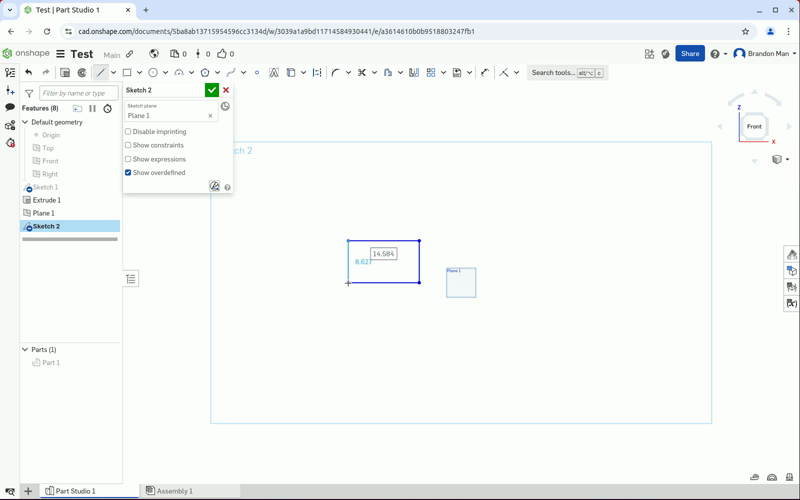
key(esc)
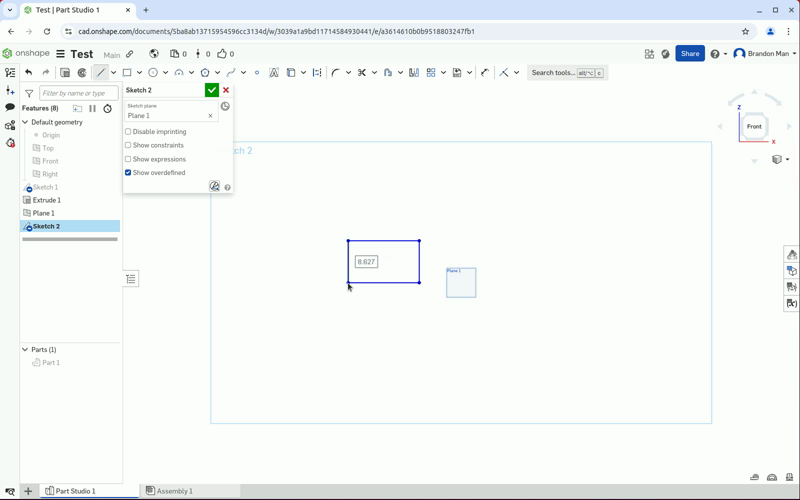
mouse_move(353, 280)
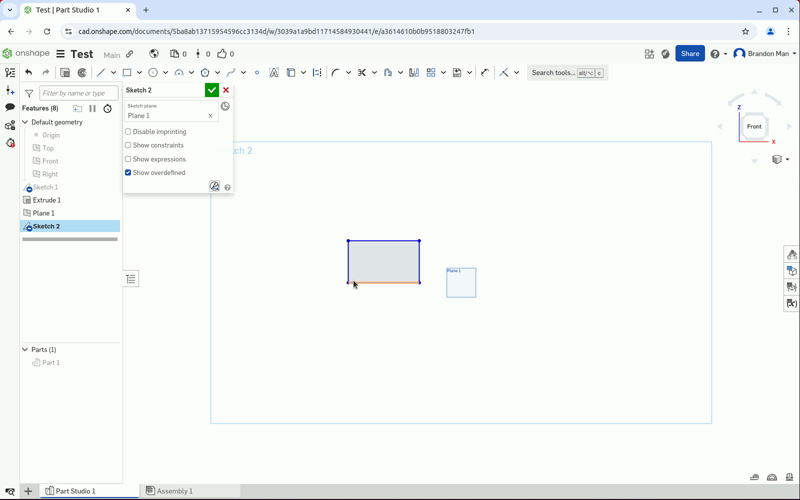
click(353, 280)
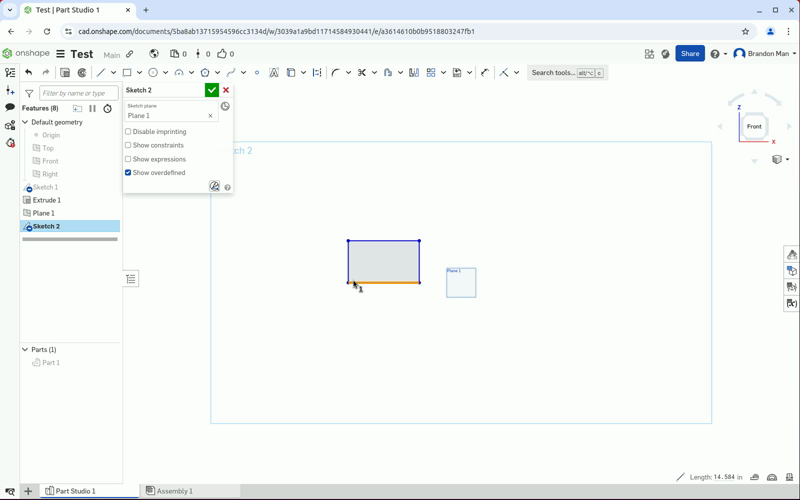
mouse_move(73, 352)
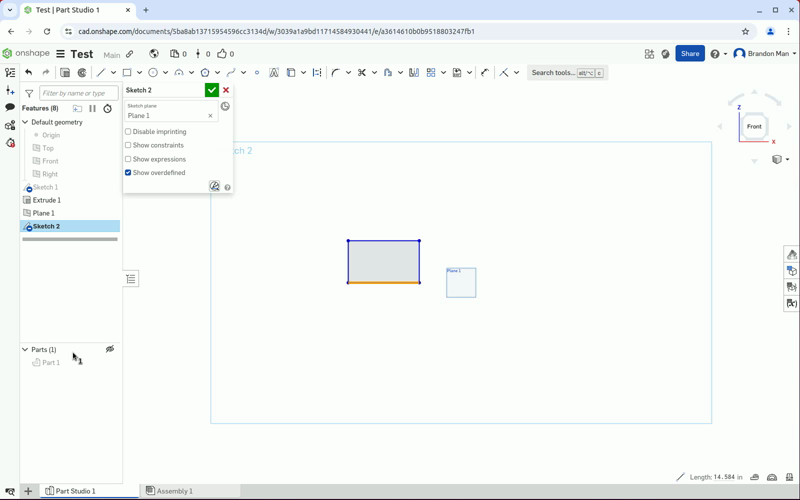
key(shift+y)
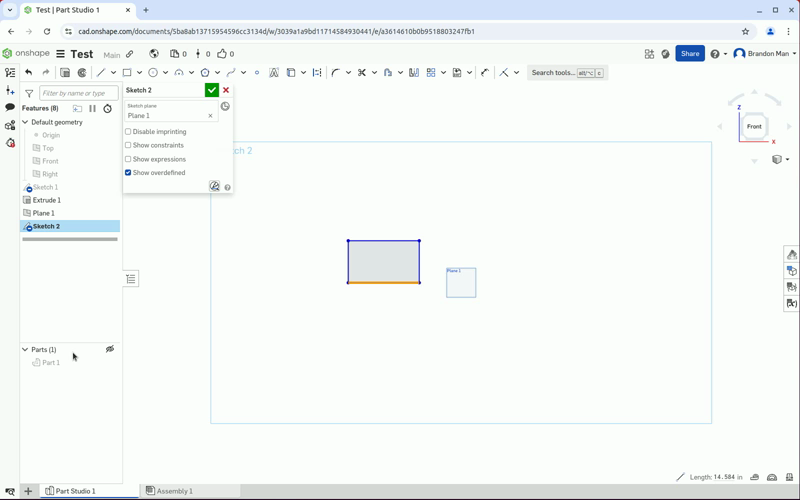
key(shift+e)
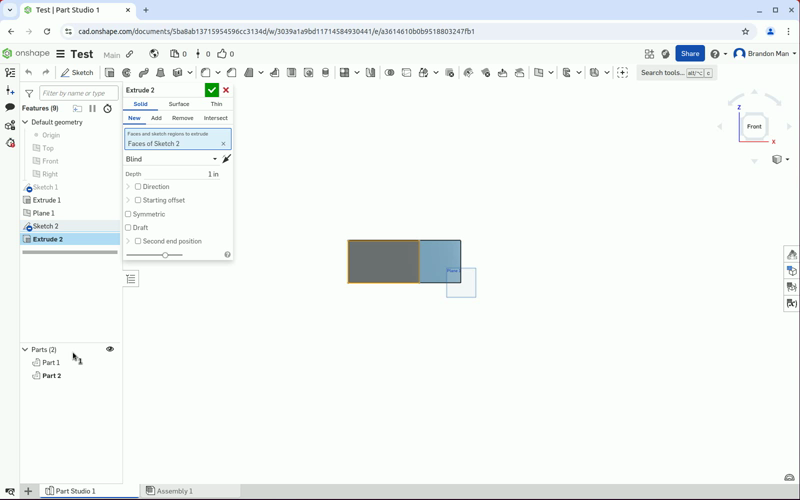
mouse_move(143, 106)
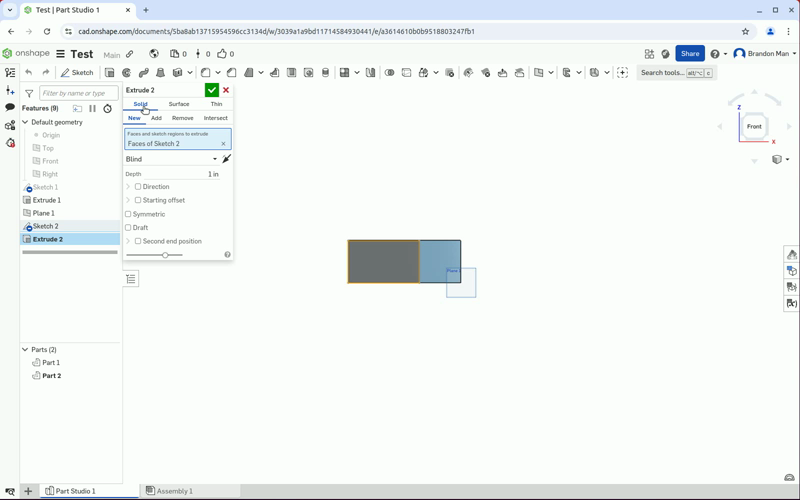
click(143, 106)
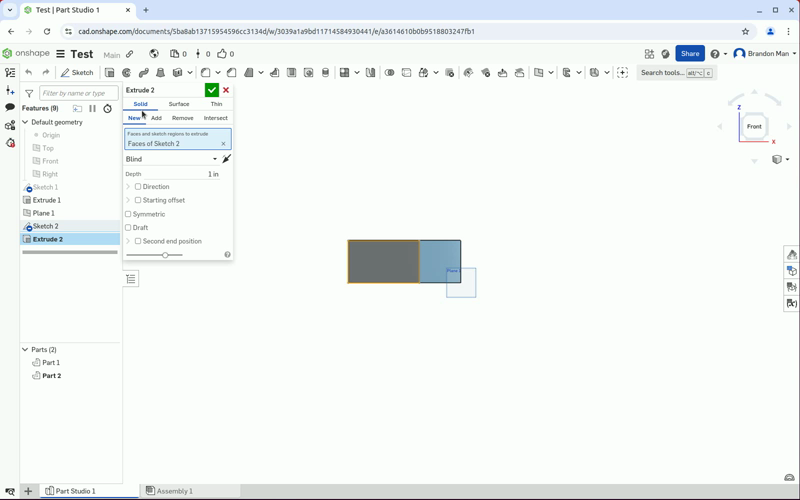
mouse_move(137, 120)
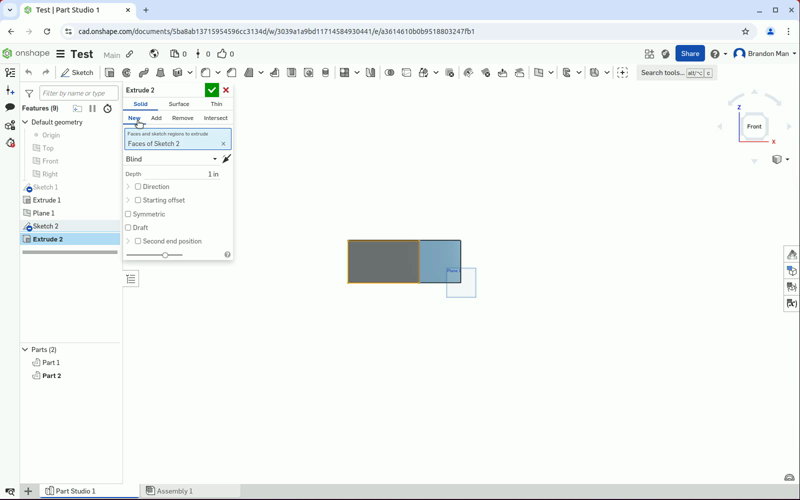
click(137, 120)
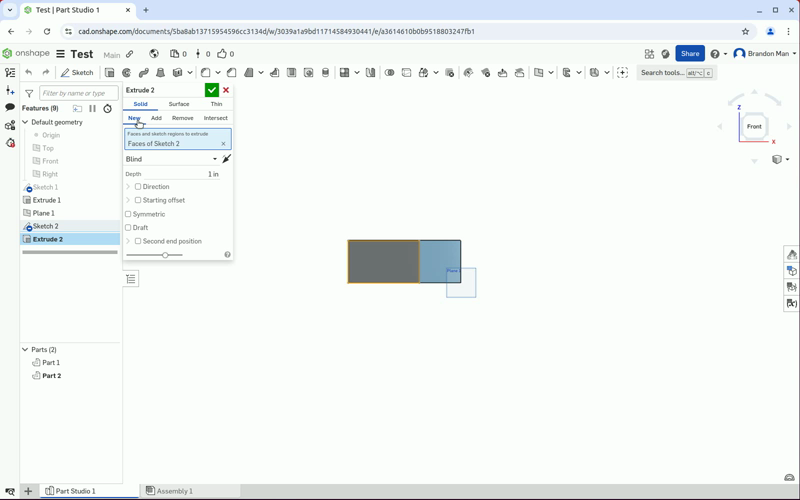
key(tab, 4)
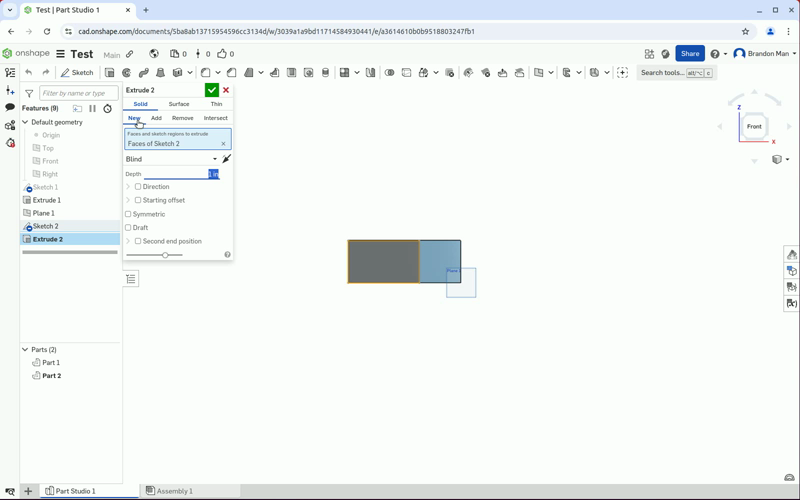
text(5.777)
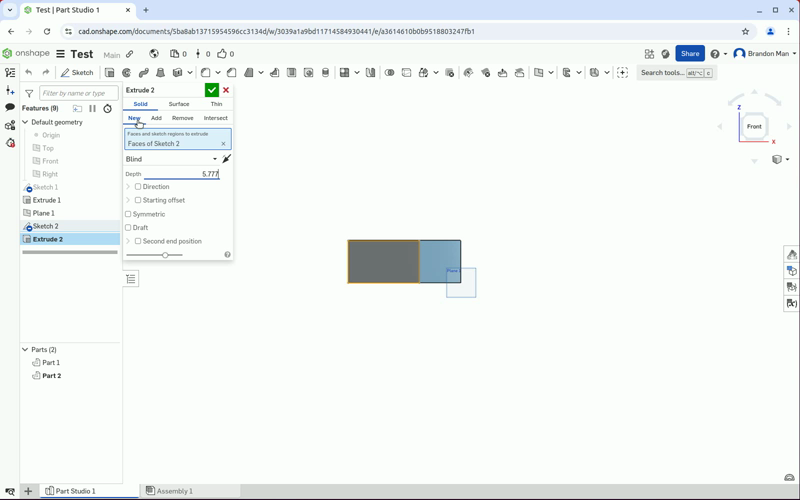
key(enter)
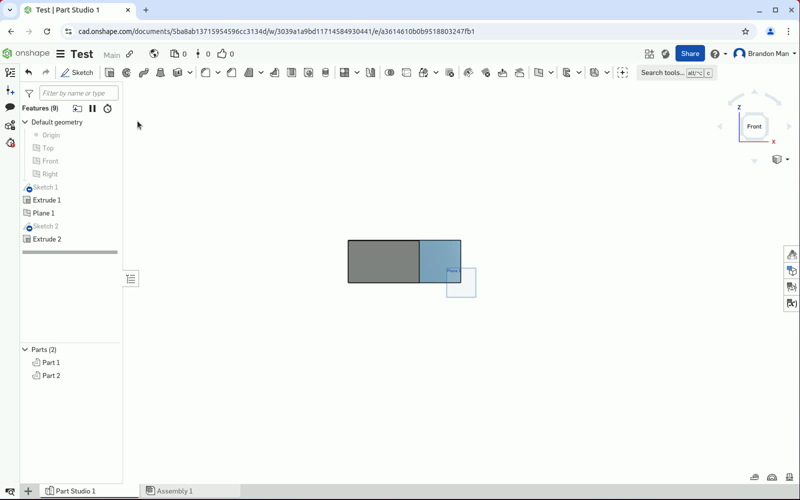
key(shift+h)
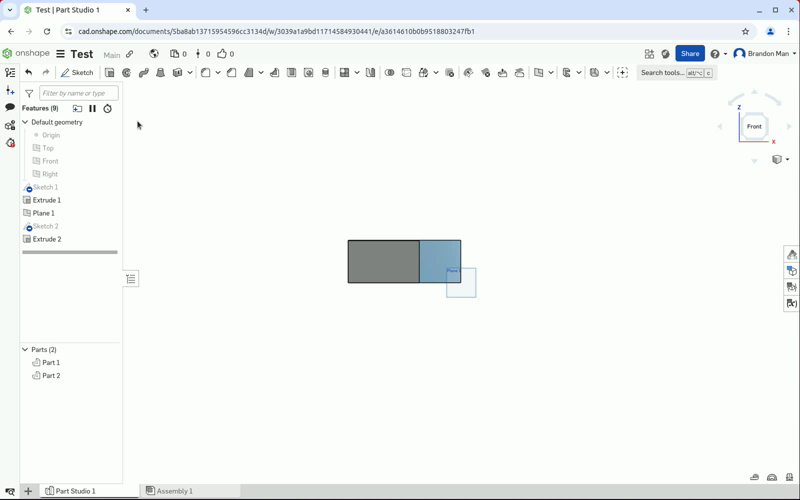
key(shift+h)
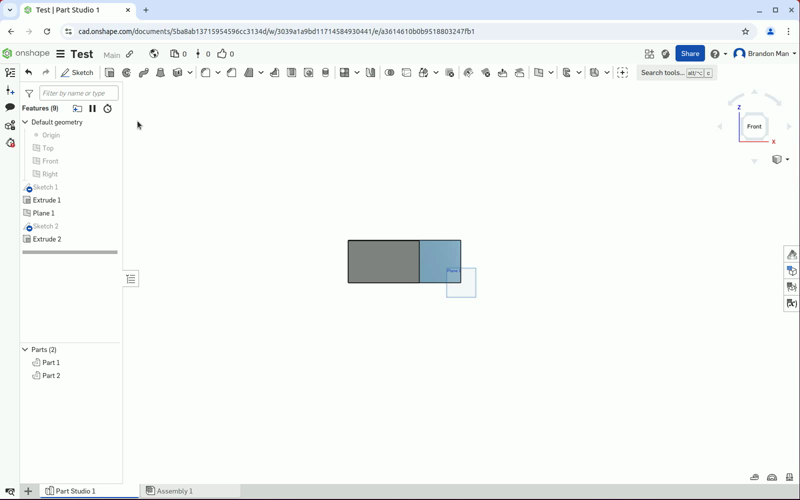
mouse_move(73, 189)
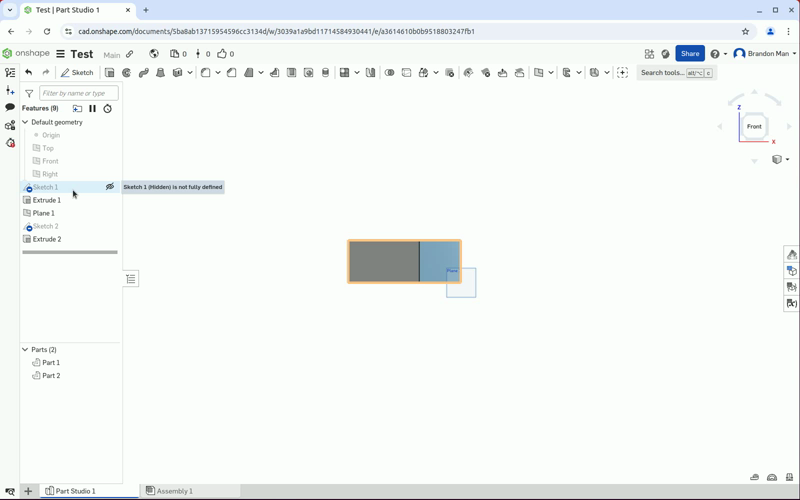
click(73, 189)
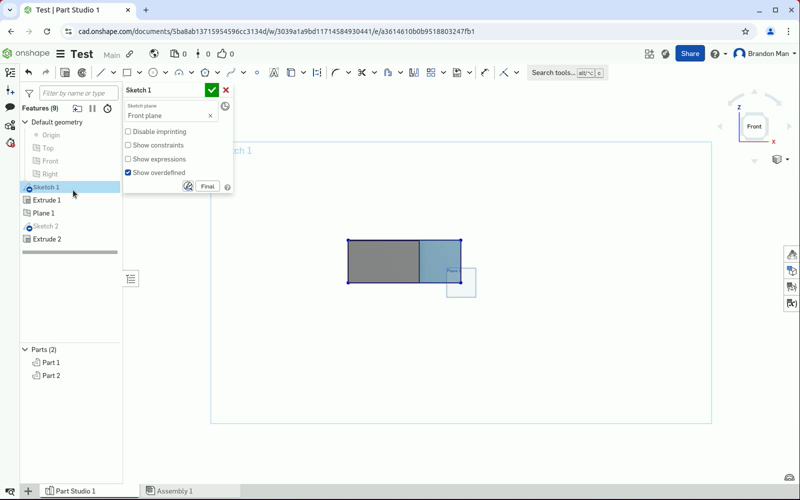
mouse_move(229, 92)
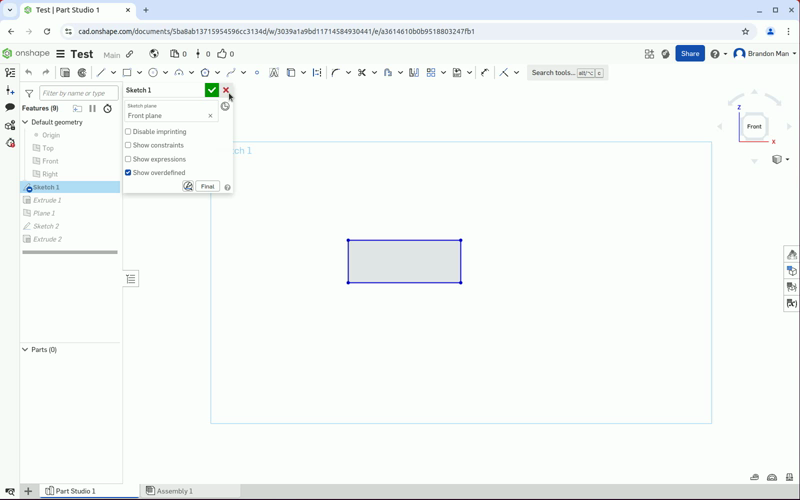
click(229, 92)
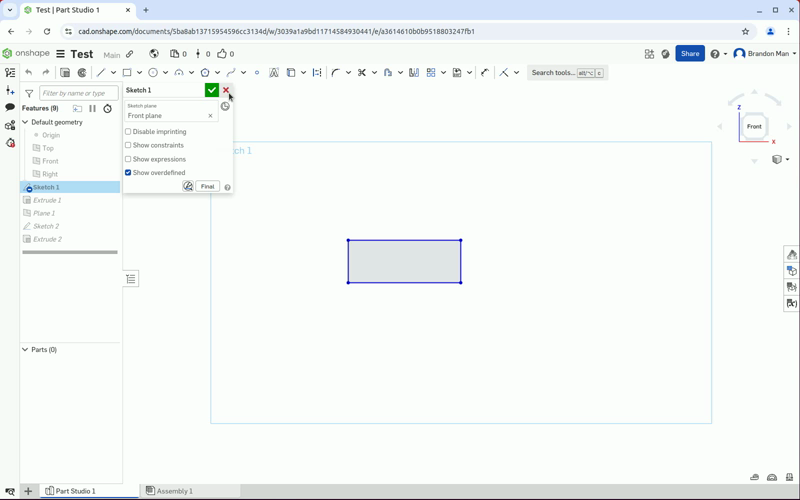
key(shift+s)
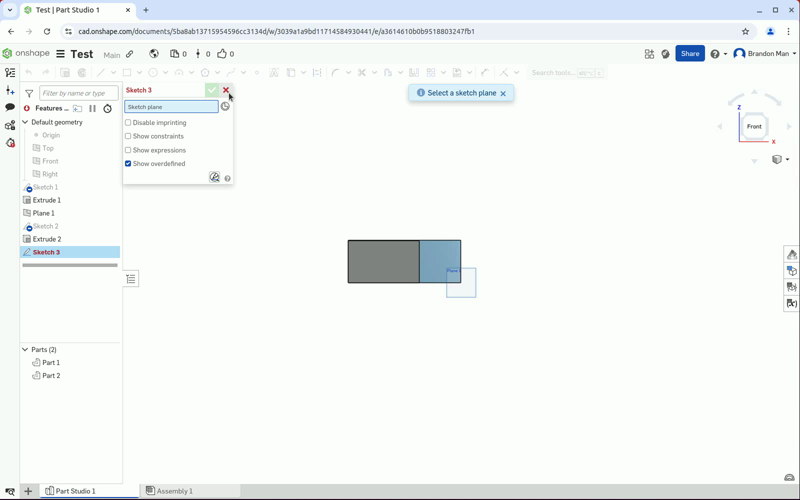
mouse_move(73, 215)
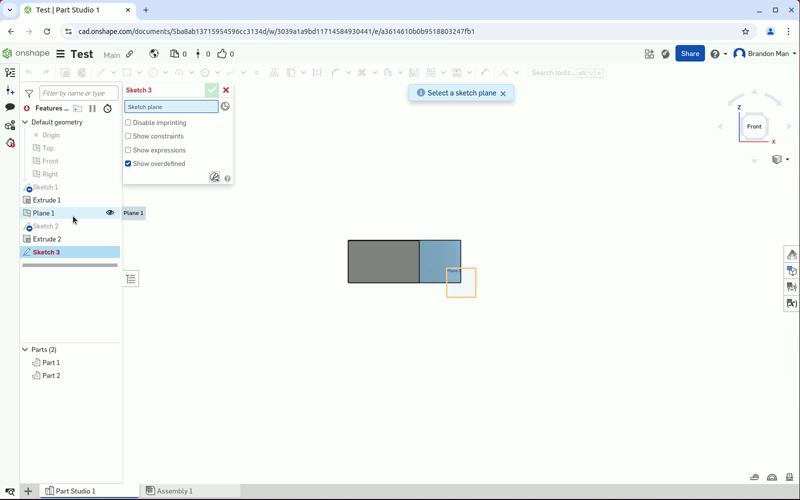
click(73, 215)
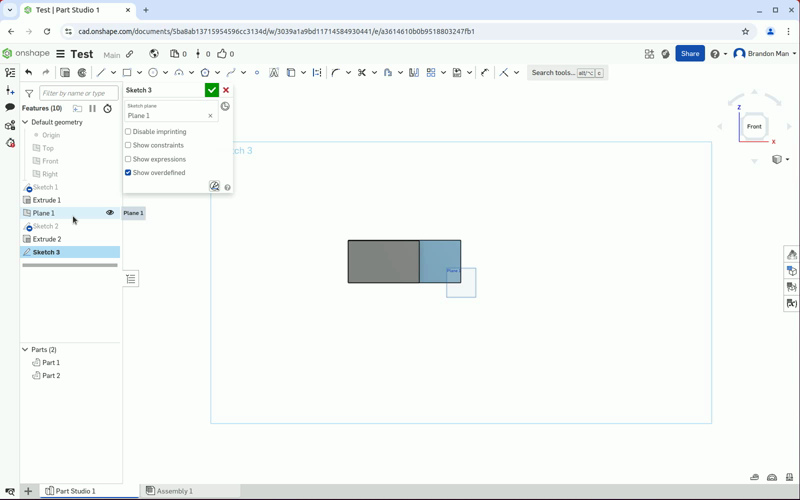
mouse_move(73, 352)
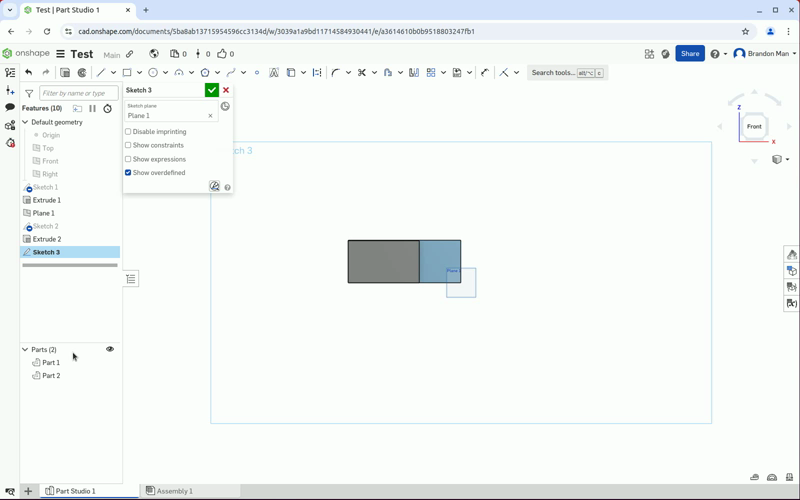
key(y)
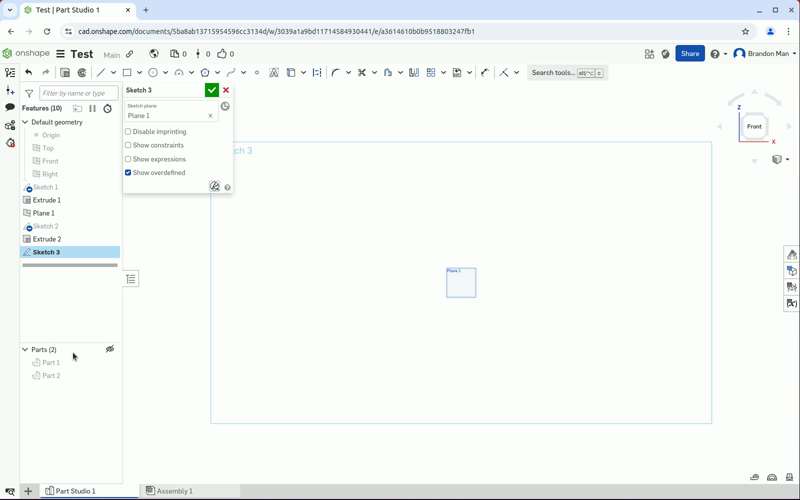
key(l)
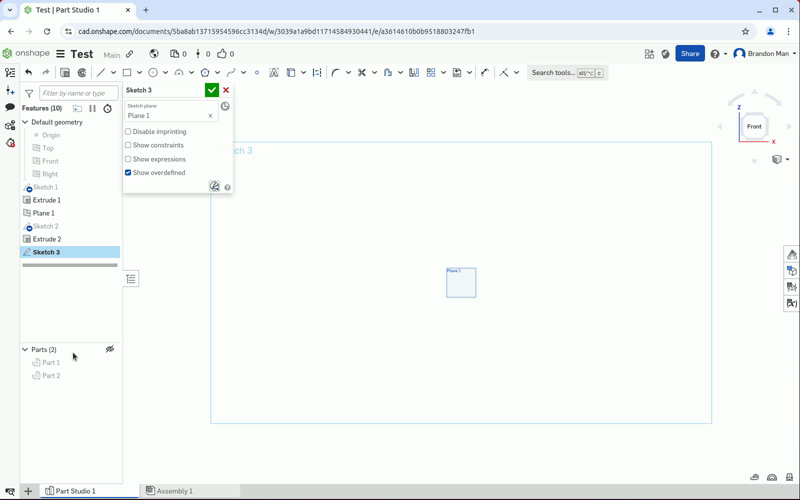
key_down(shift)
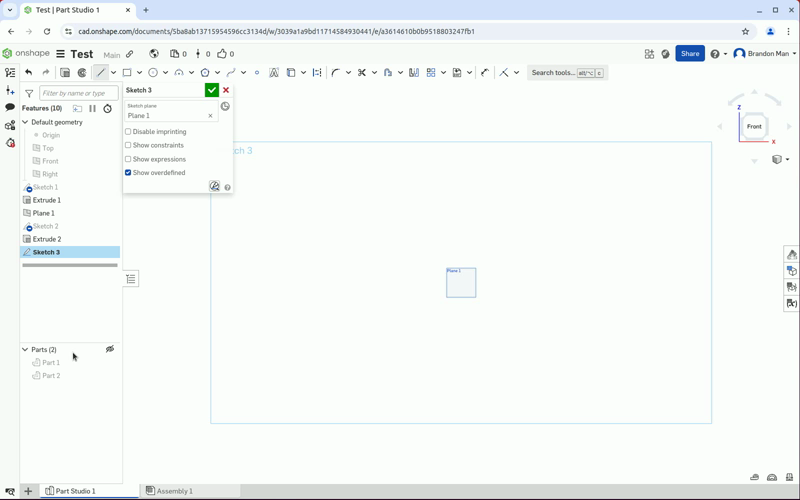
mouse_move(348, 297)
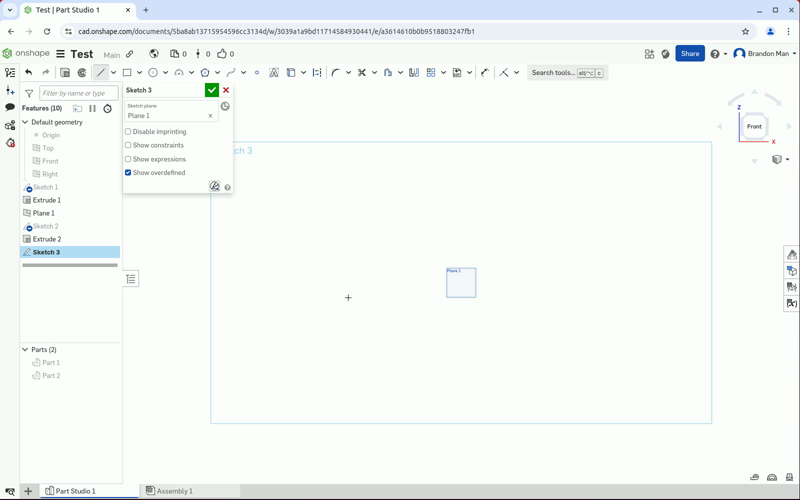
click(348, 297)
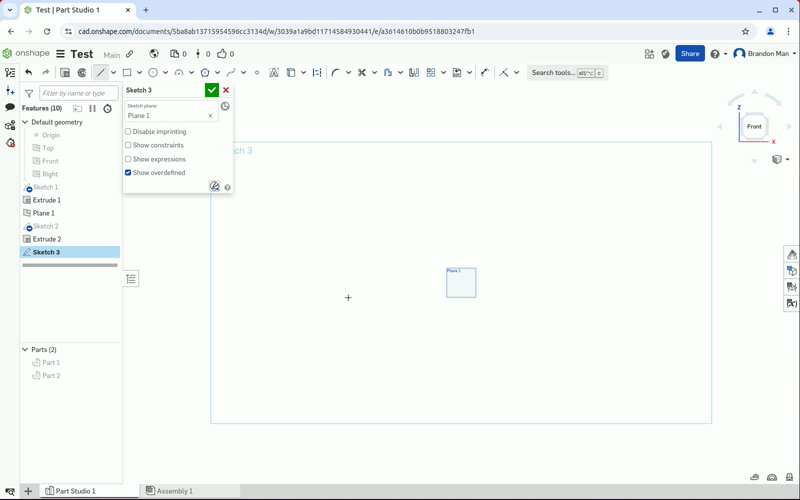
key_up(shift)
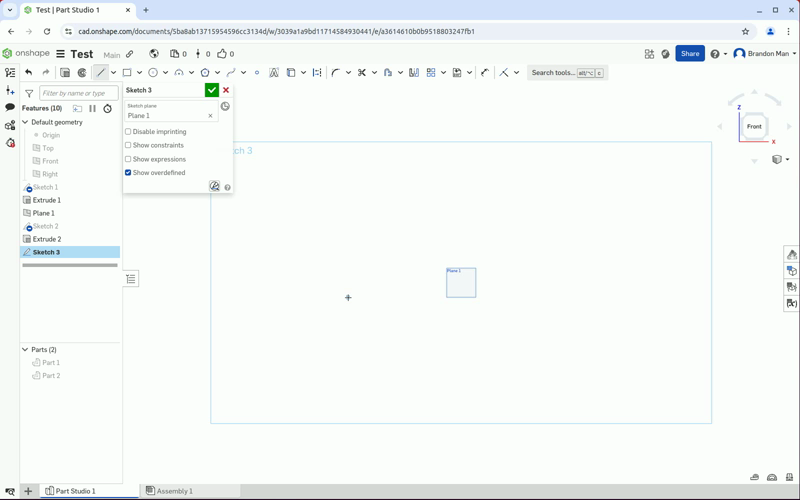
key_down(shift)
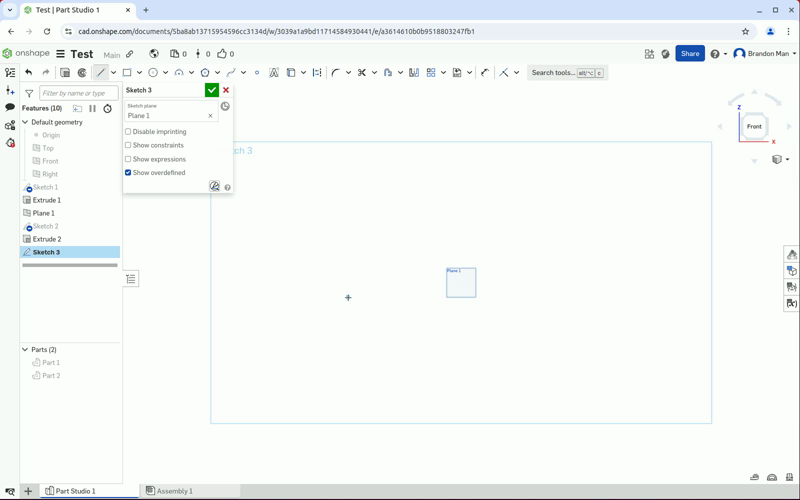
mouse_move(419, 297)
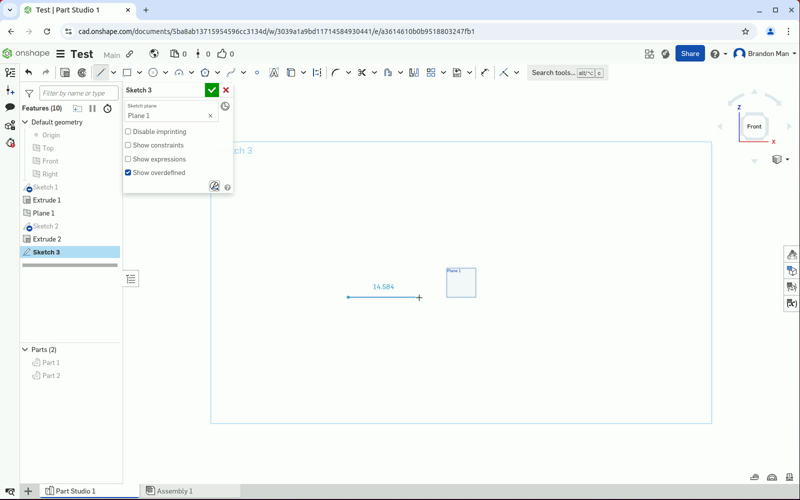
click(419, 297)
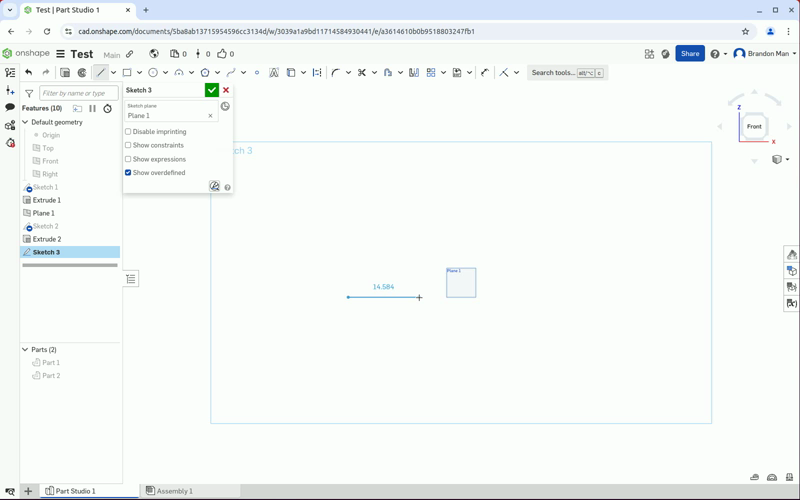
key_up(shift)
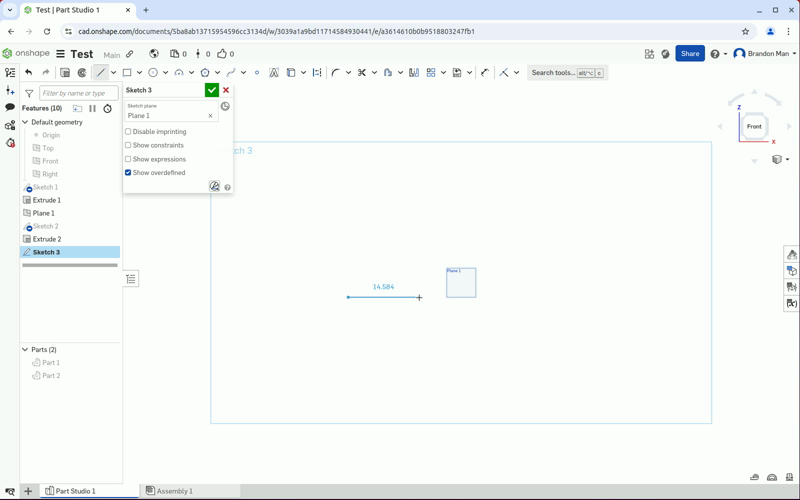
key_down(shift)
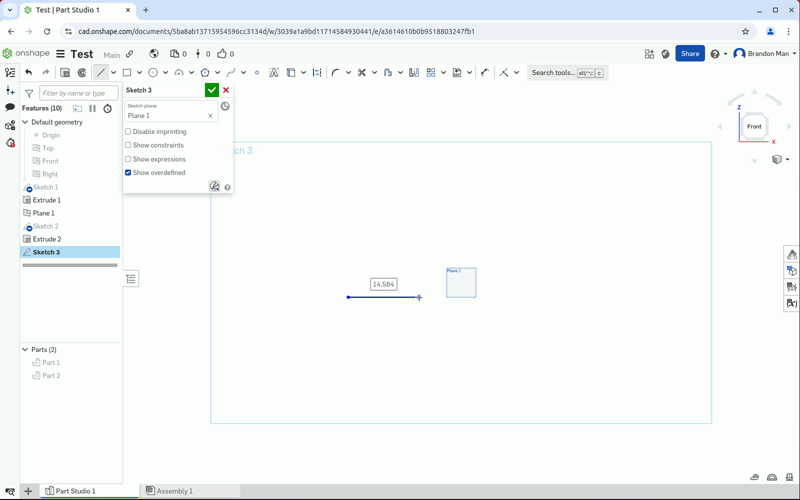
mouse_move(449, 297)
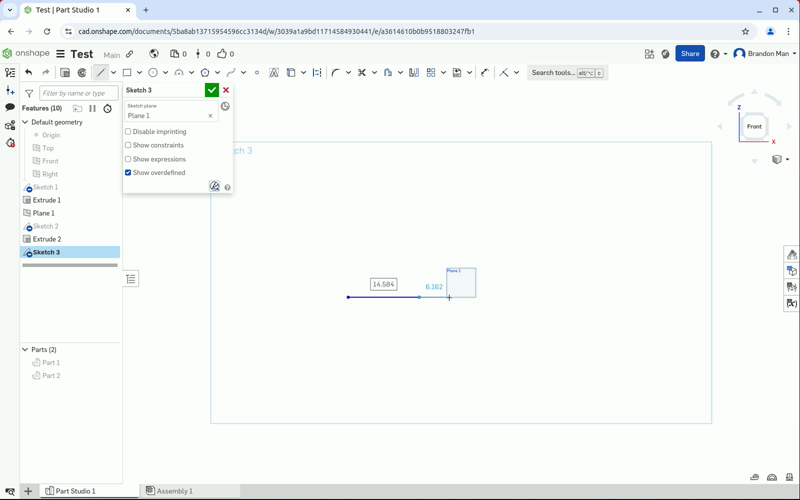
mouse_move(419, 282)
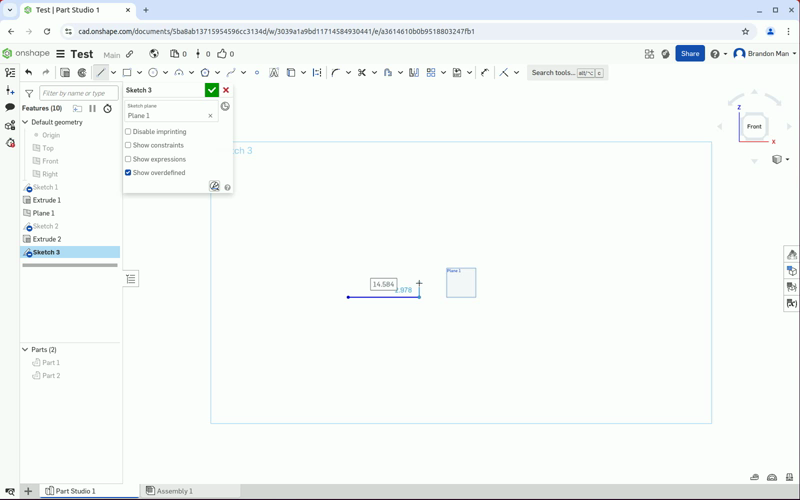
click(419, 282)
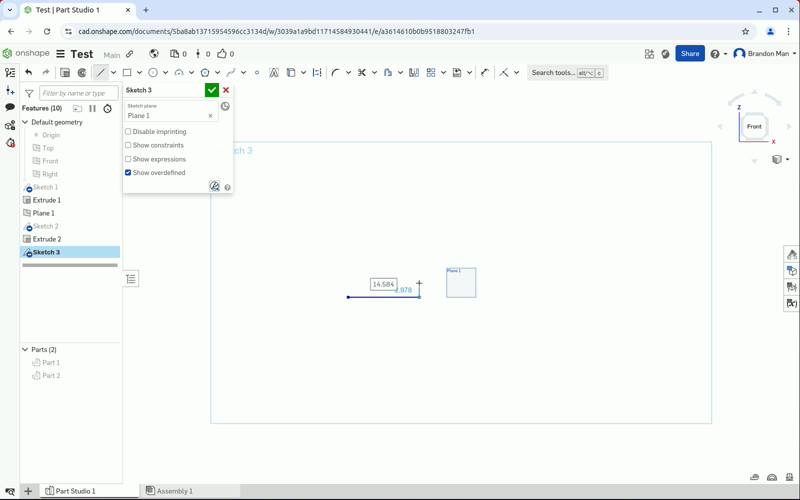
key_up(shift)
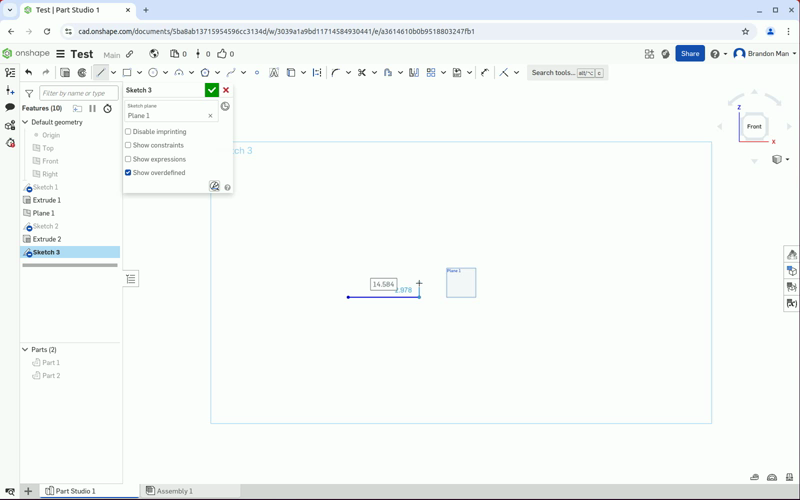
key_down(shift)
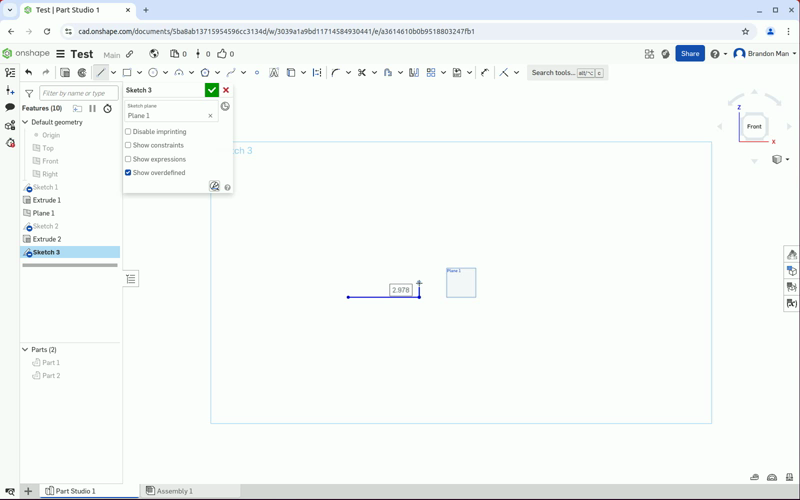
mouse_move(348, 282)
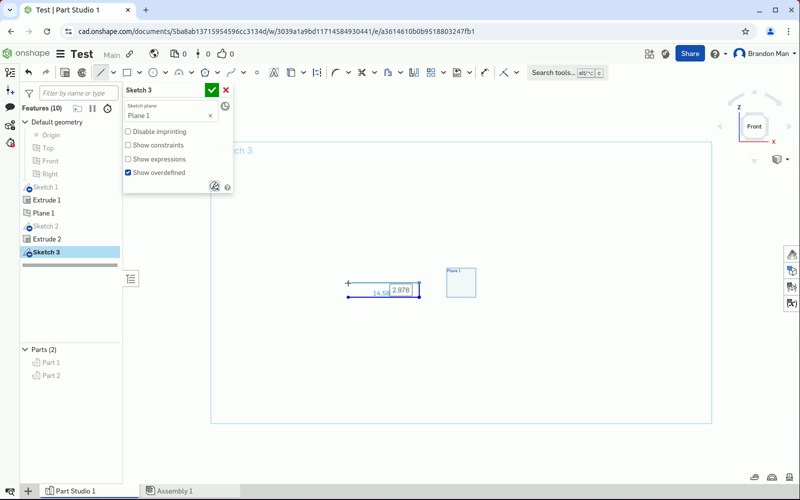
click(348, 282)
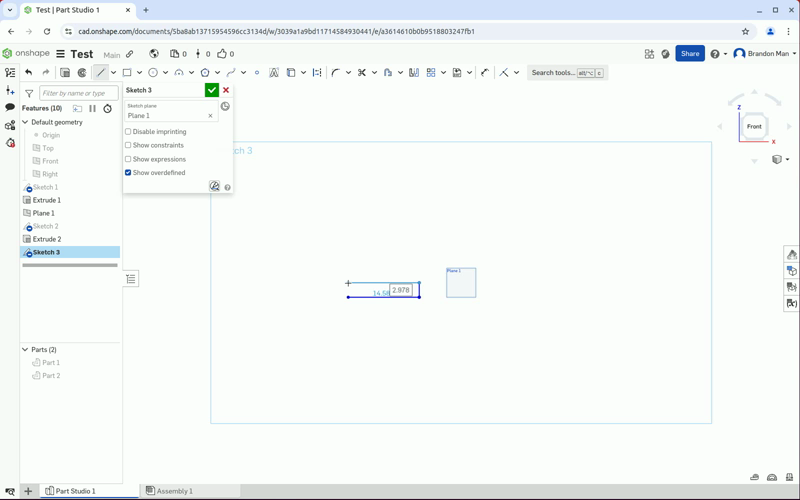
key_up(shift)
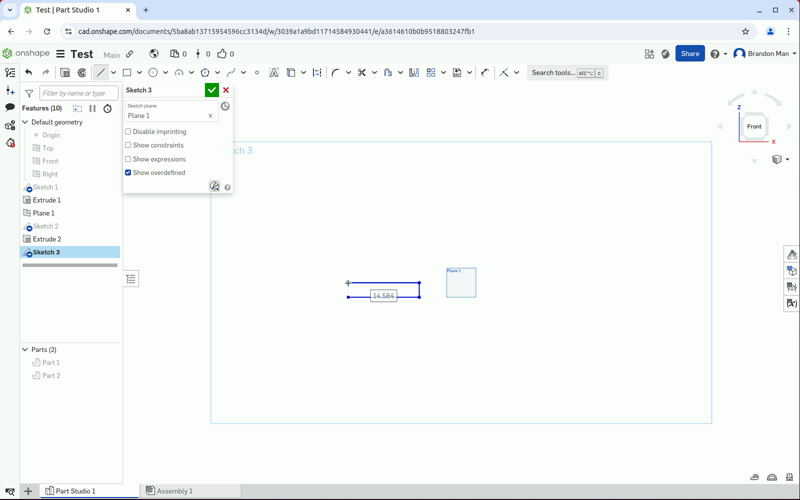
mouse_move(378, 282)
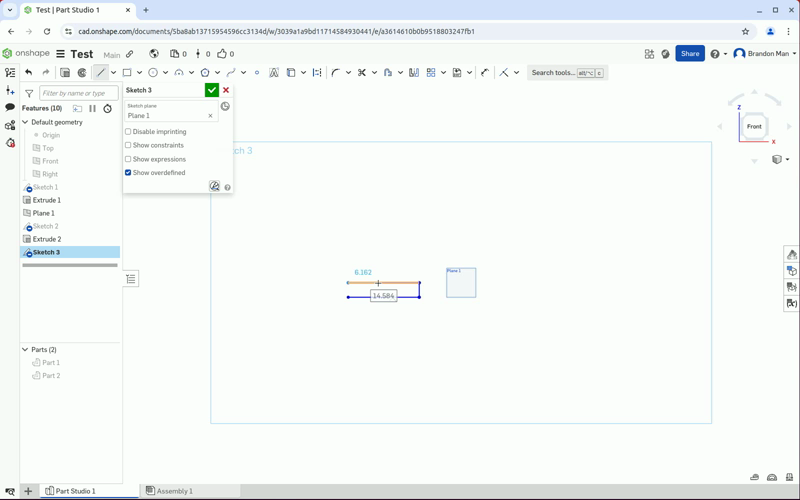
key_down(shift)
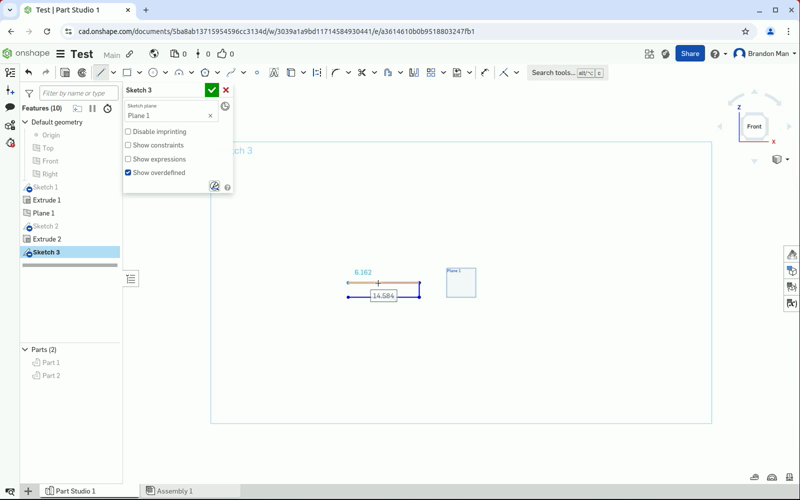
mouse_move(348, 297)
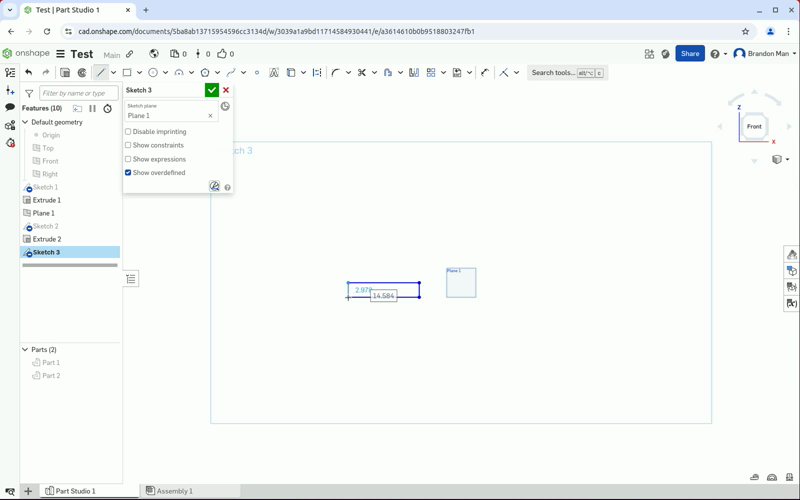
key_up(shift)
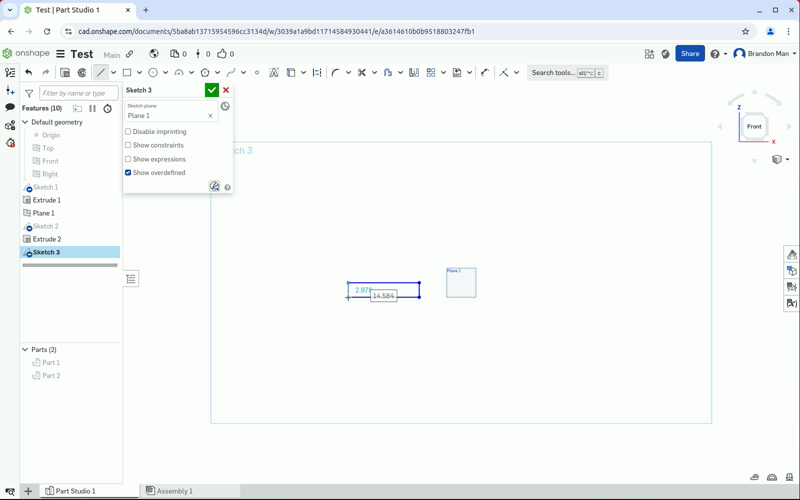
click(348, 297)
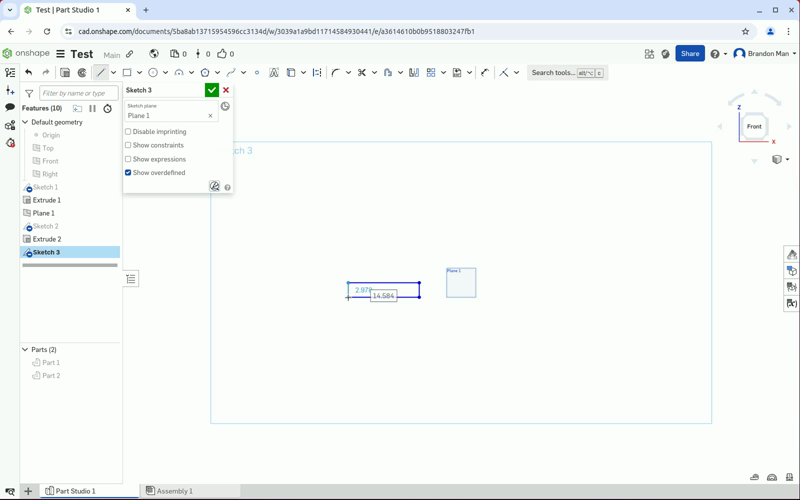
key(esc)
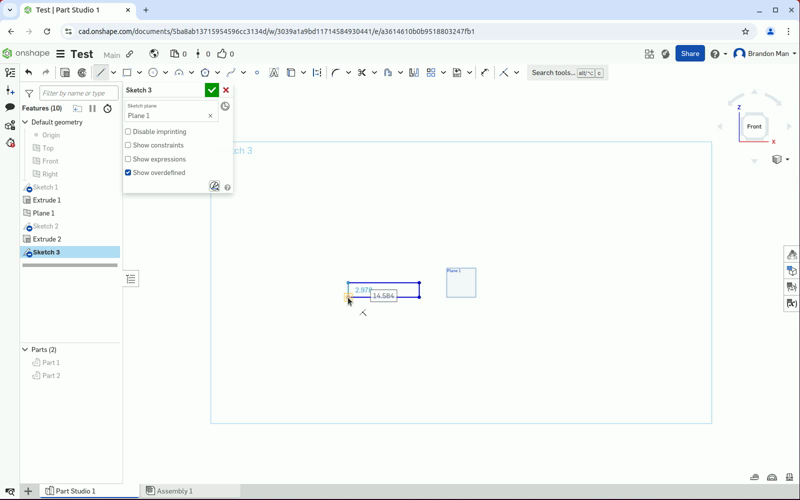
mouse_move(417, 289)
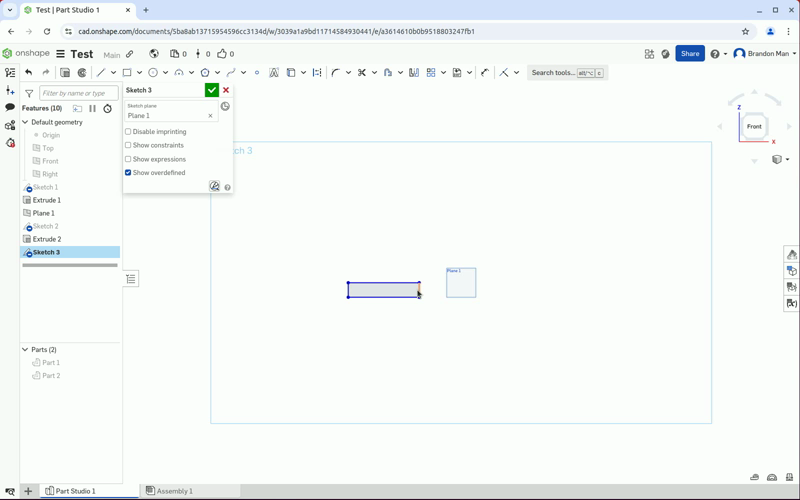
scroll(6)
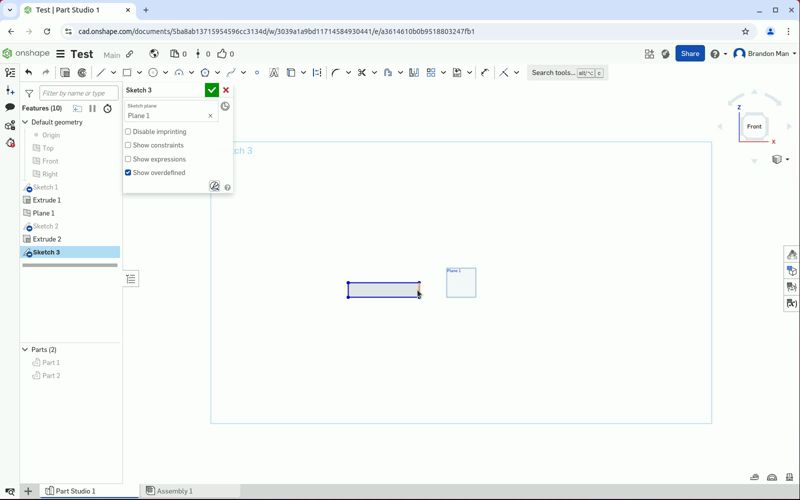
scroll(6)
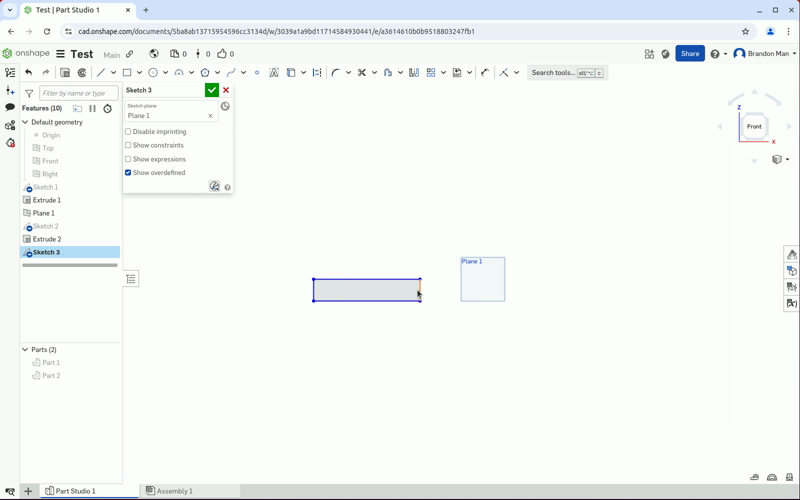
scroll(6)
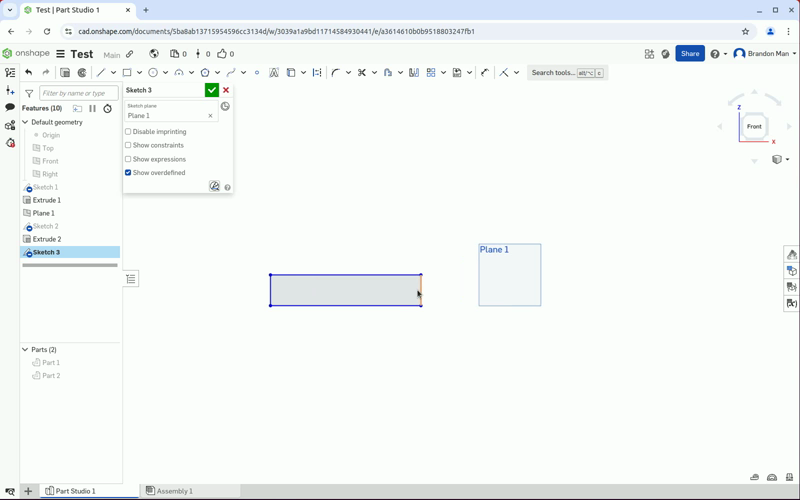
scroll(6)
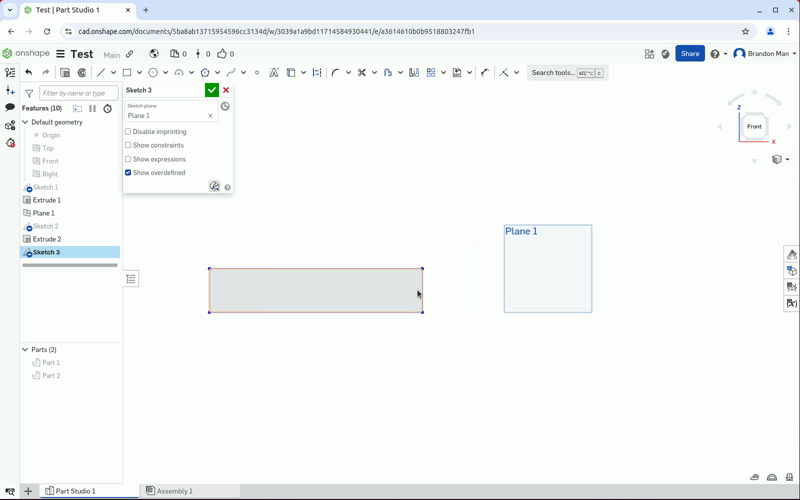
scroll(6)
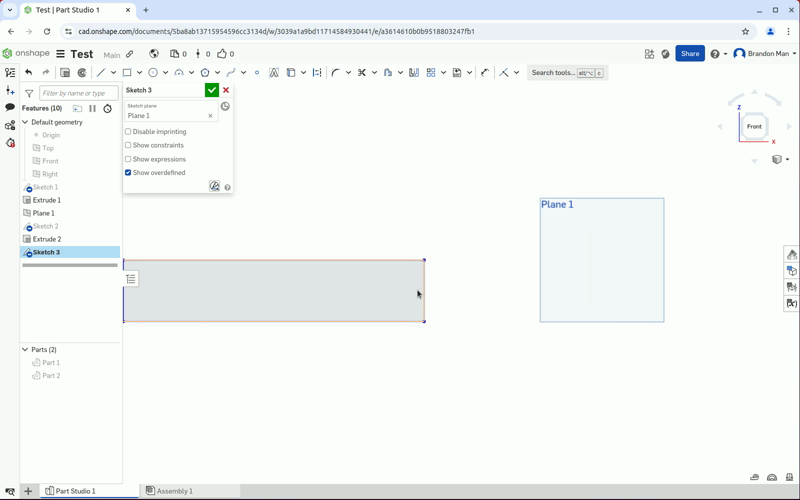
scroll(6)
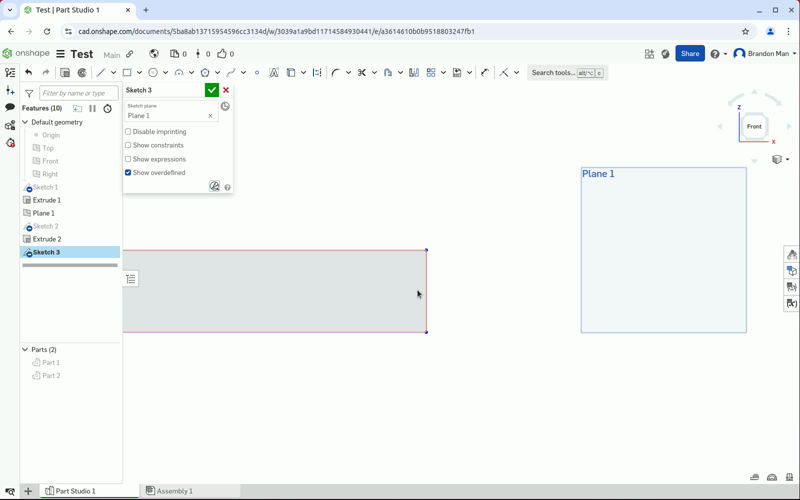
scroll(6)
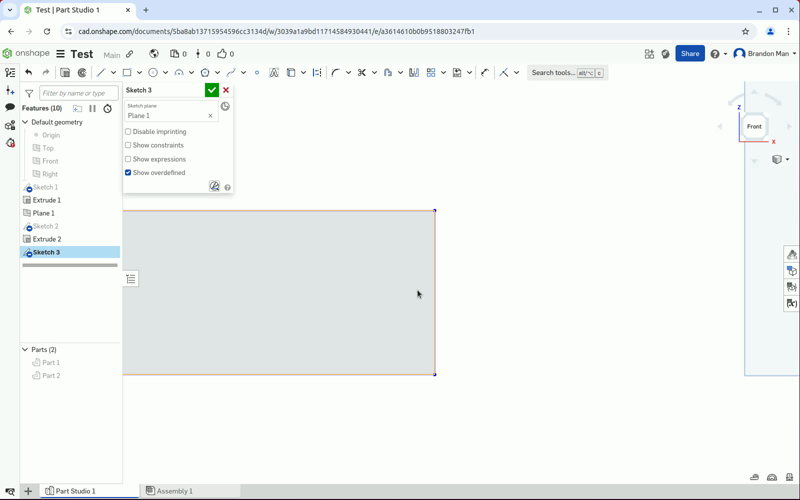
click(417, 289)
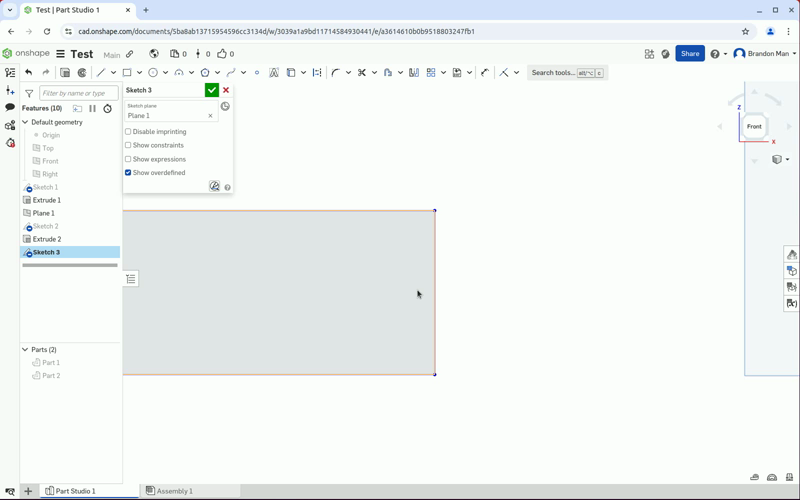
scroll(-6)
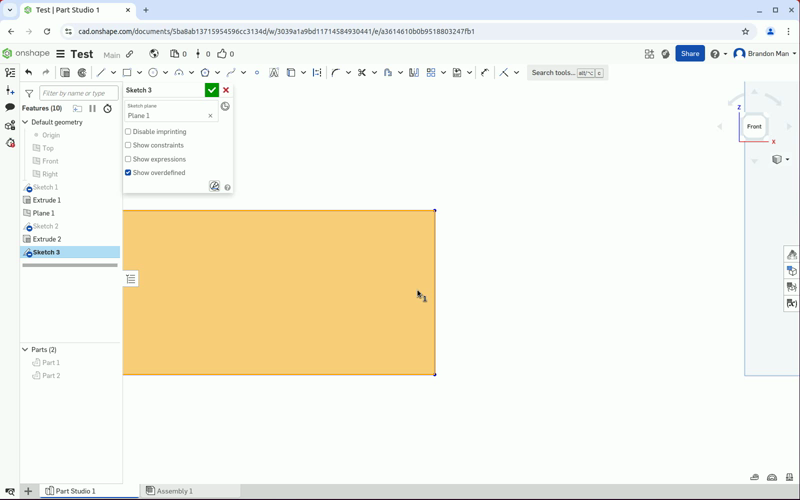
scroll(-6)
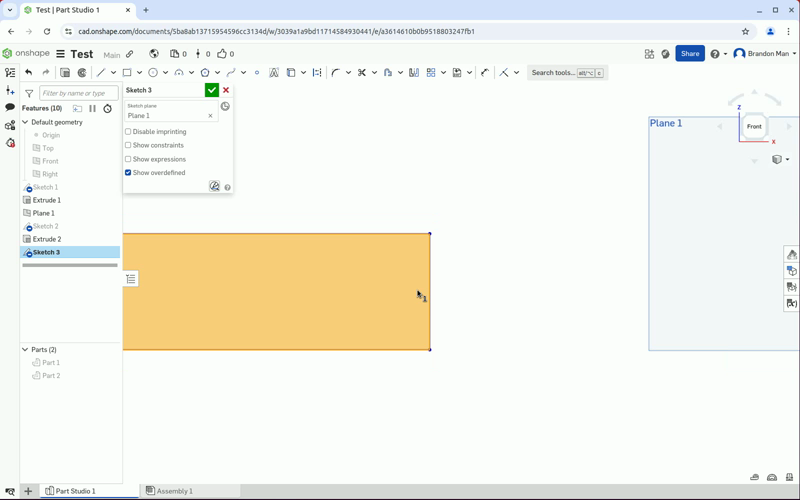
scroll(-6)
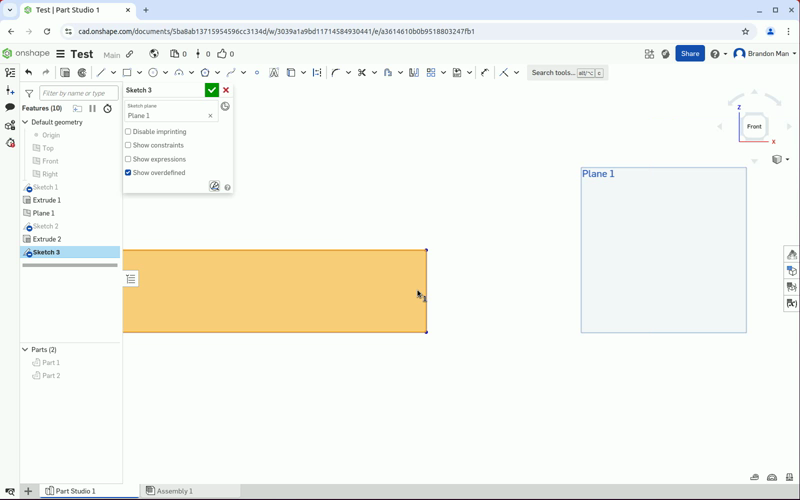
scroll(-6)
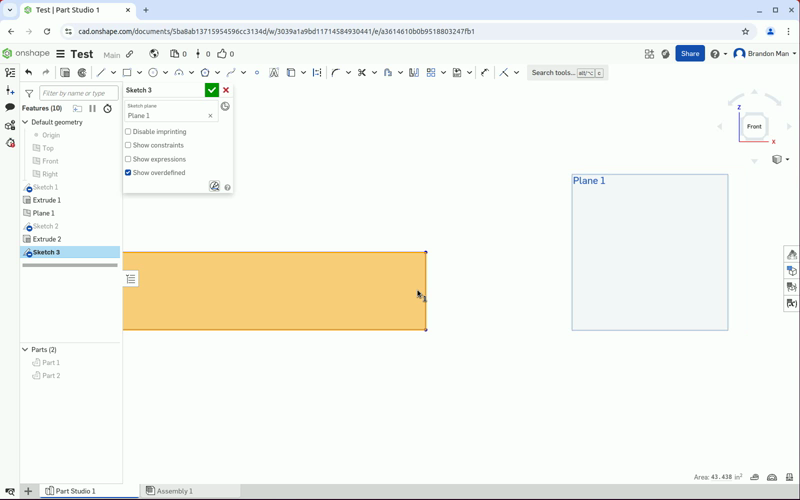
scroll(-6)
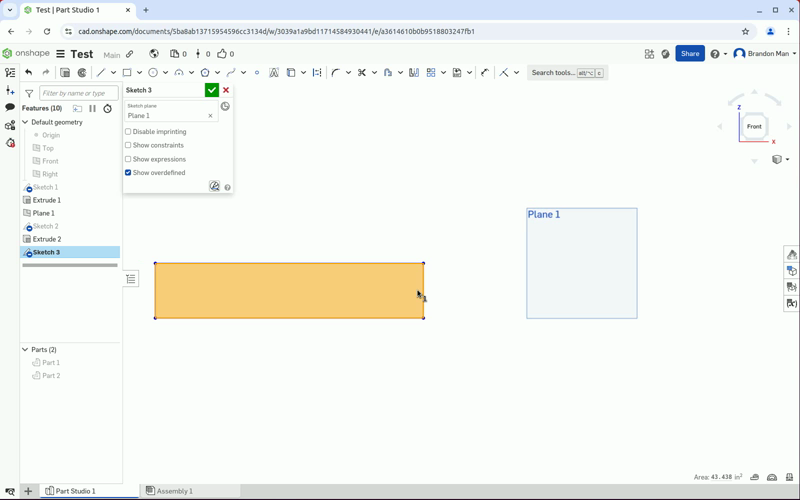
scroll(-6)
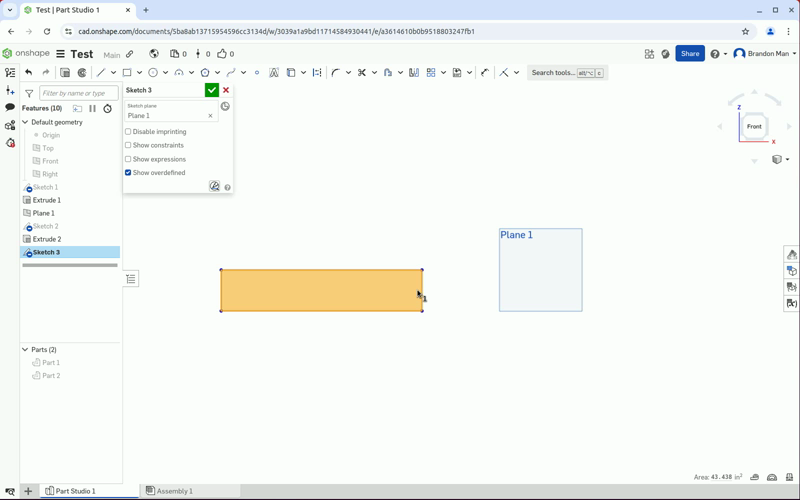
scroll(-6)
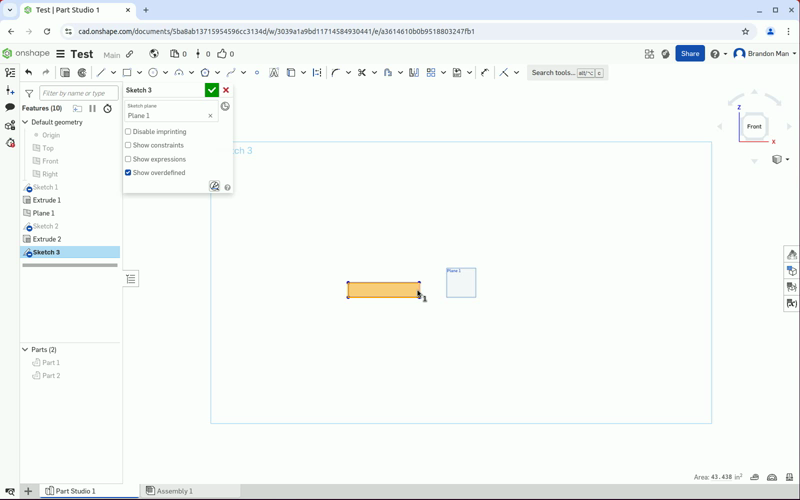
mouse_move(73, 352)
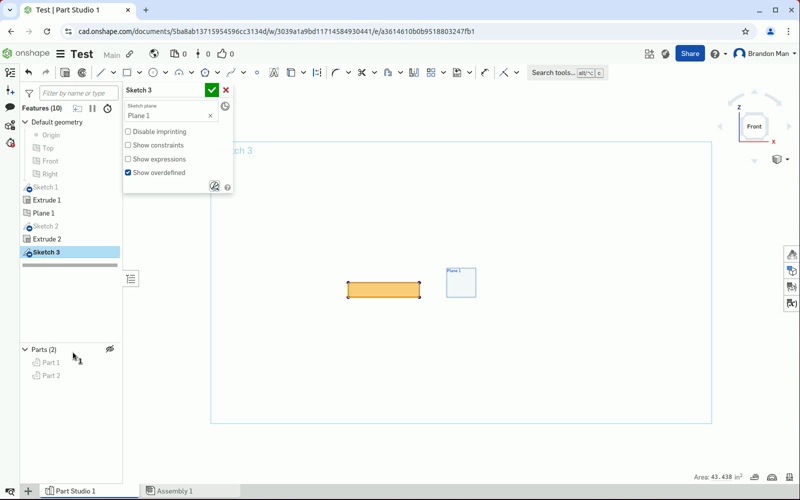
key(shift+y)
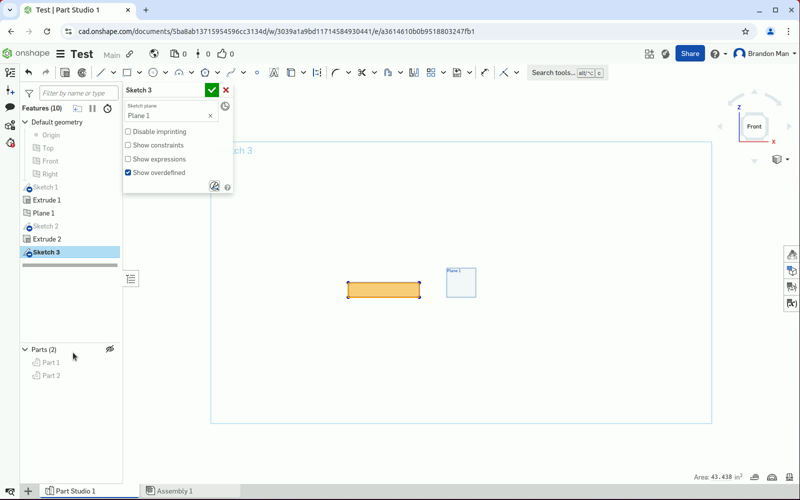
key(shift+e)
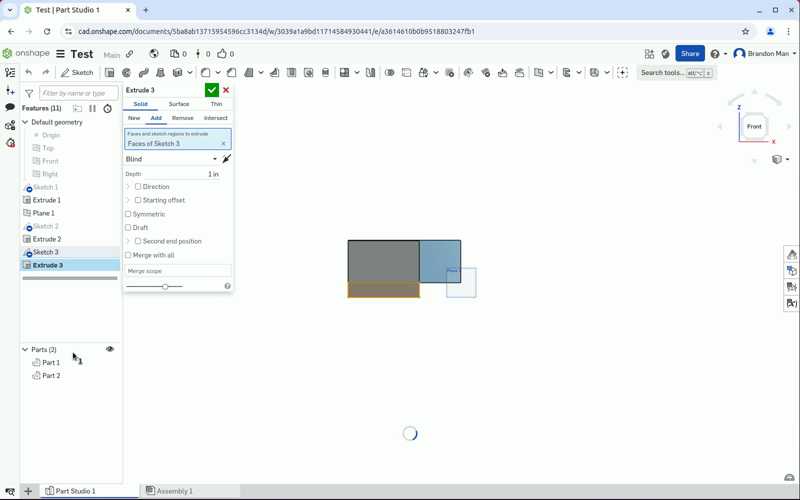
mouse_move(143, 106)
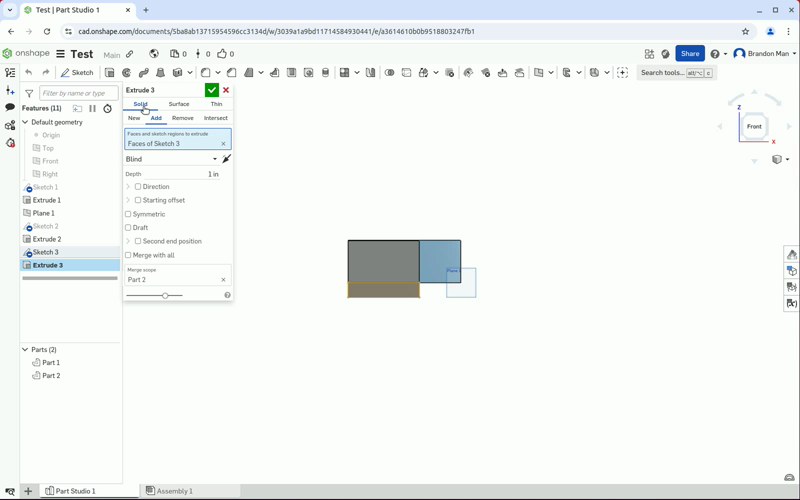
click(143, 106)
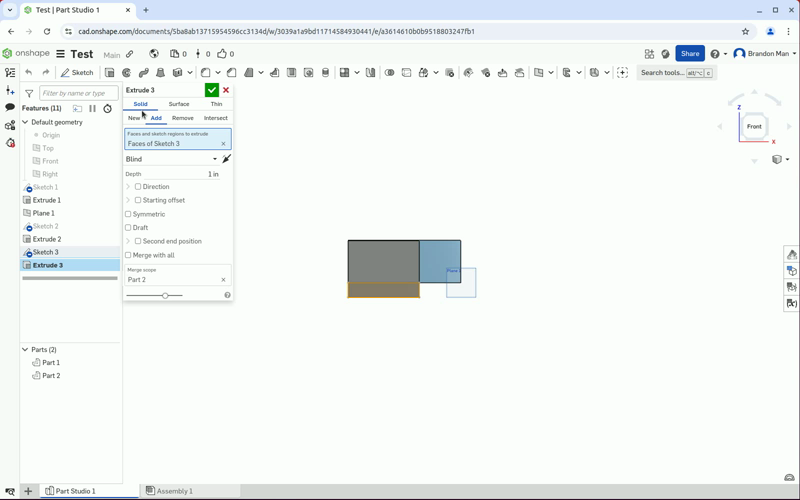
mouse_move(137, 120)
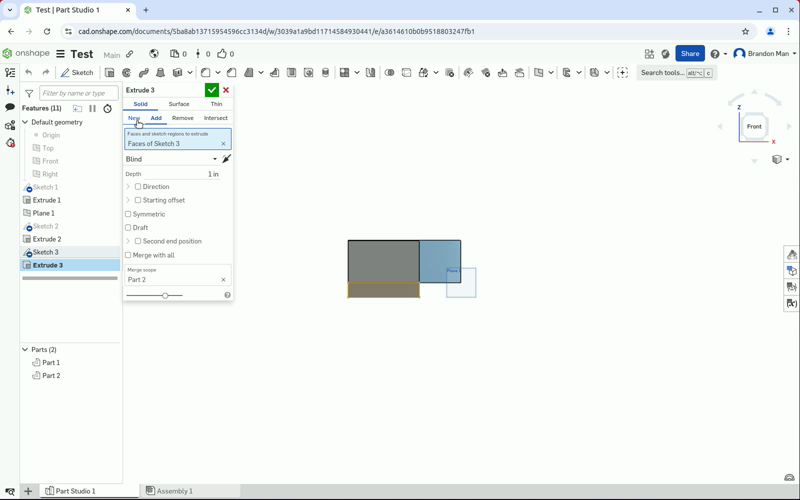
click(137, 120)
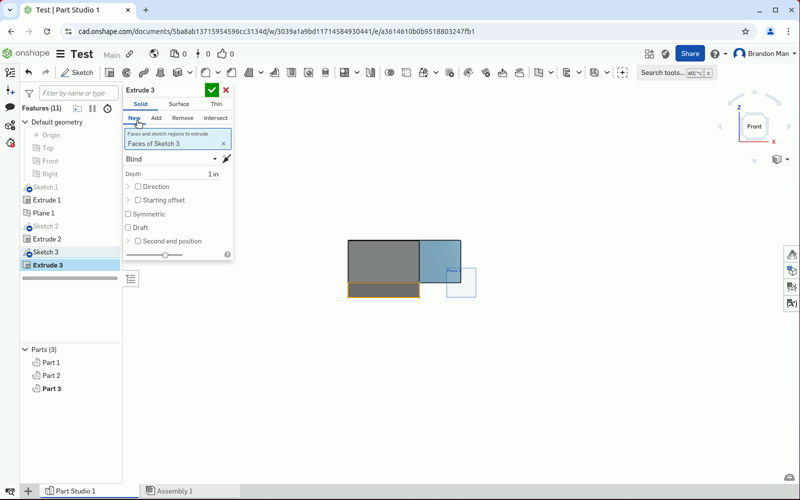
key(tab, 4)
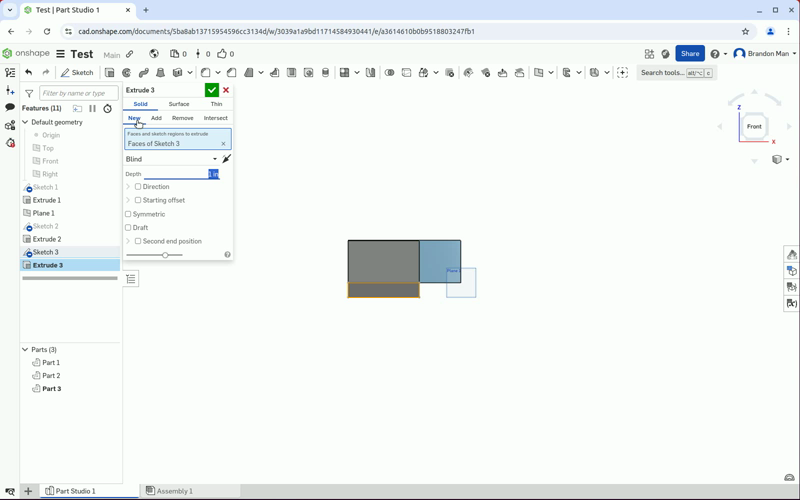
text(5.777)
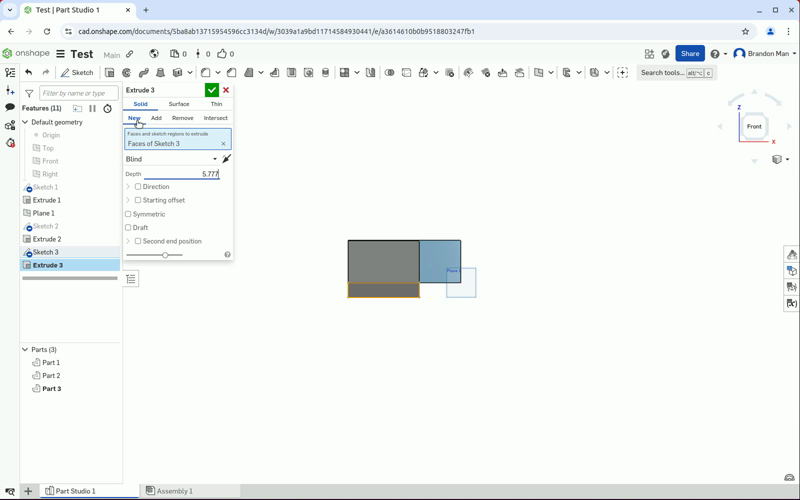
key(enter)
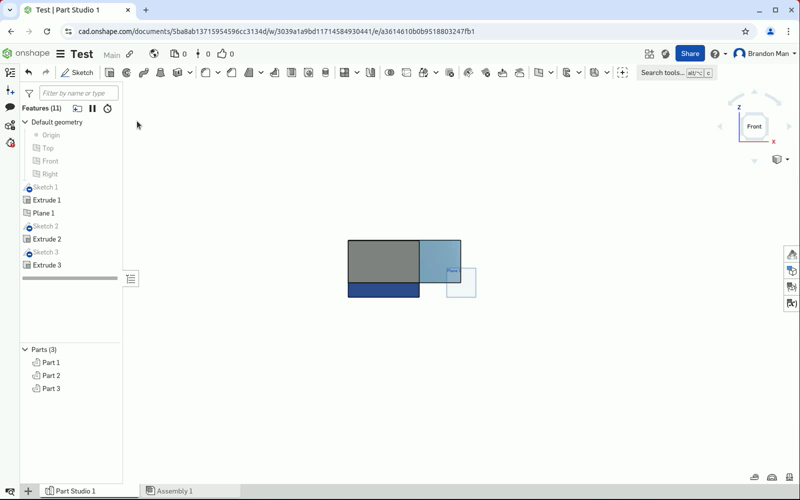
key(shift+h)
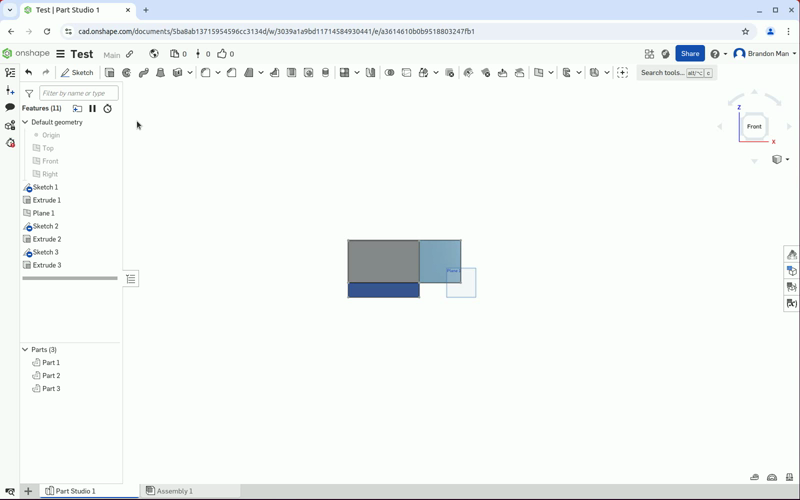
key(shift+h)
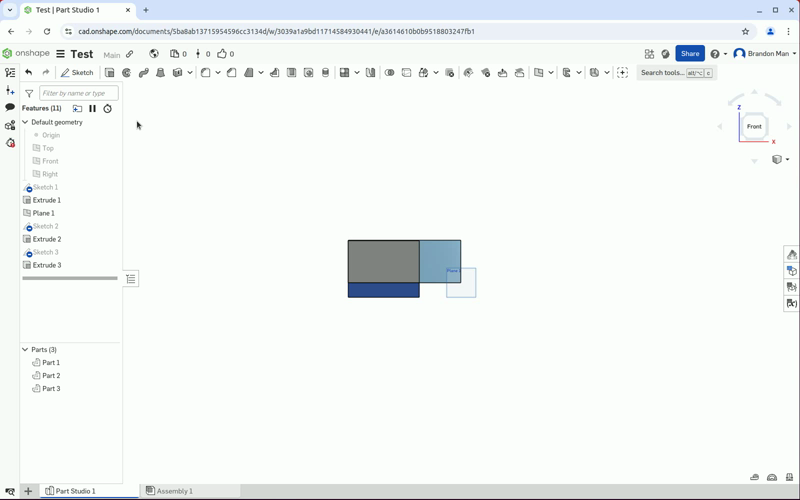
mouse_move(73, 189)
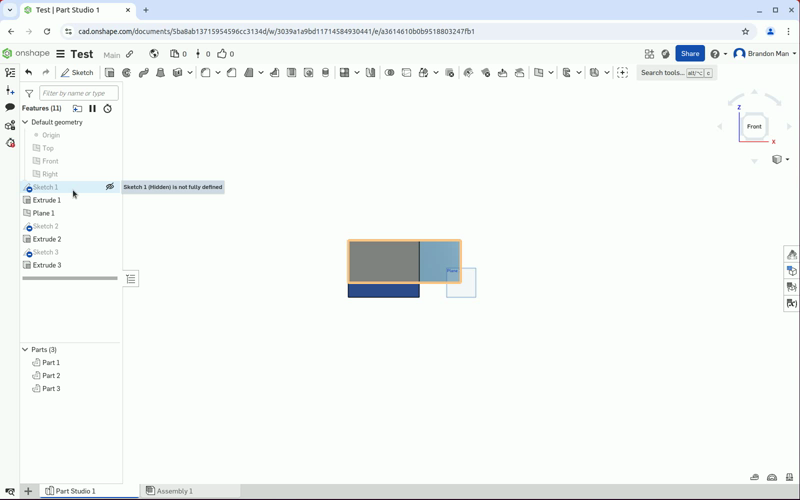
click(73, 189)
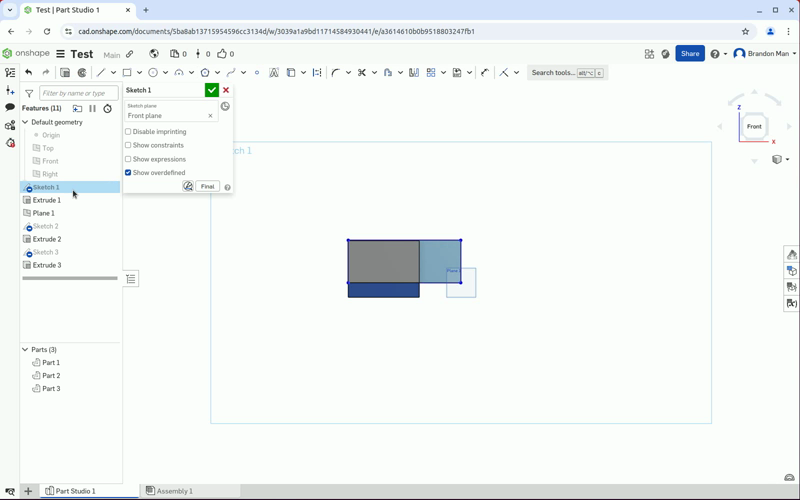
mouse_move(229, 92)
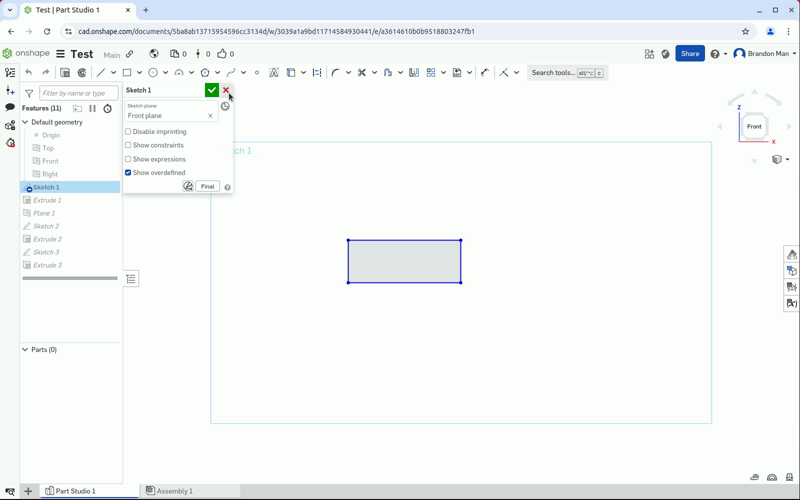
click(229, 92)
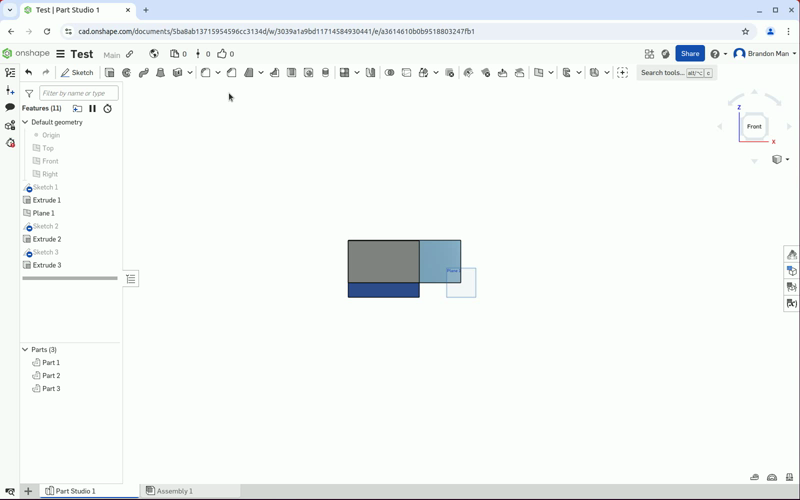
mouse_move(541, 75)
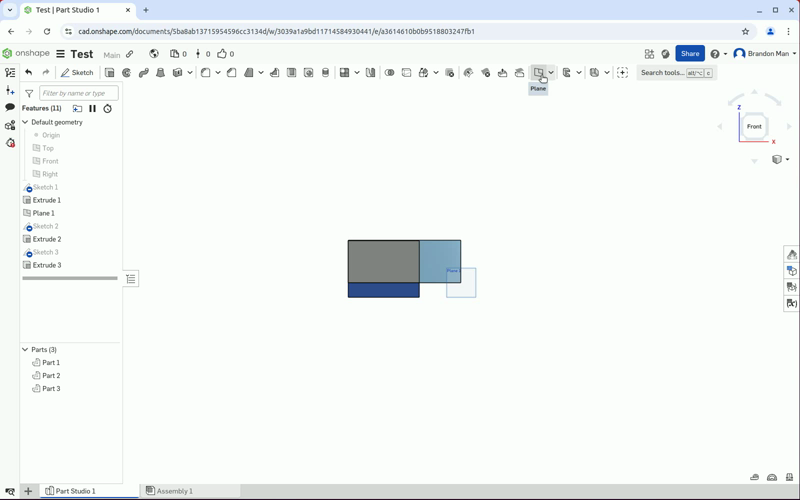
click(541, 75)
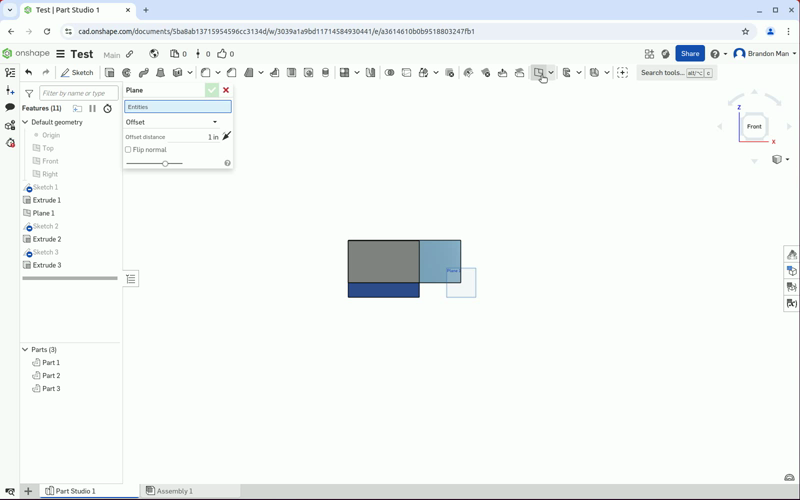
mouse_move(73, 163)
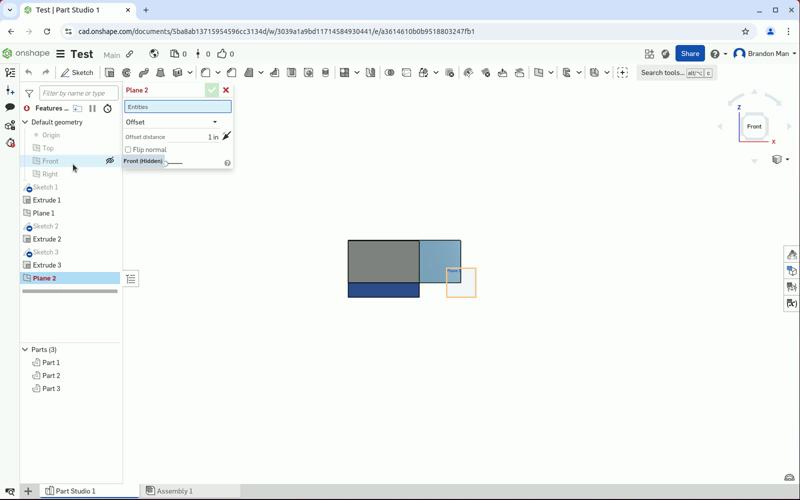
click(73, 163)
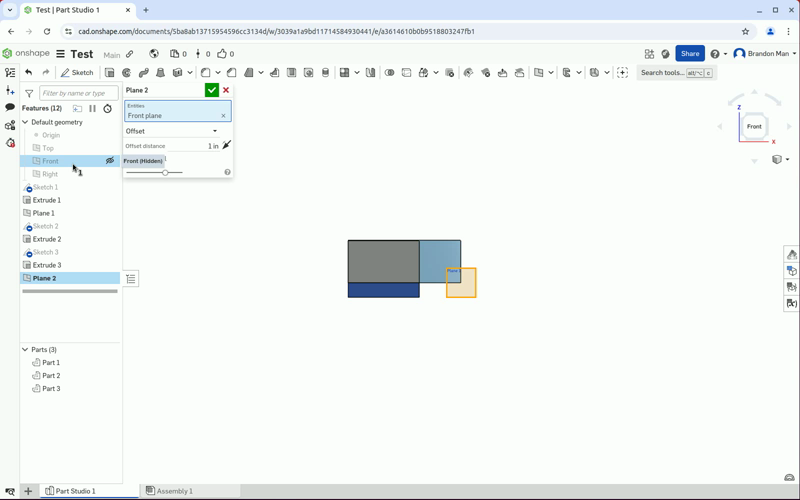
key(tab, 2)
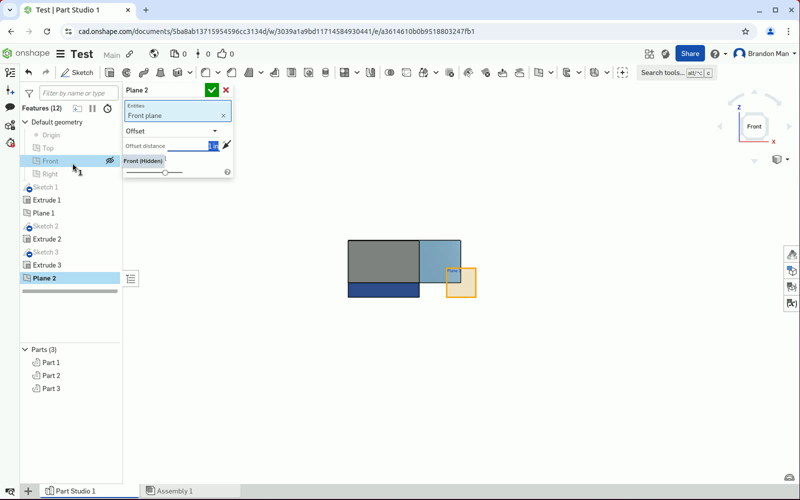
text(11.554)
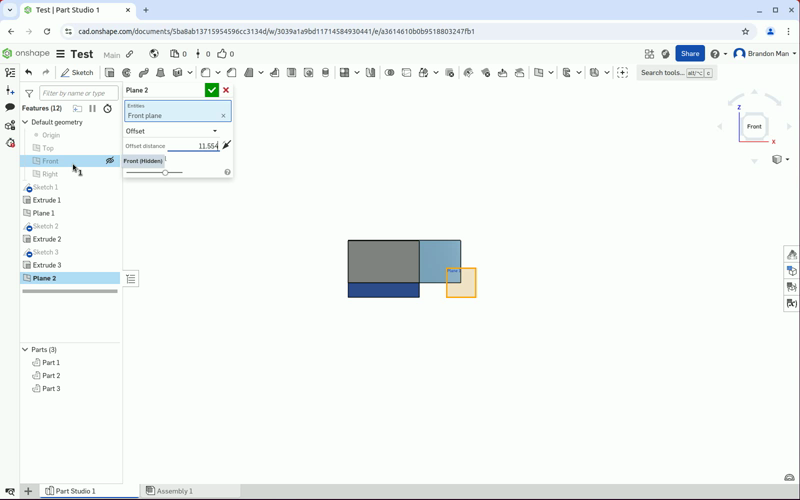
key(enter, 2)
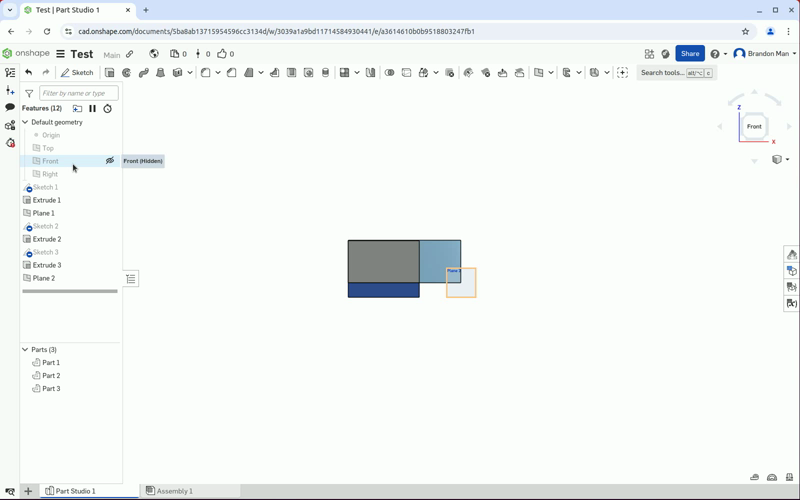
key(shift+s)
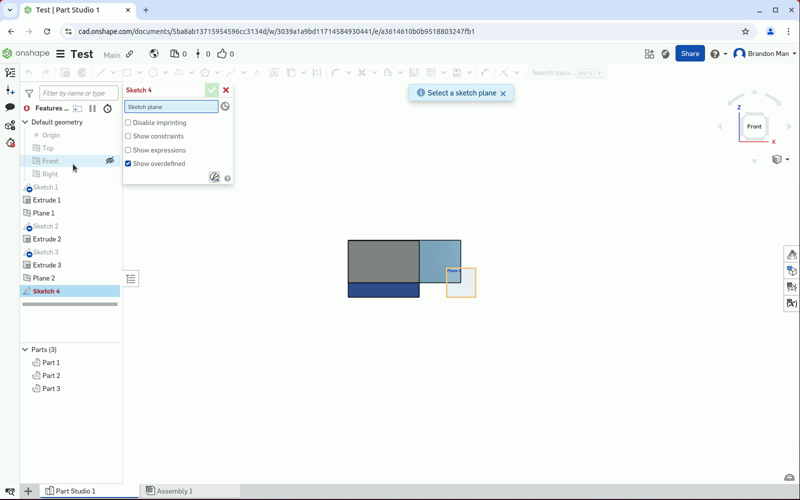
mouse_move(73, 280)
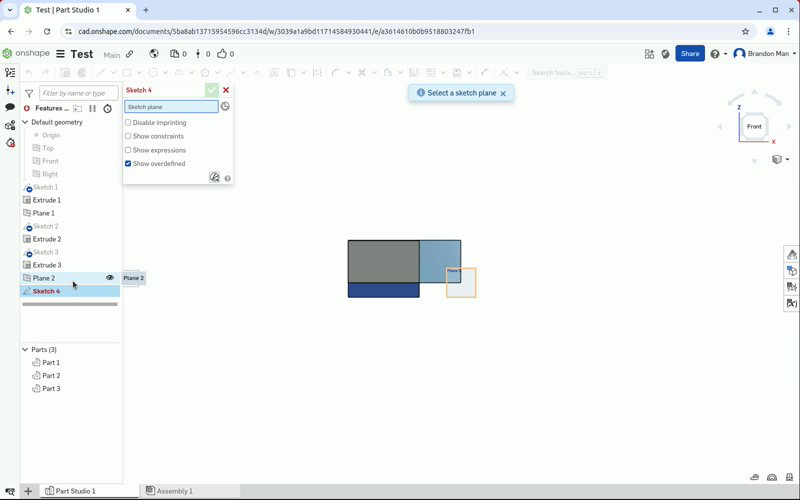
click(73, 280)
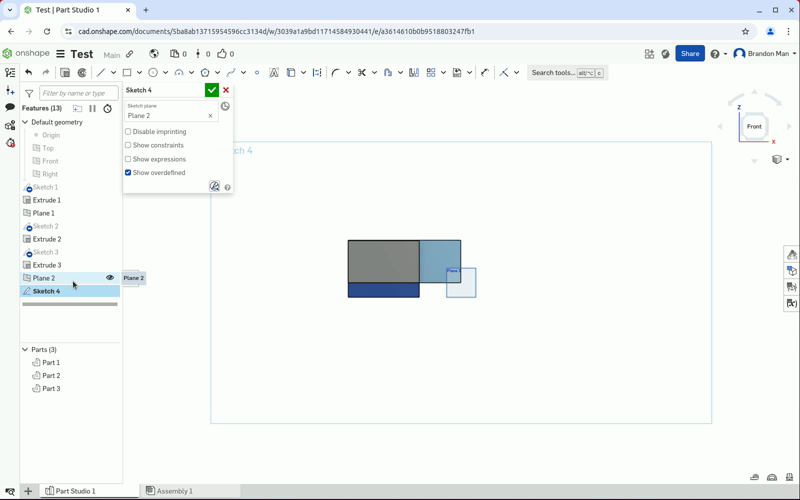
mouse_move(73, 352)
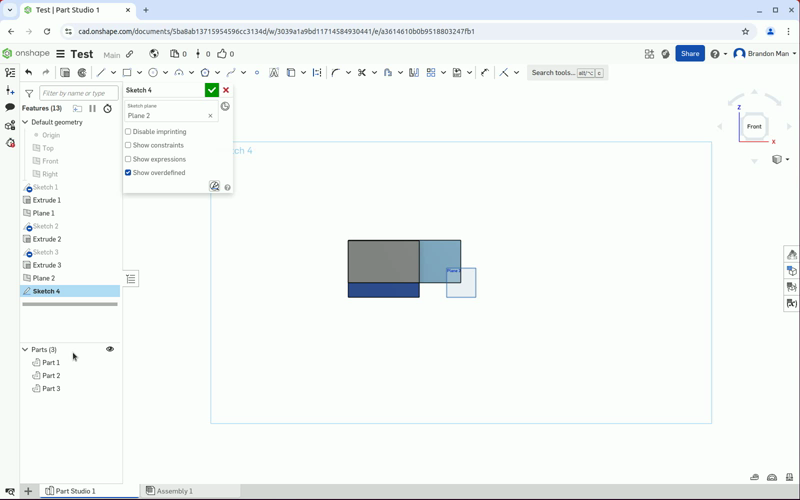
key(y)
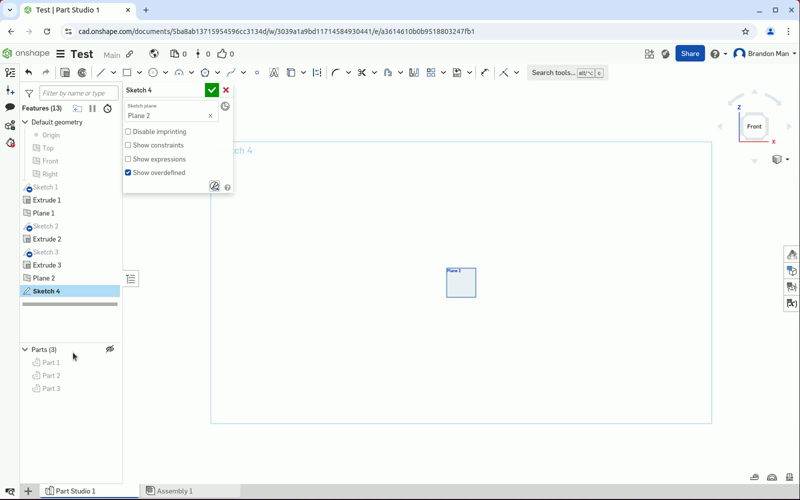
key(l)
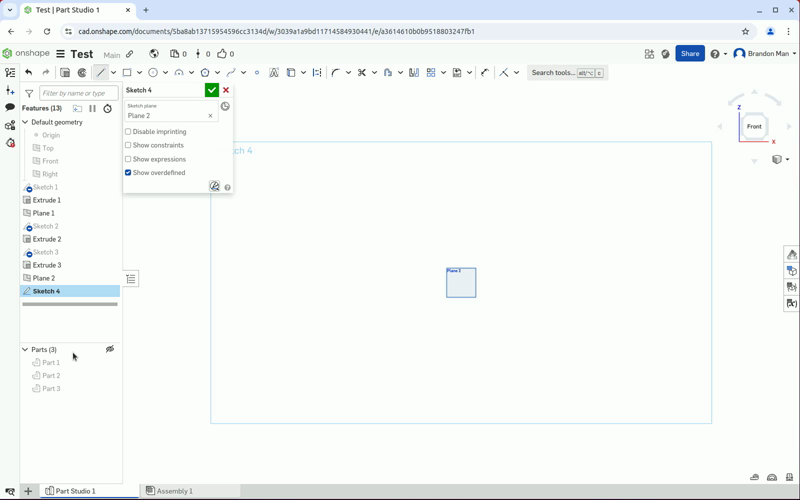
key_down(shift)
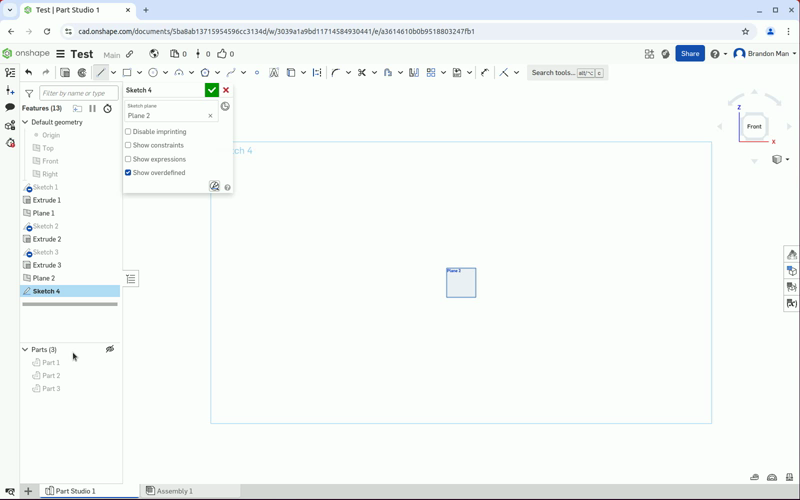
mouse_move(362, 297)
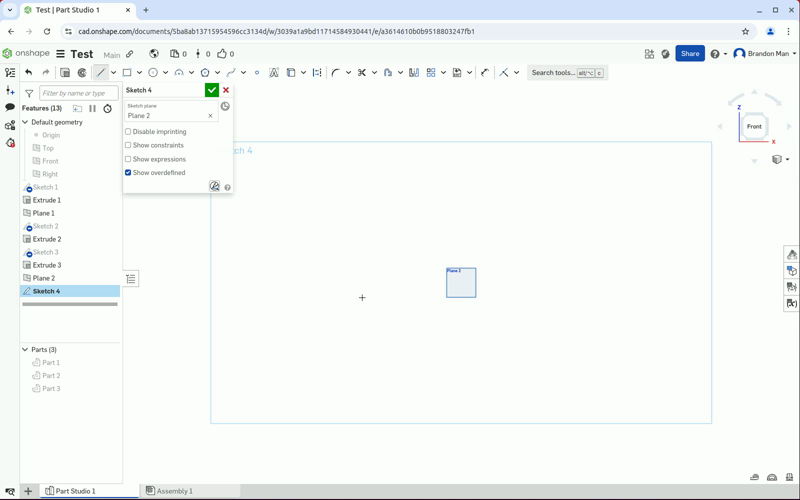
click(362, 297)
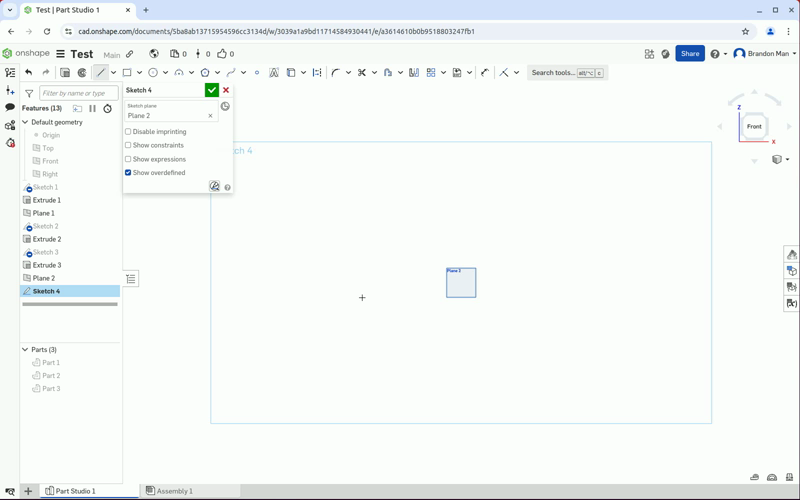
key_up(shift)
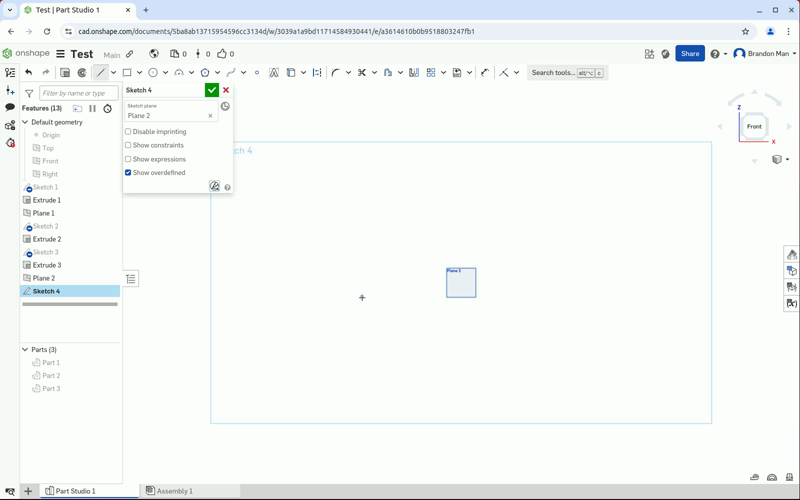
key_down(shift)
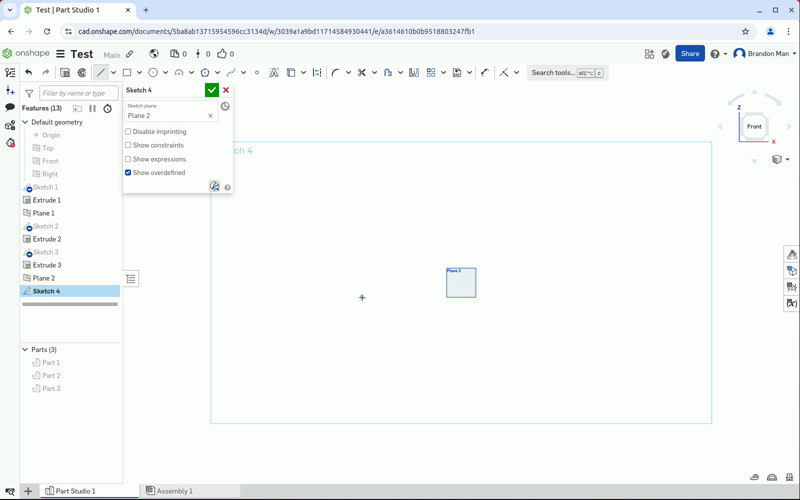
mouse_move(392, 297)
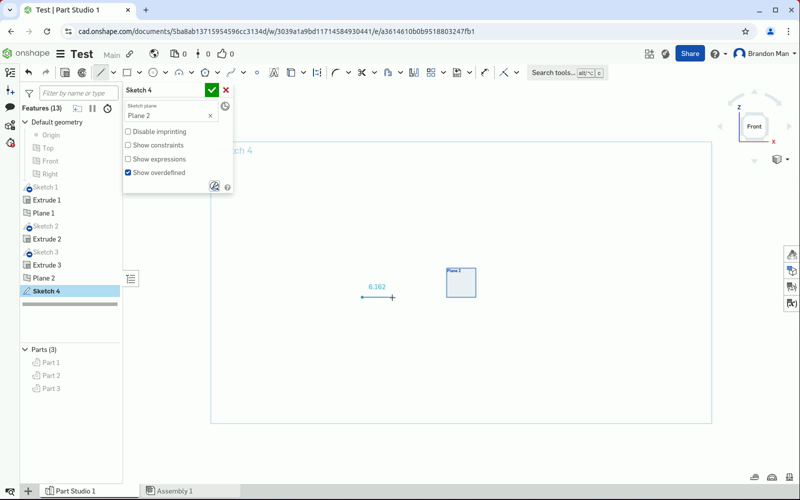
mouse_move(419, 297)
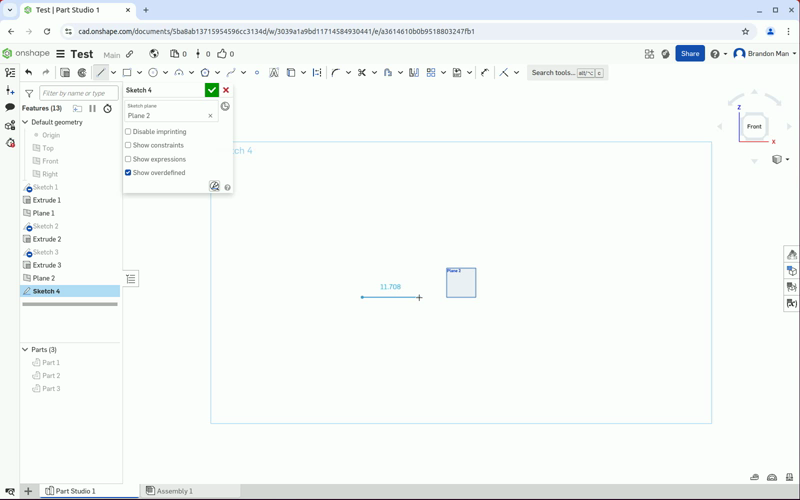
click(419, 297)
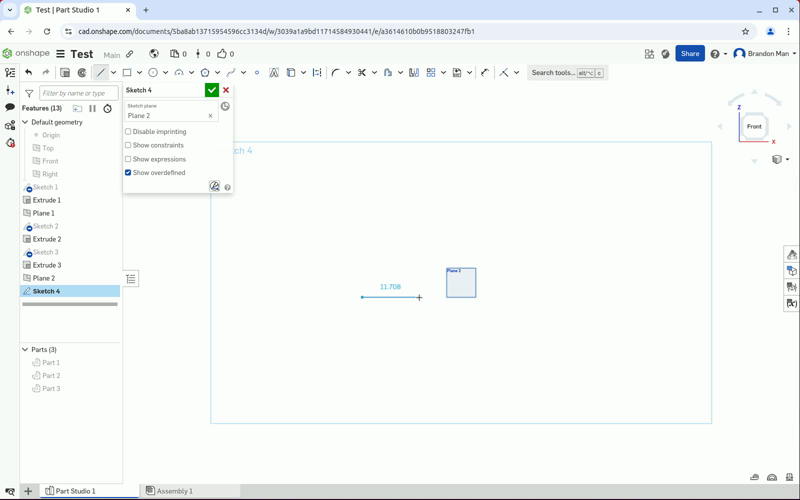
key_up(shift)
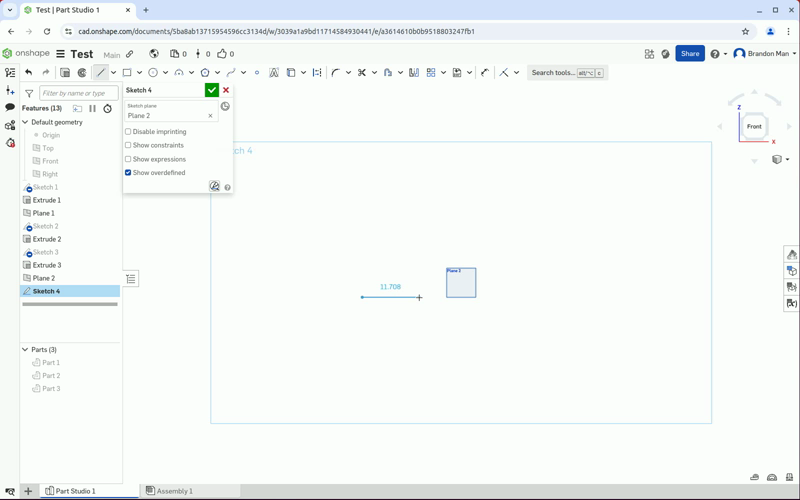
key_down(shift)
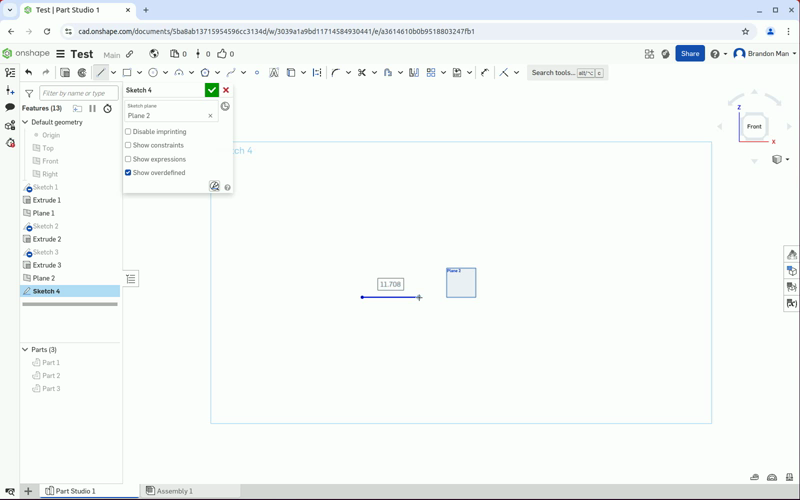
mouse_move(449, 297)
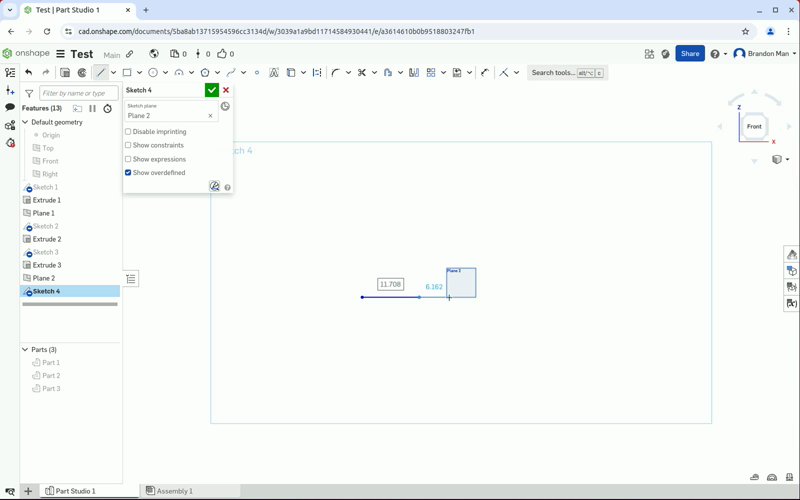
mouse_move(419, 254)
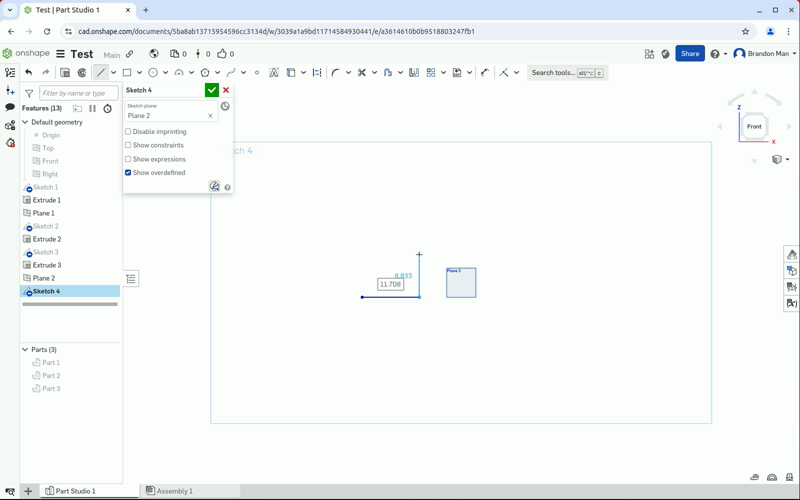
click(419, 254)
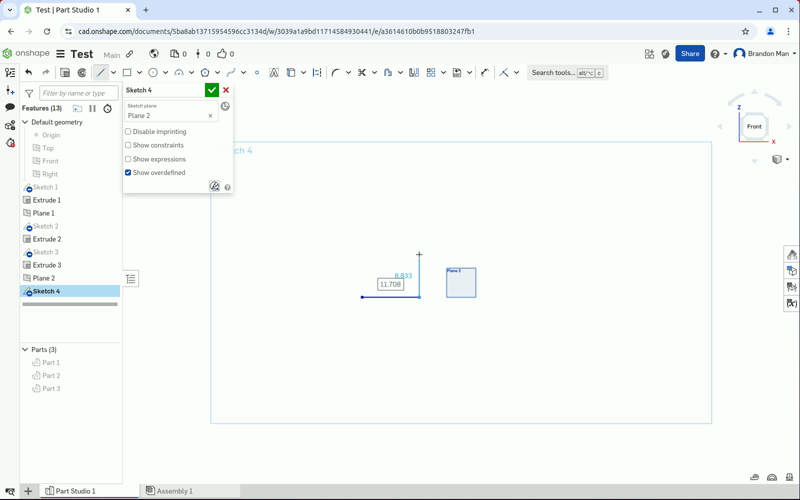
key_up(shift)
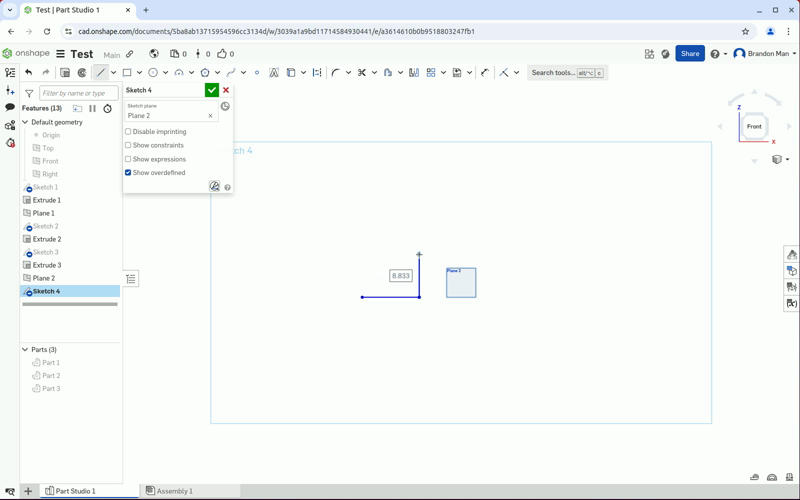
key_down(shift)
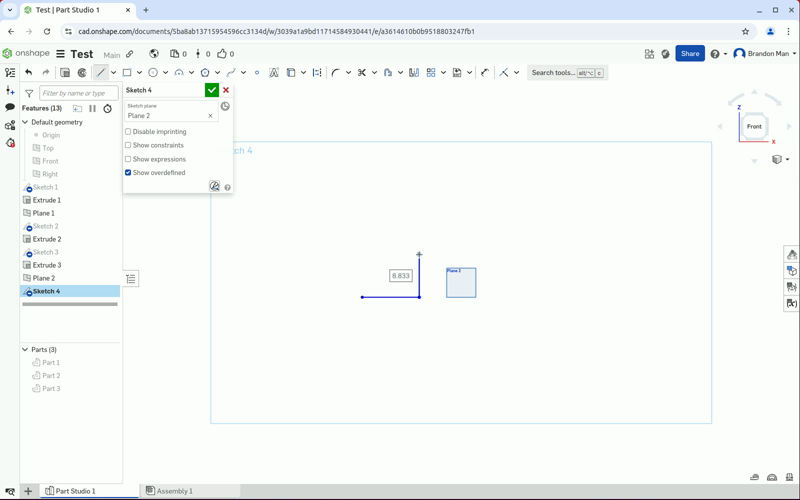
mouse_move(449, 254)
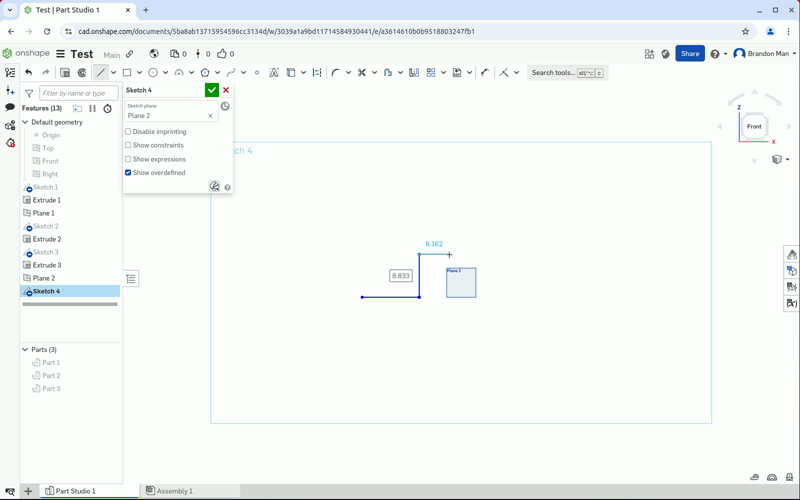
mouse_move(362, 254)
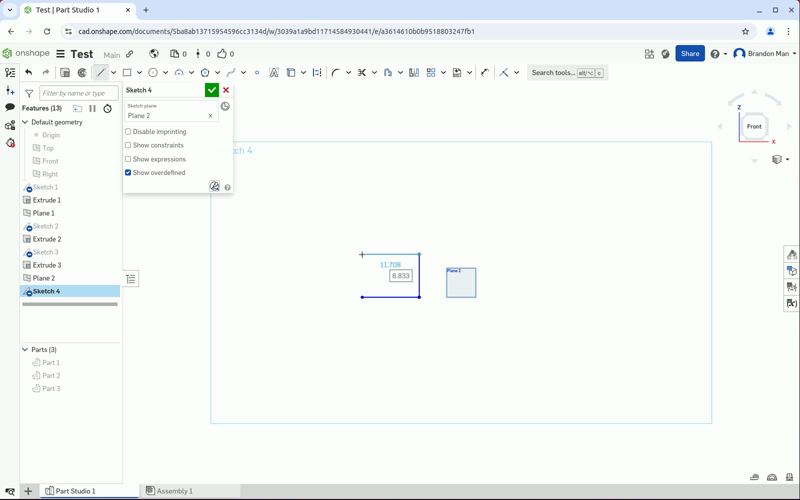
click(362, 254)
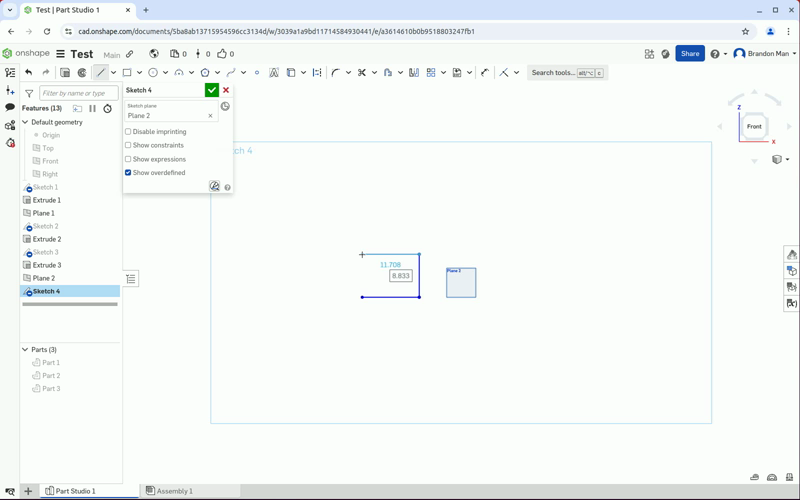
key_up(shift)
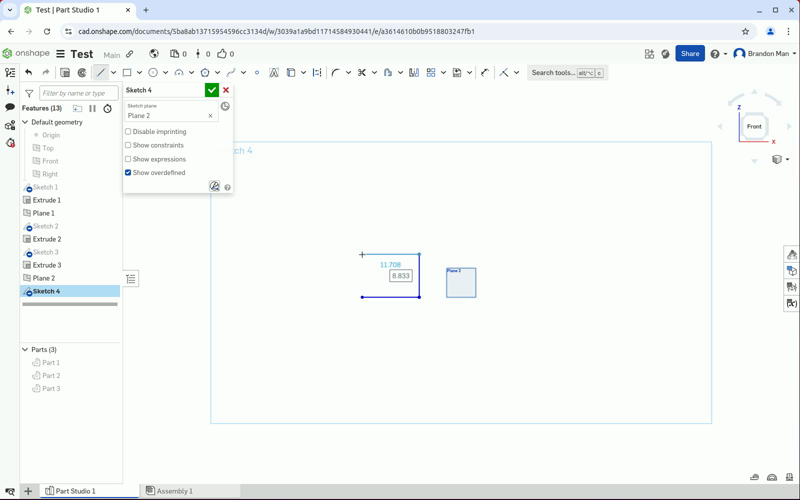
mouse_move(392, 254)
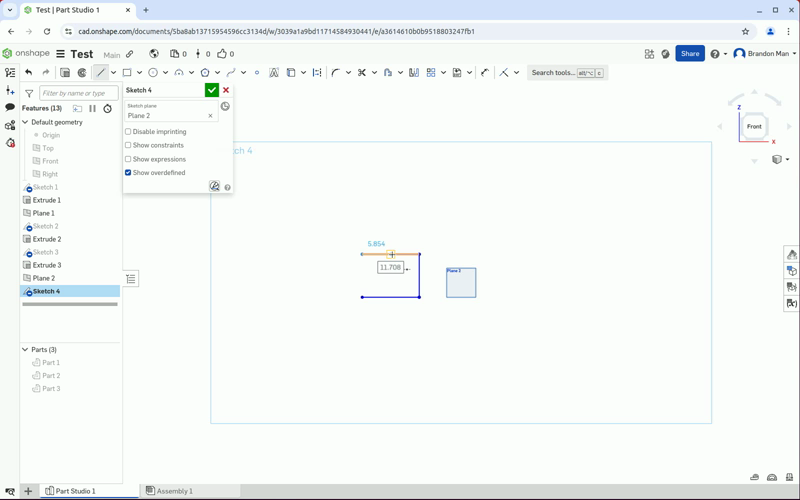
key_down(shift)
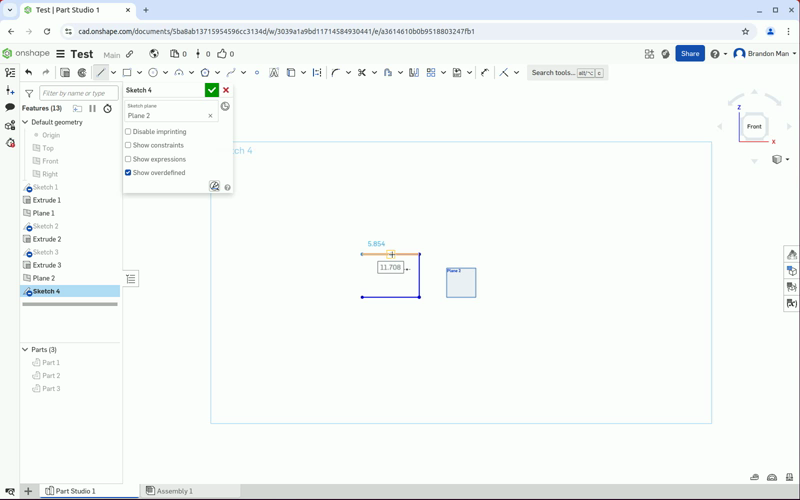
mouse_move(362, 297)
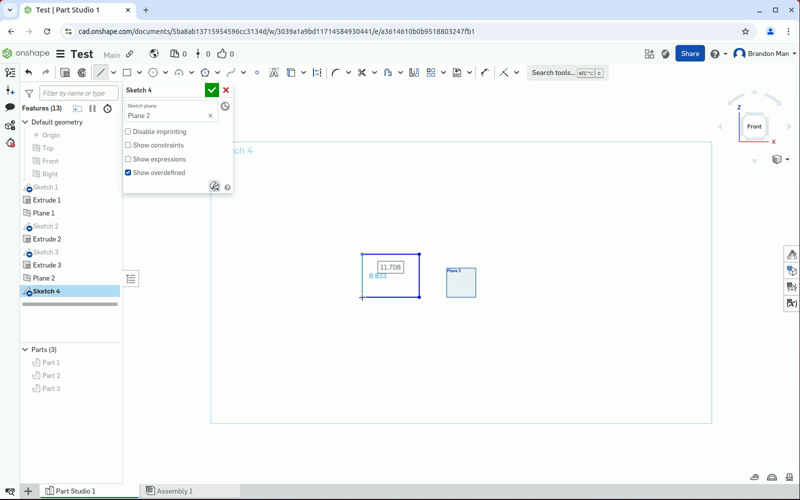
key_up(shift)
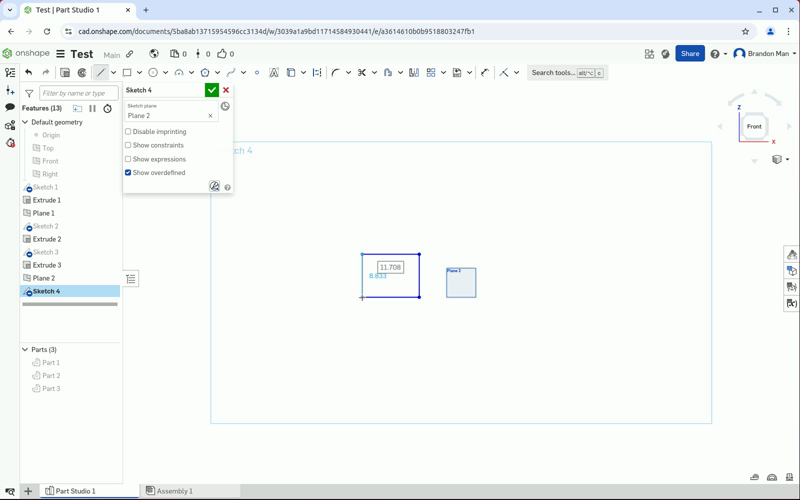
click(362, 297)
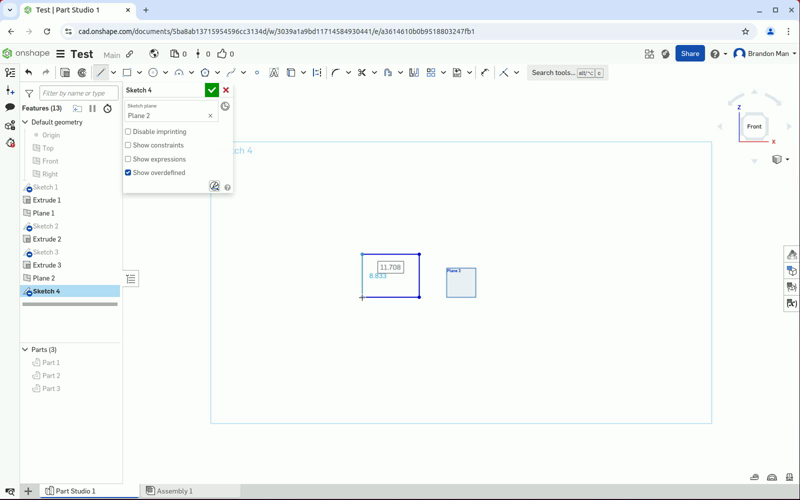
key(esc)
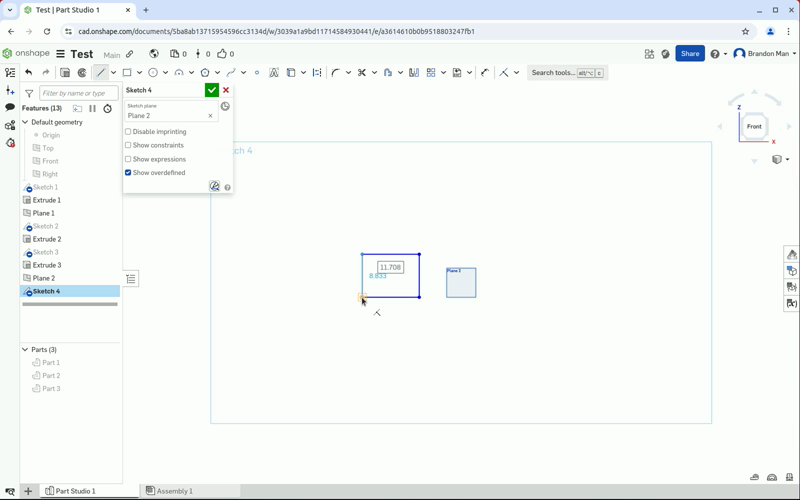
mouse_move(367, 279)
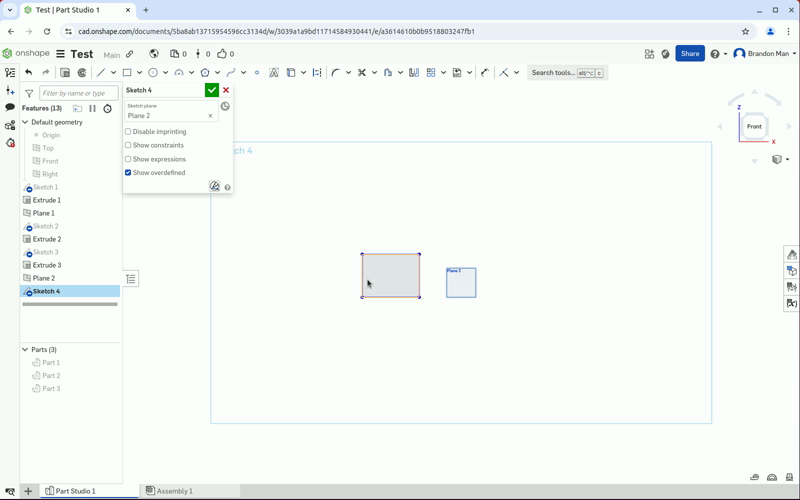
click(367, 279)
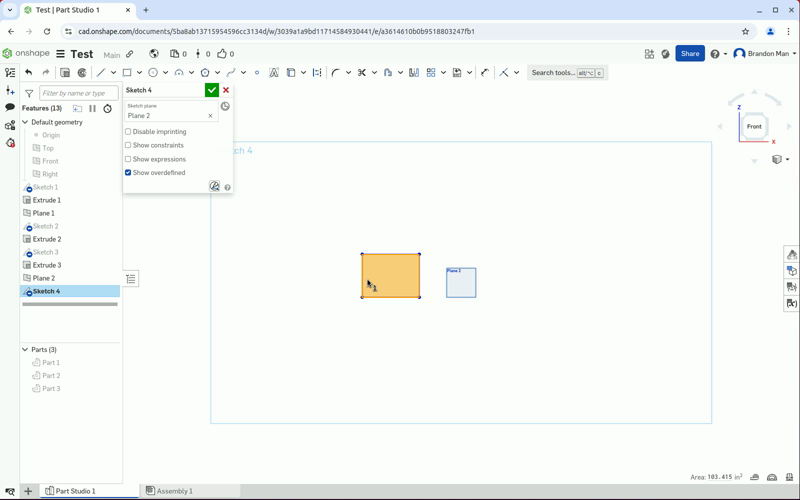
mouse_move(73, 352)
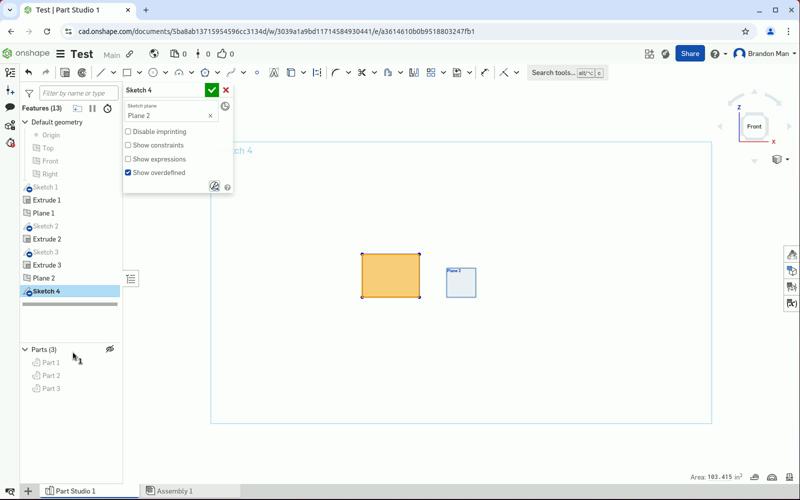
key(shift+y)
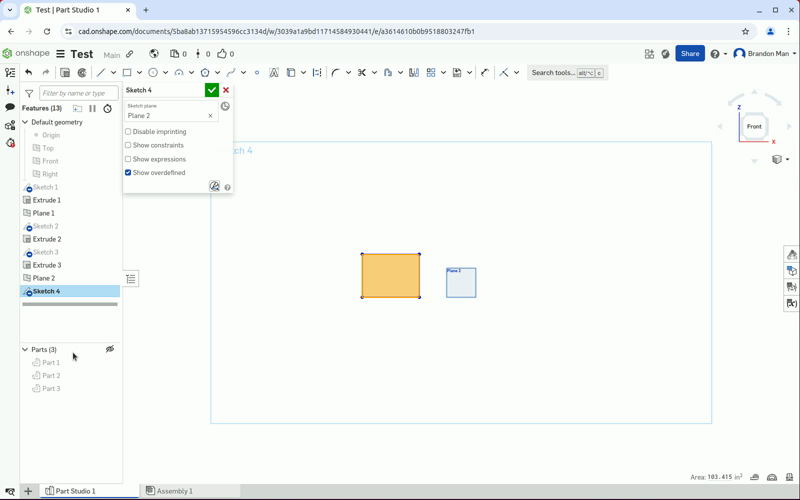
key(shift+e)
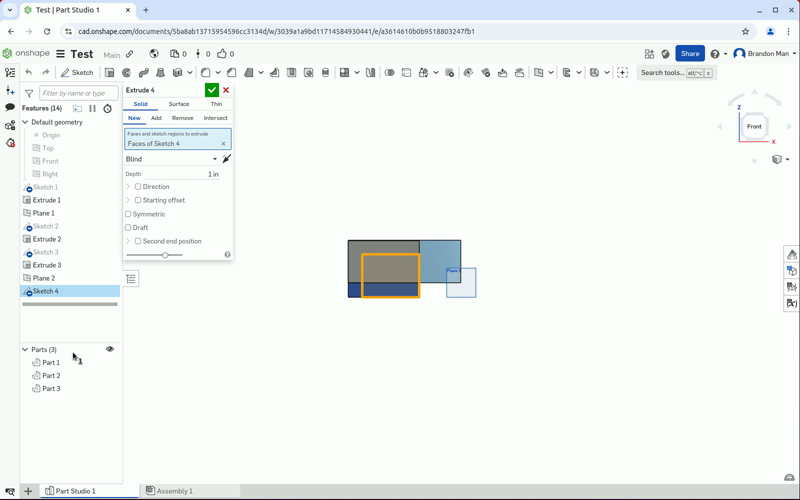
mouse_move(143, 106)
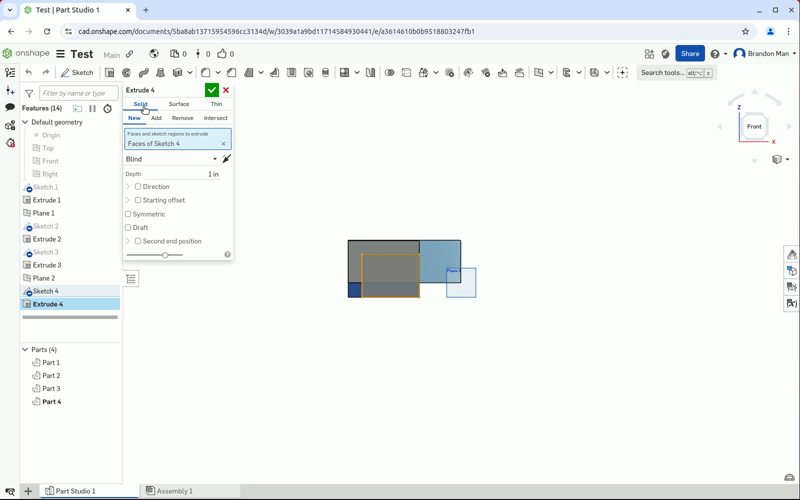
click(143, 106)
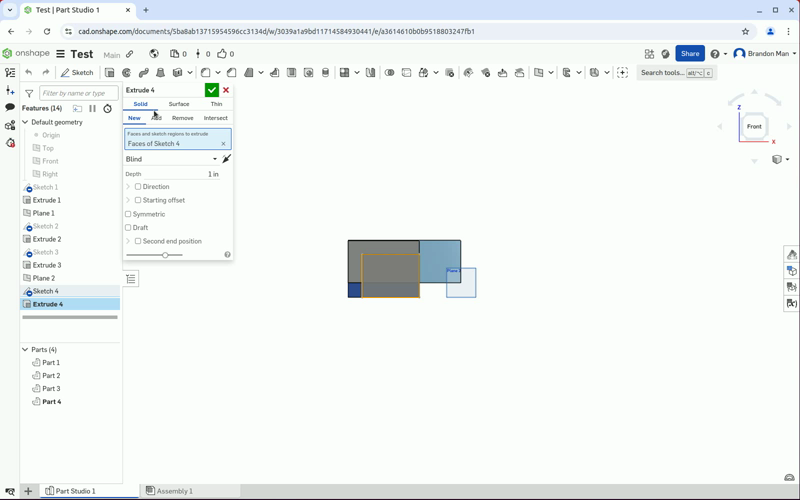
mouse_move(186, 120)
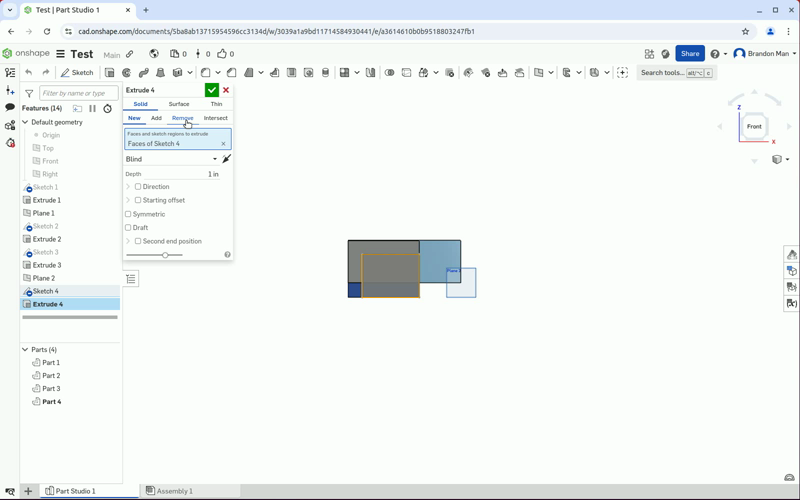
click(186, 120)
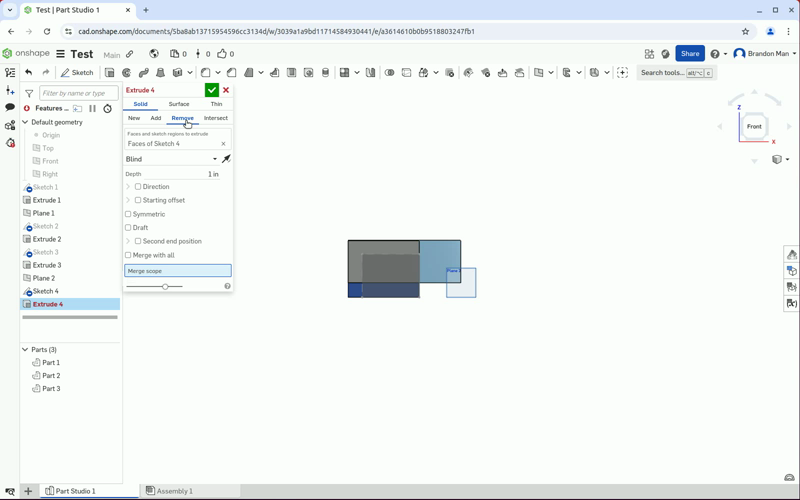
key(tab, 4)
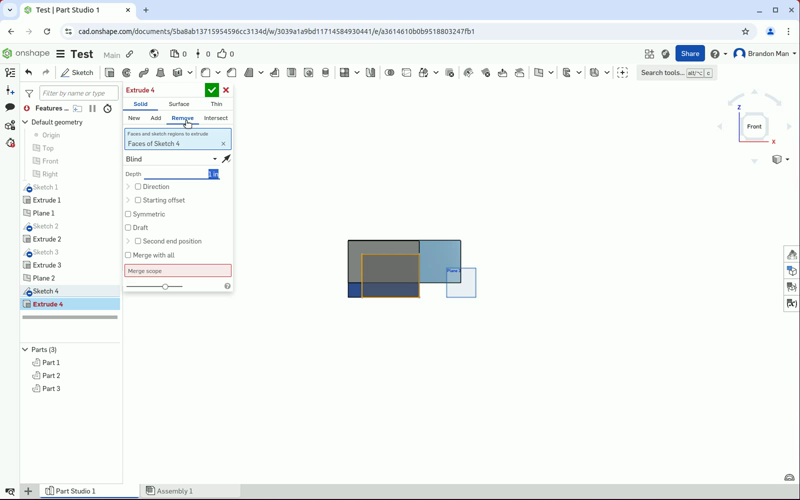
text(2.889)
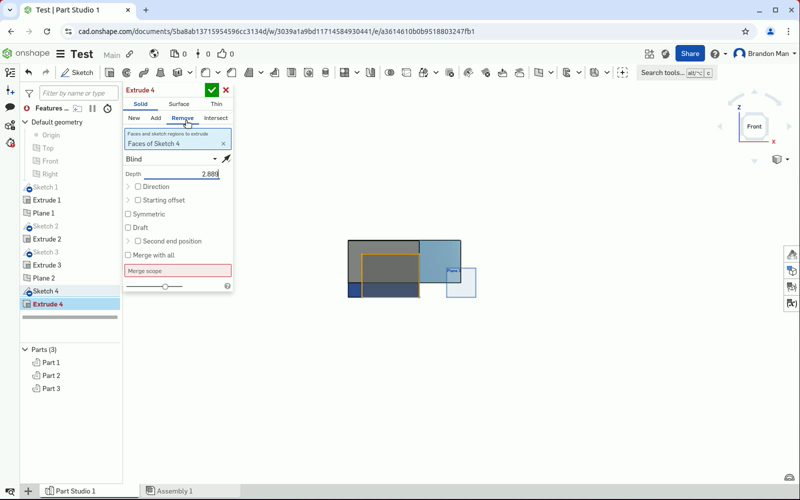
key(tab, 6)
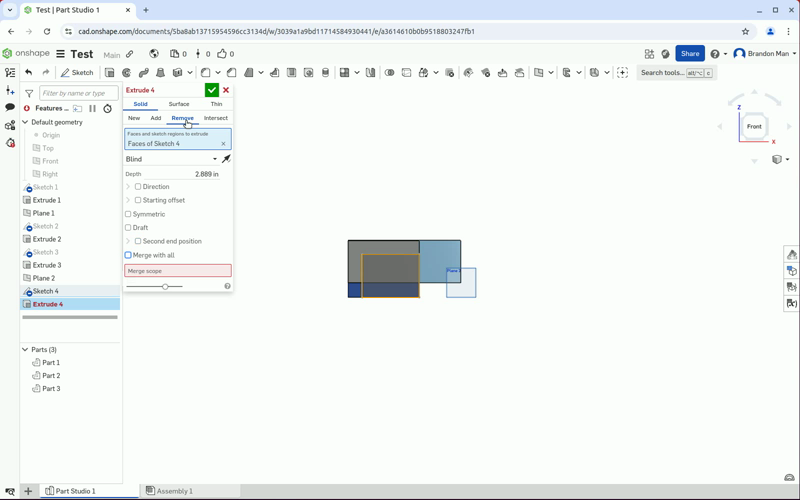
key(space)
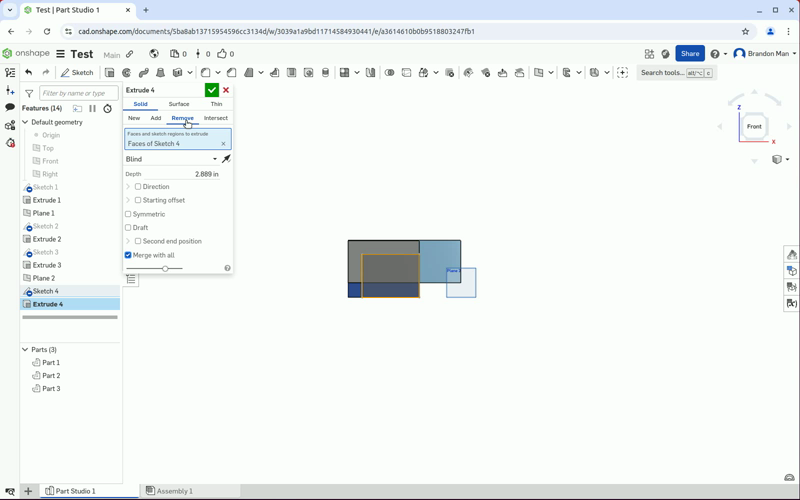
key(enter)
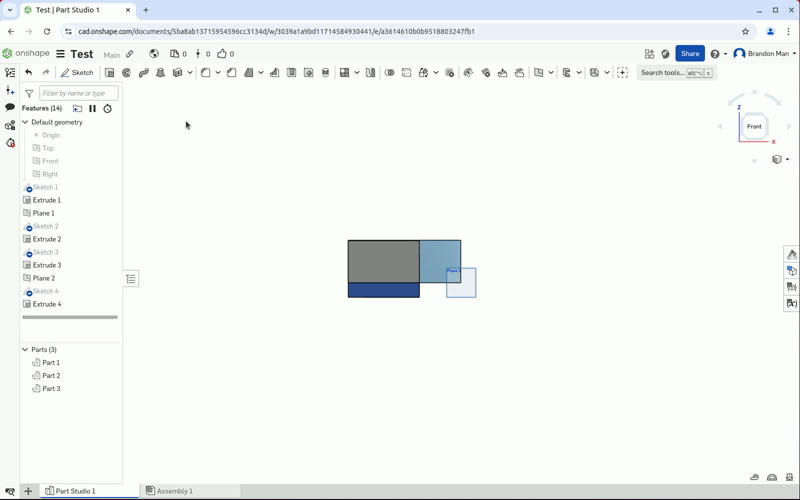
key(shift+h)
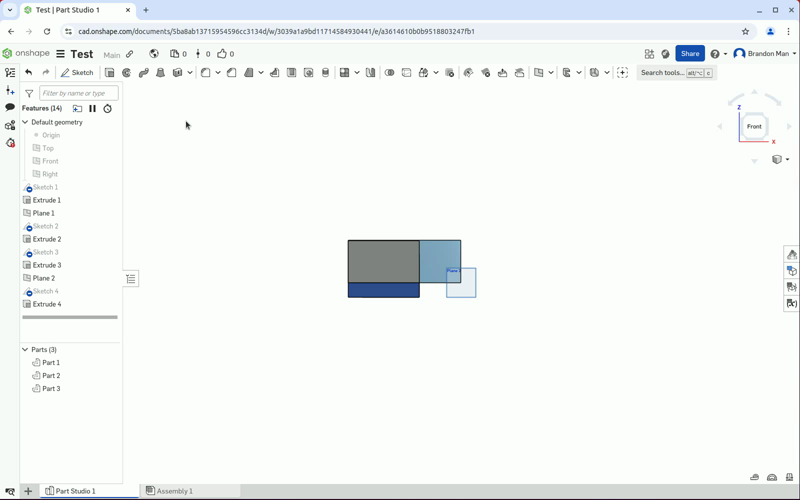
key(shift+h)
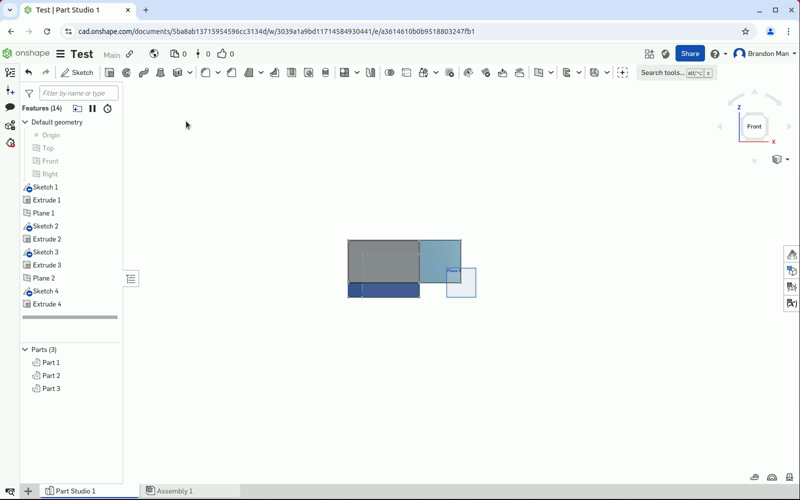
key(shift+7)
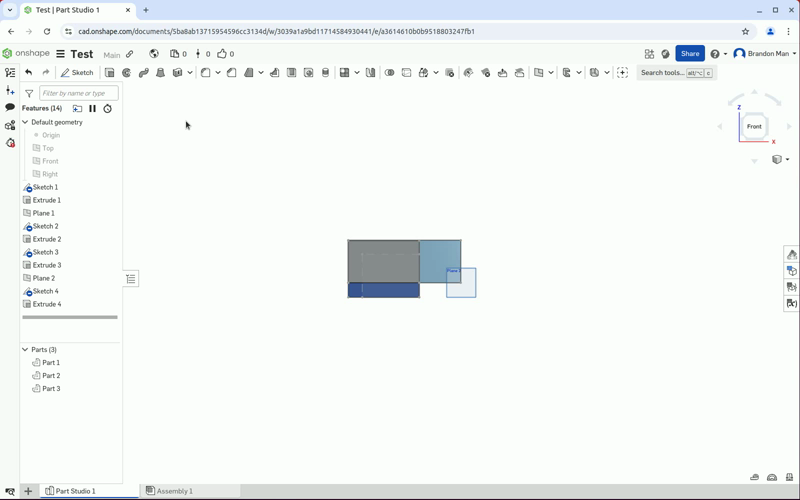
key(left, 2)
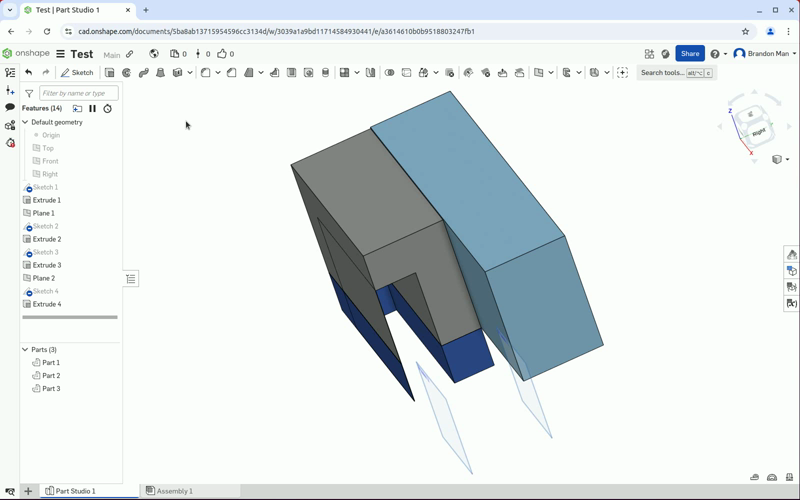
key(down, 2)
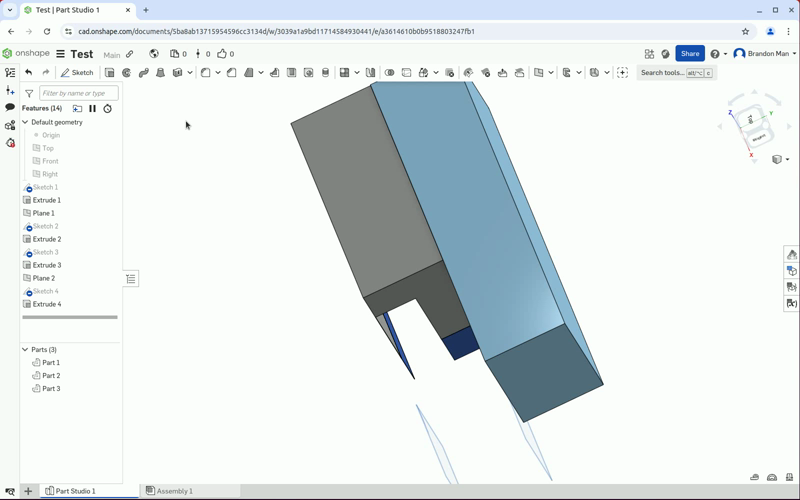
key(up, 2)
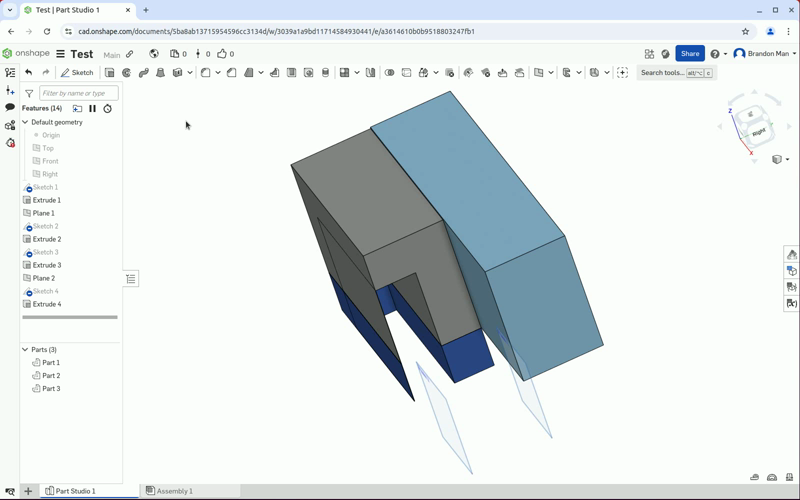
key(right, 2)
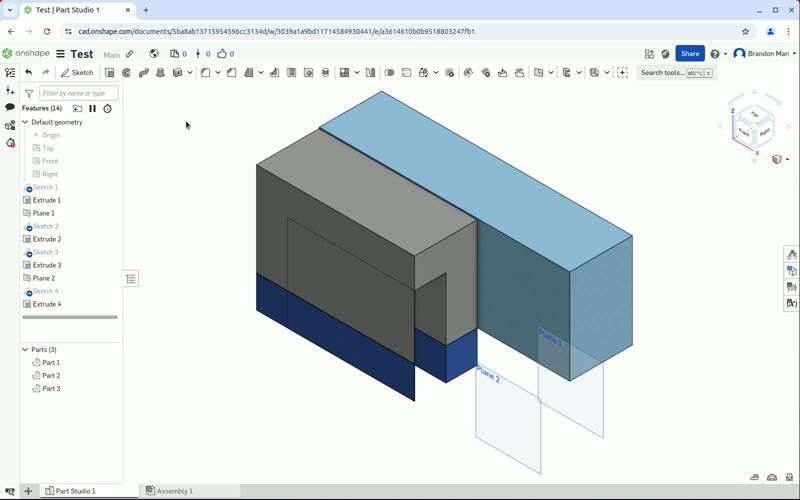
mouse_move(73, 189)
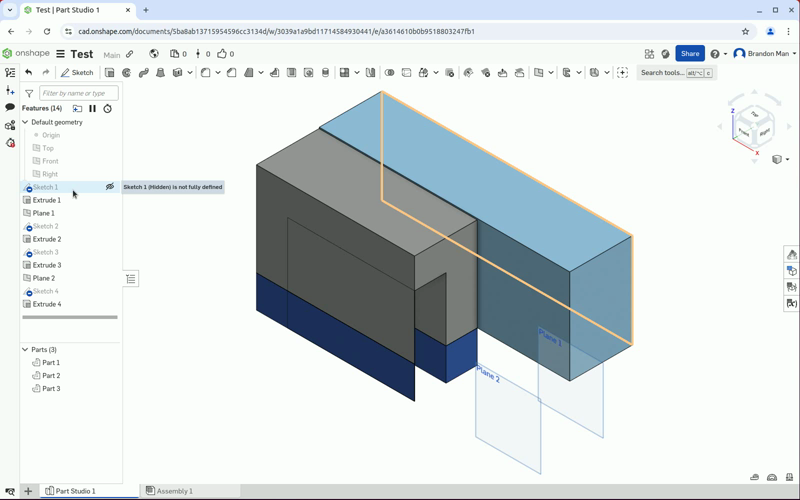
click(73, 189)